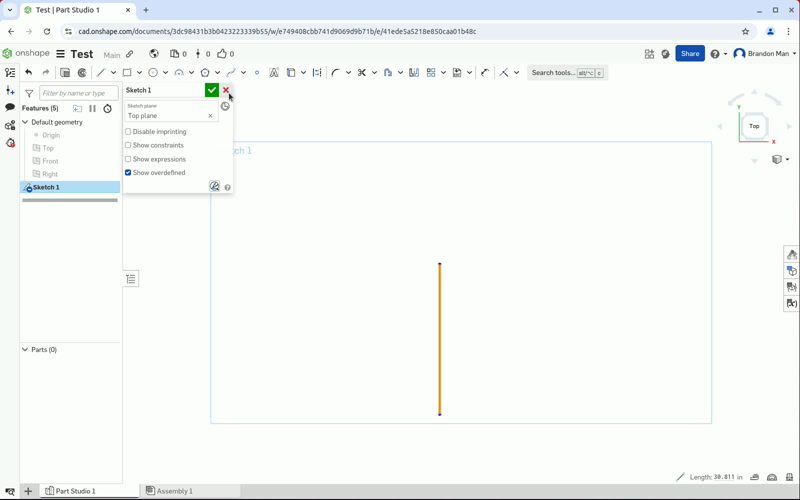
key(shift+h)
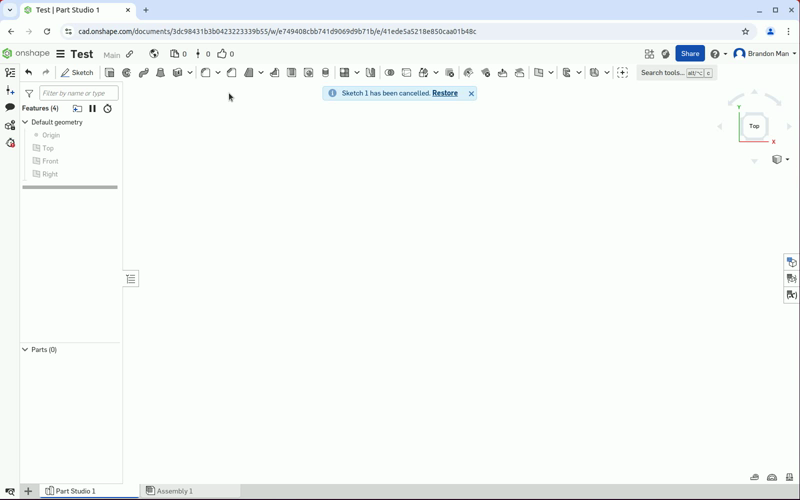
mouse_move(73, 352)
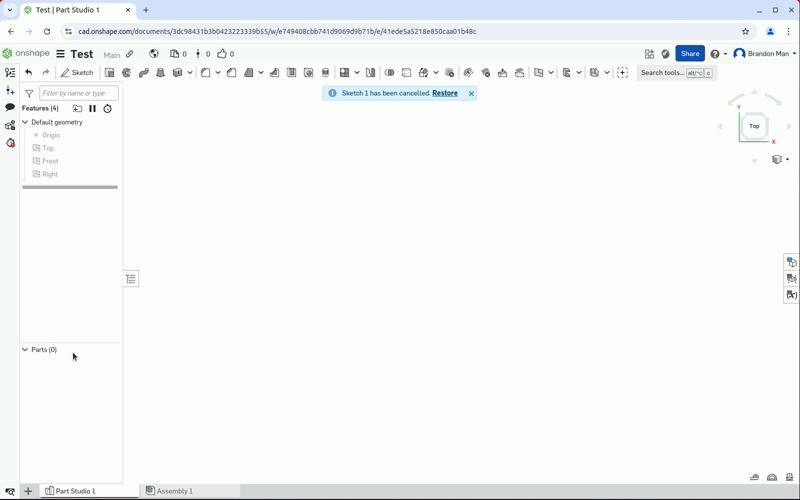
key(y)
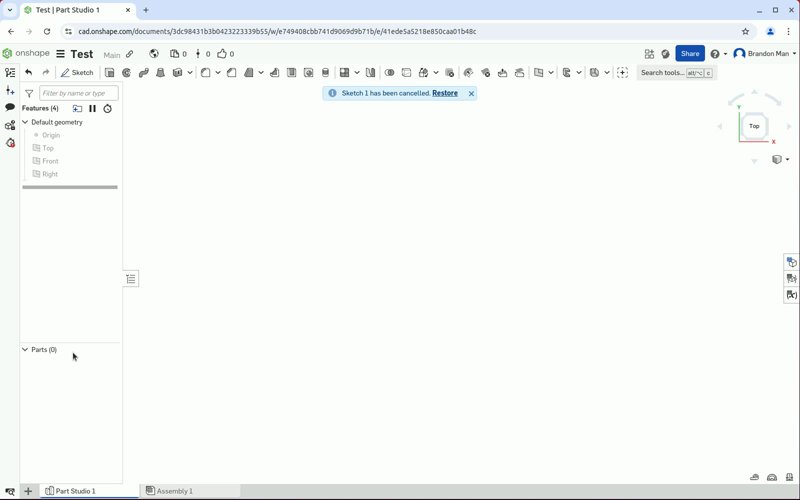
key(shift+p)
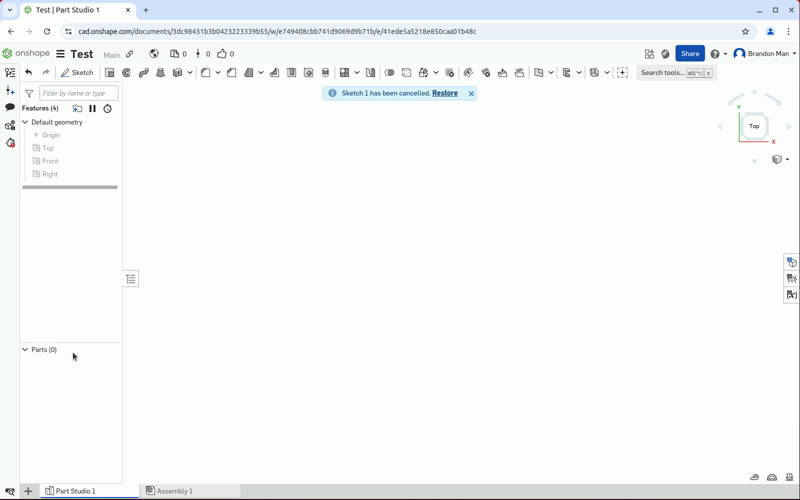
key(space)
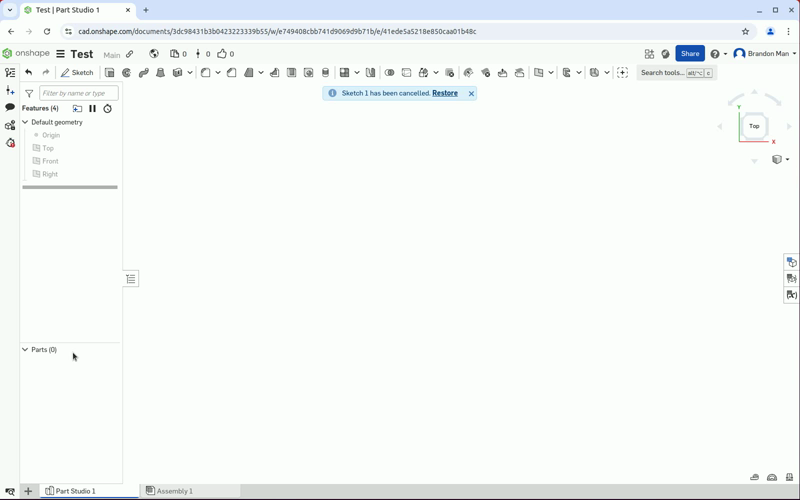
key_down(shift)
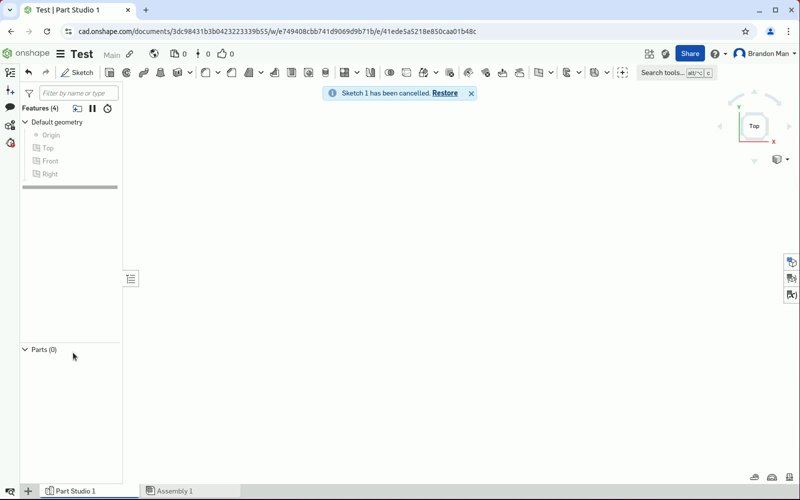
key(up)
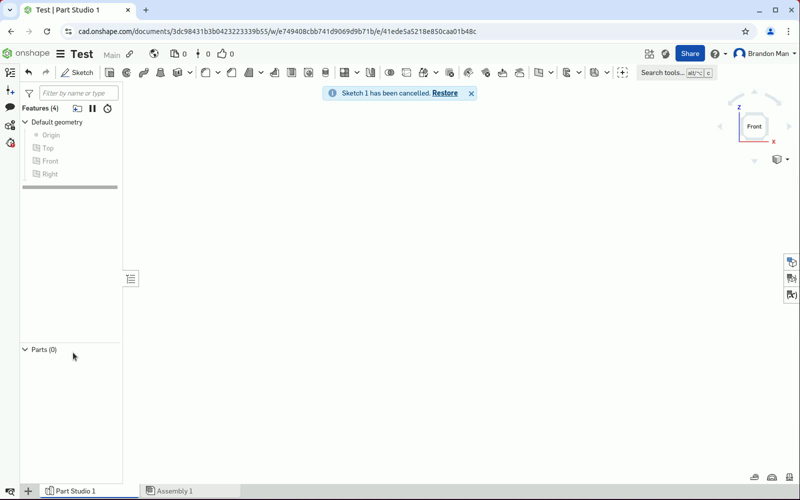
key_up(shift)
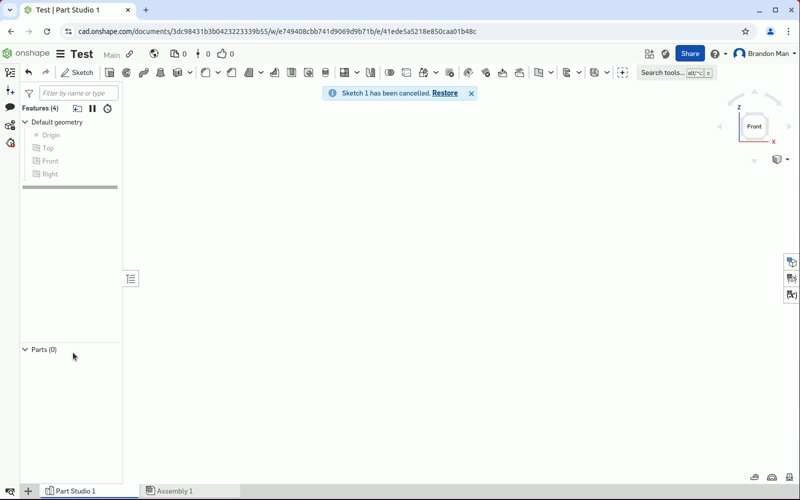
key(space)
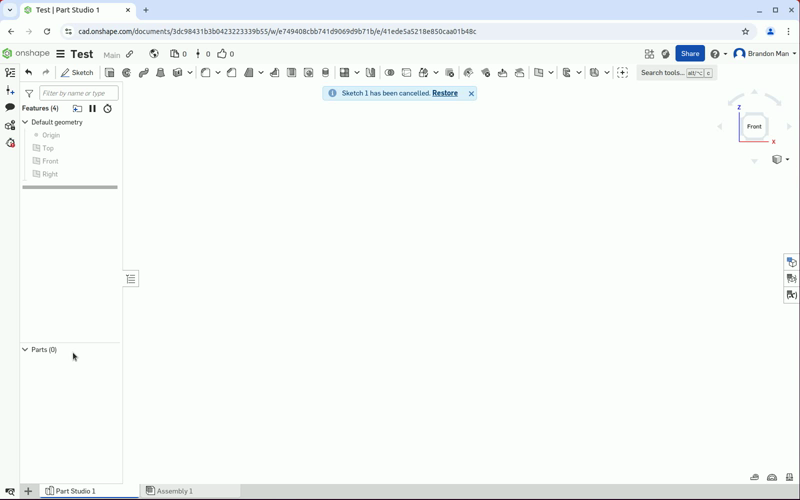
key_down(shift)
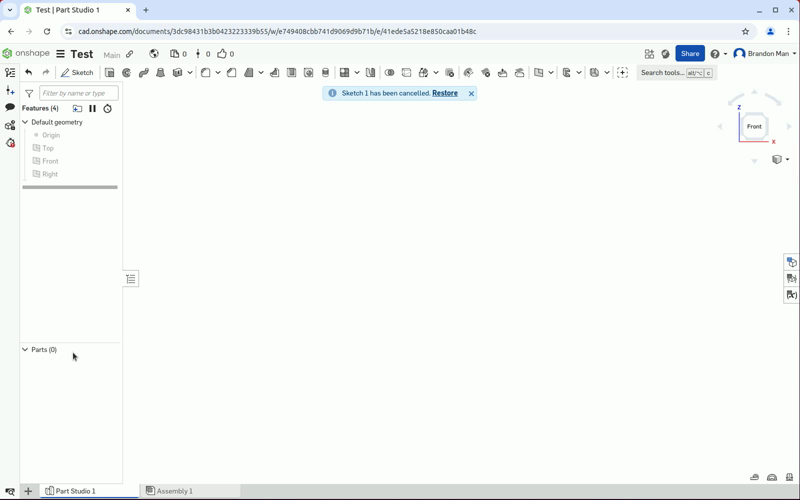
key(left)
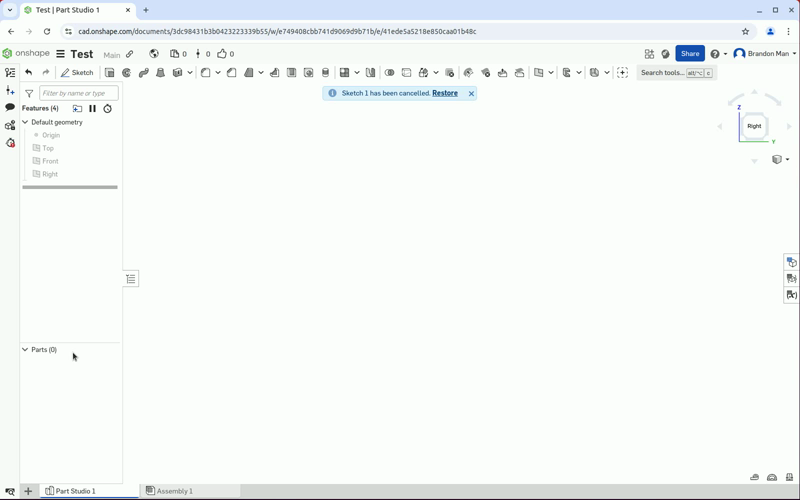
key_up(shift)
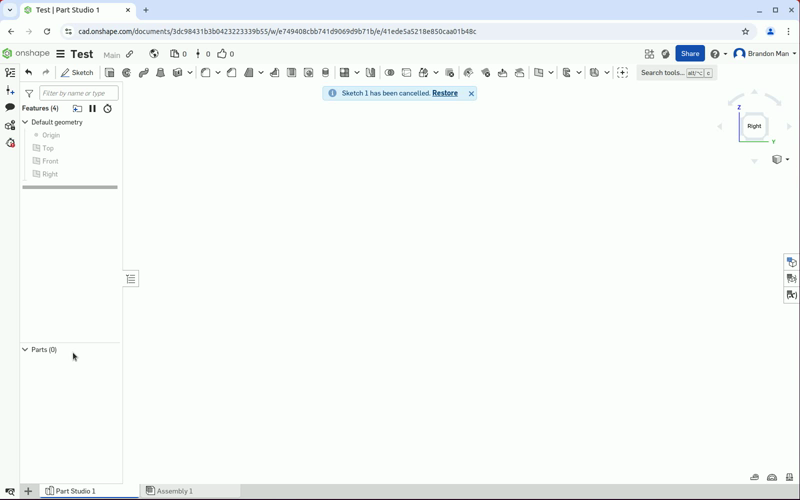
mouse_move(73, 352)
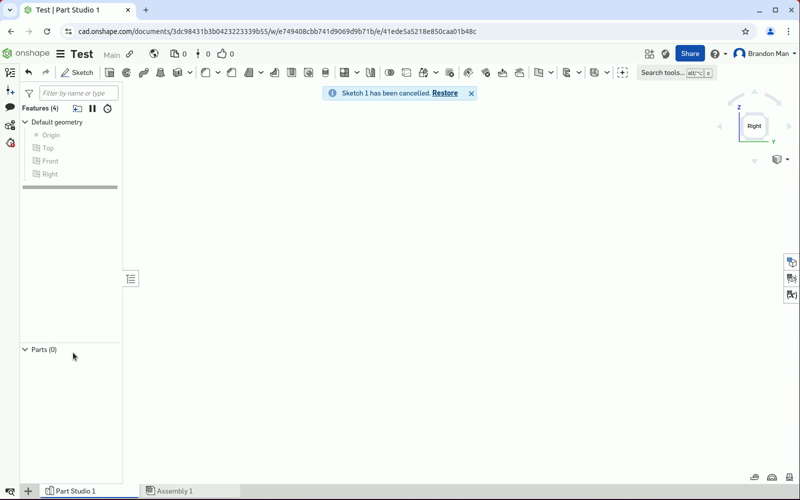
key(shift+y)
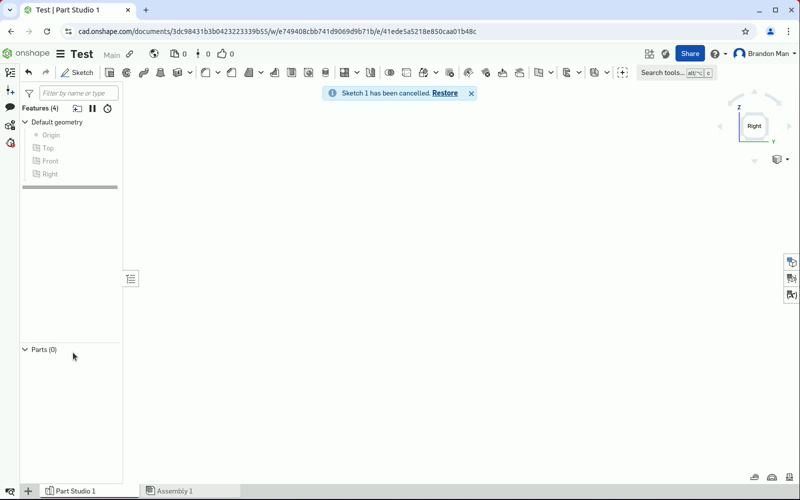
key(shift+s)
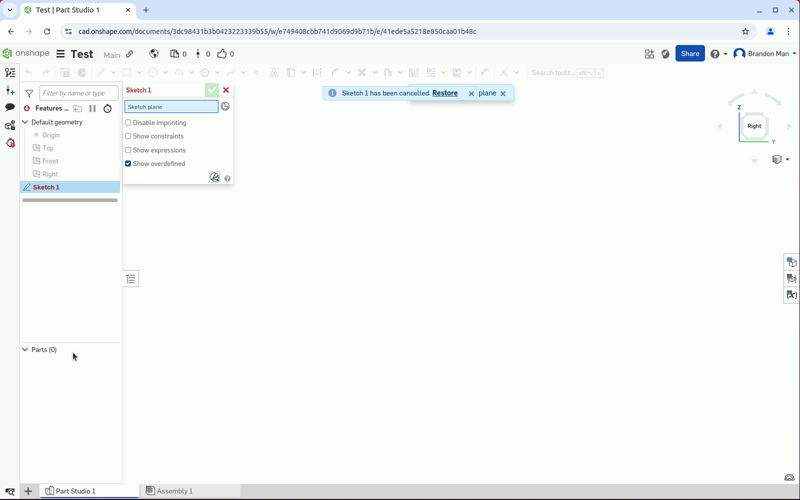
mouse_move(73, 176)
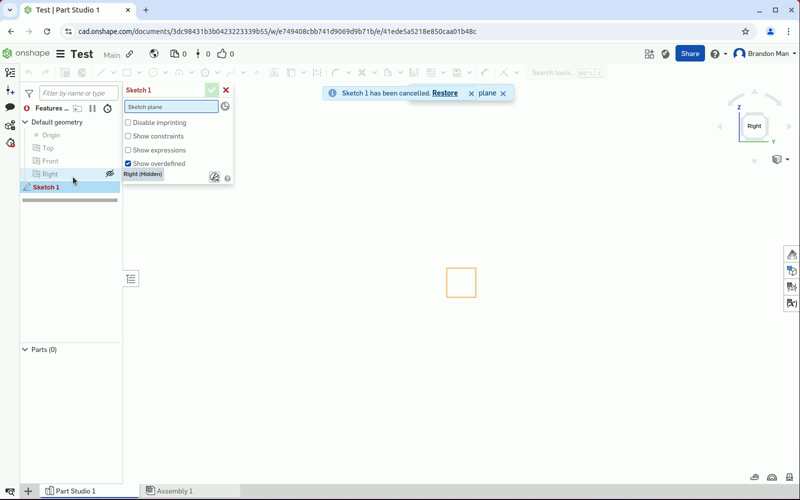
click(73, 176)
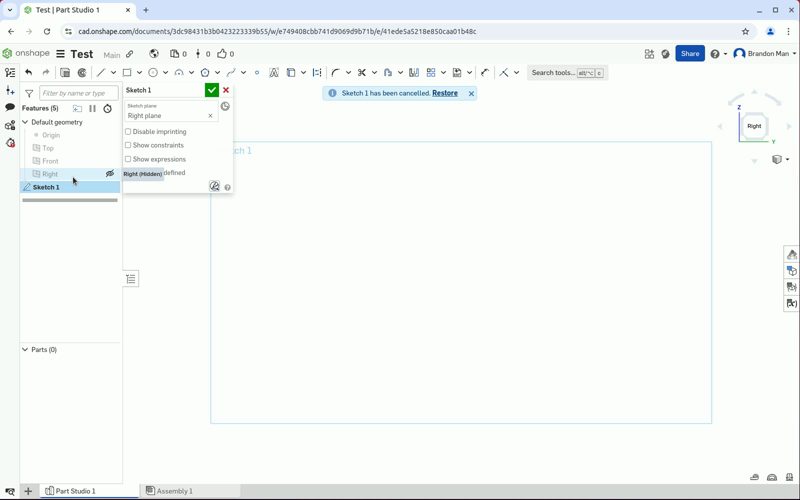
mouse_move(73, 352)
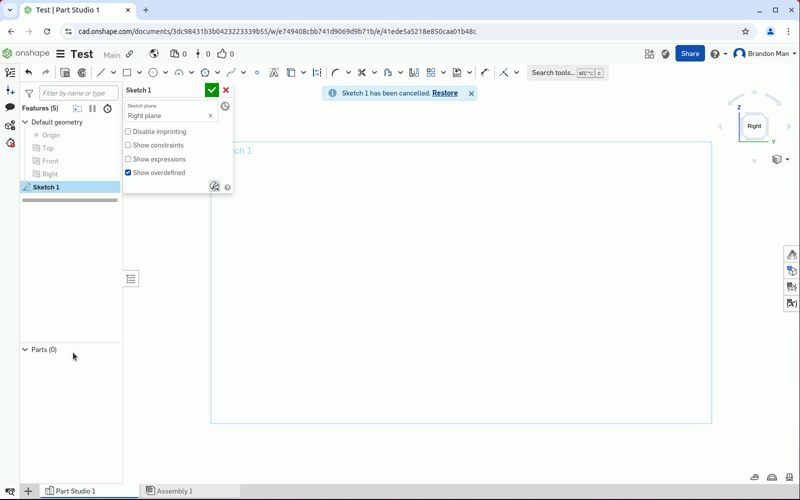
key(y)
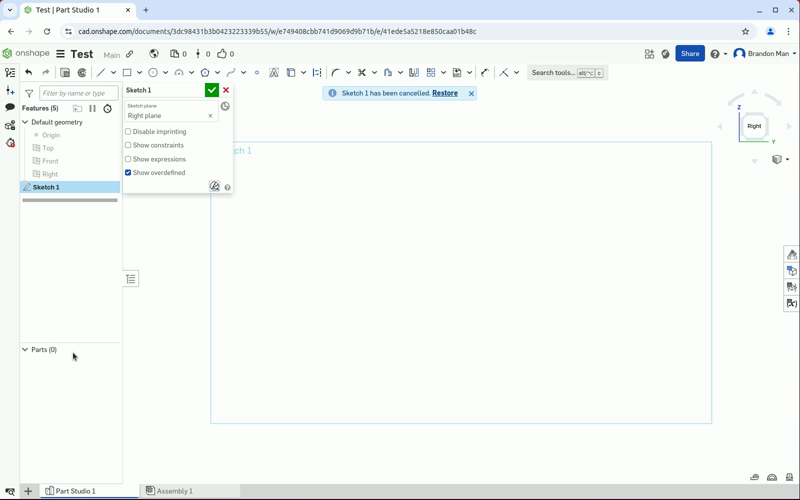
key(l)
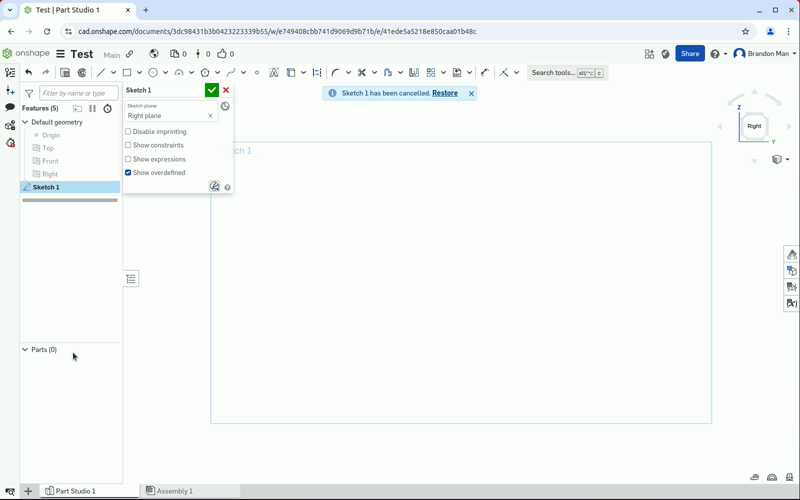
key_down(shift)
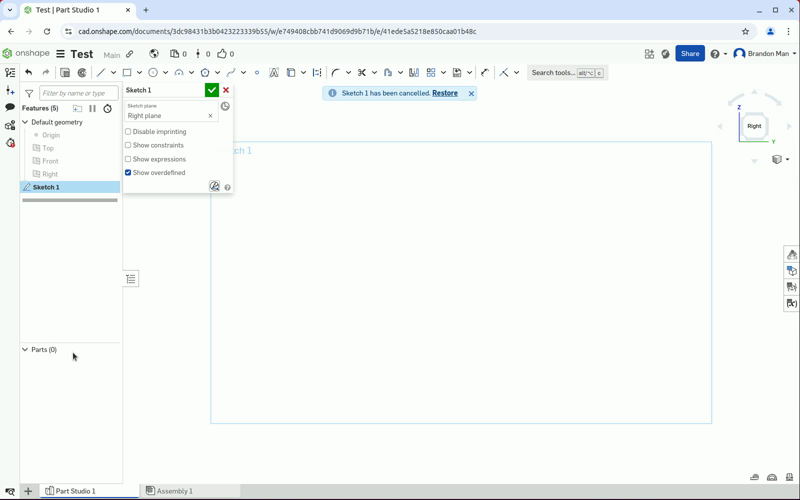
mouse_move(348, 333)
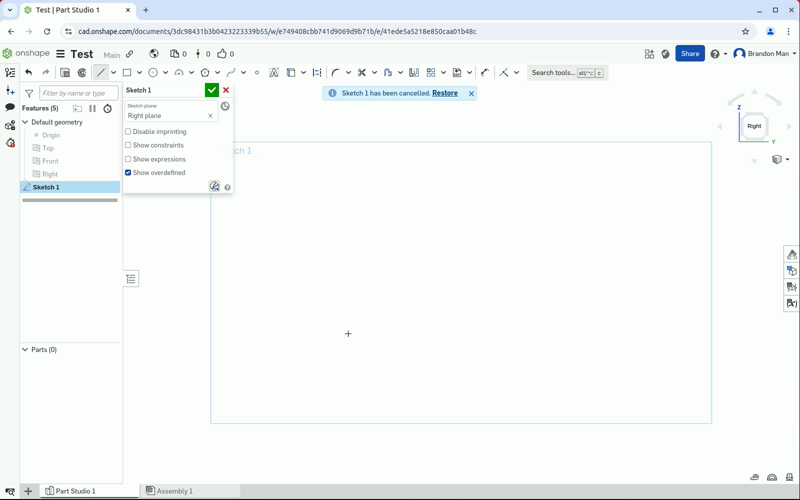
click(348, 333)
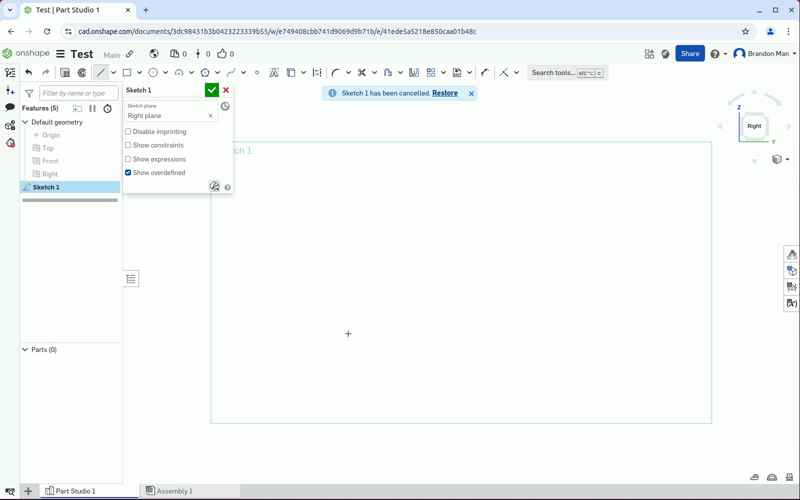
key_up(shift)
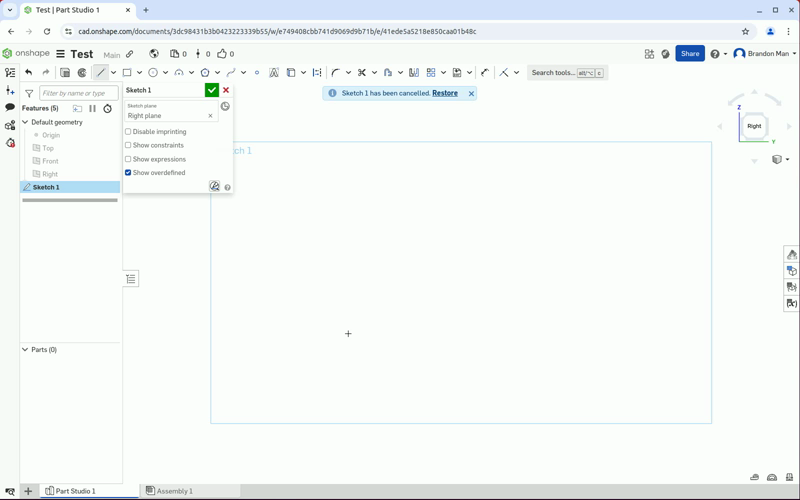
key_down(shift)
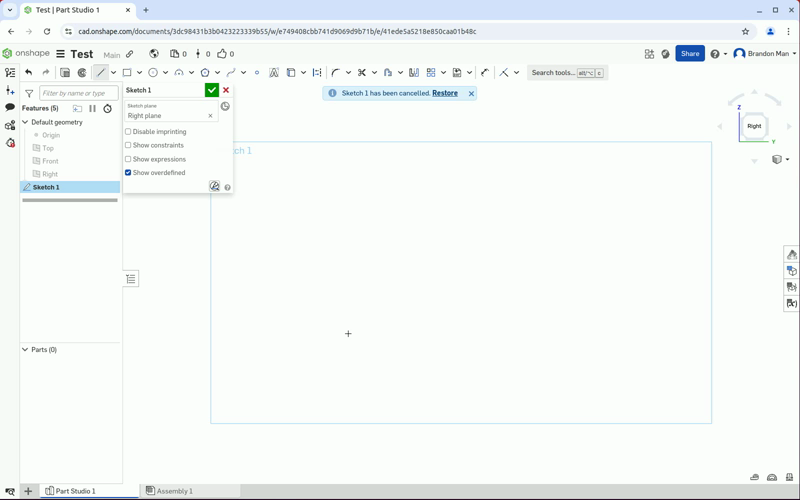
mouse_move(572, 333)
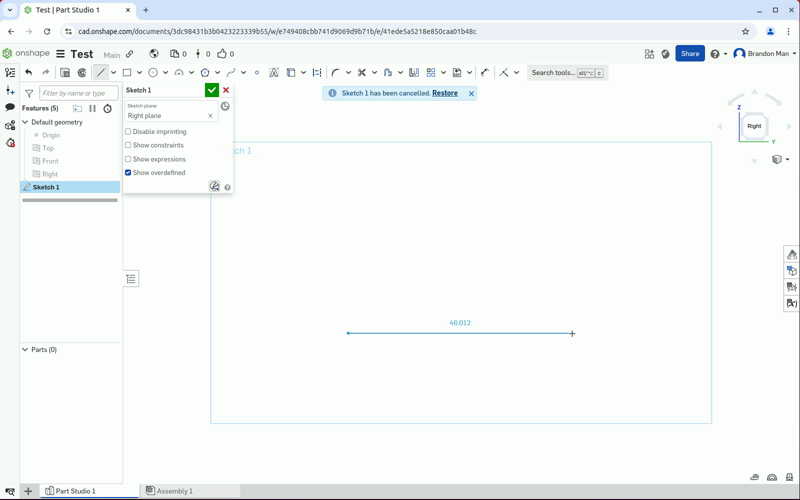
click(572, 333)
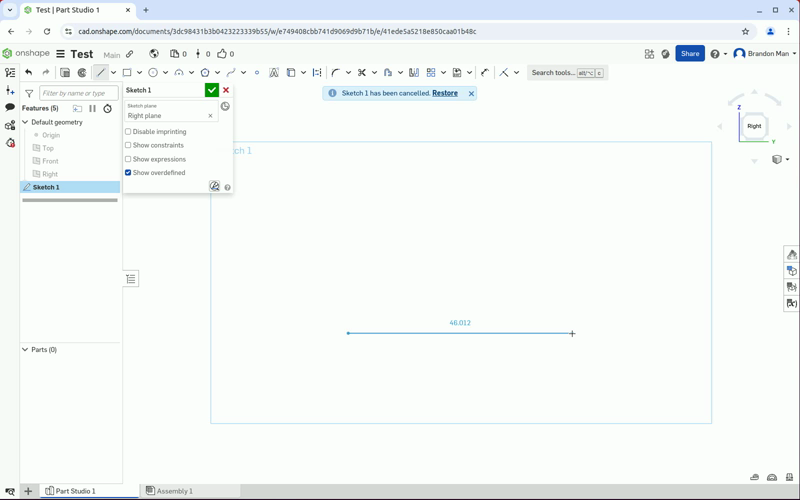
key_up(shift)
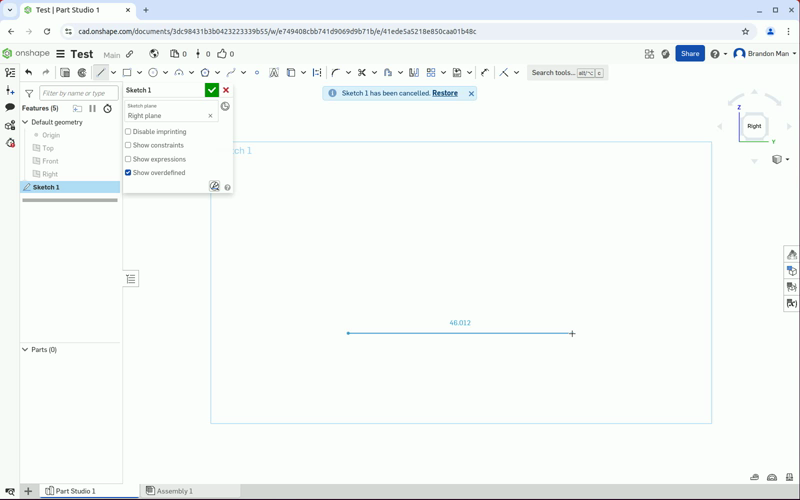
key_down(shift)
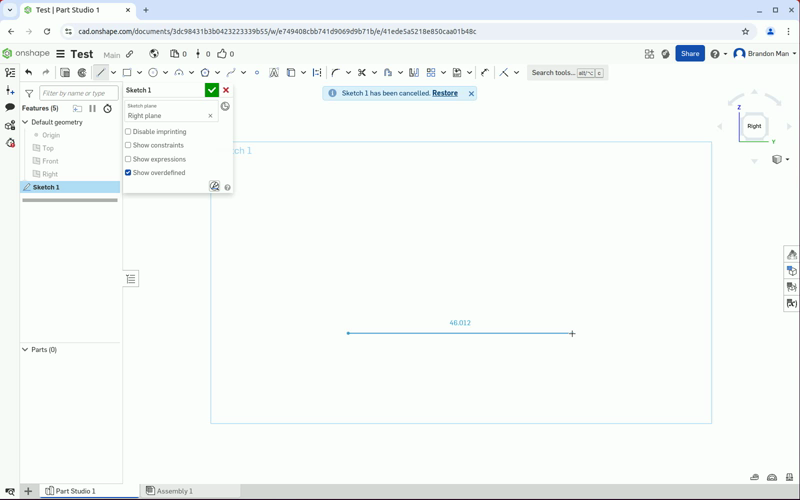
mouse_move(572, 250)
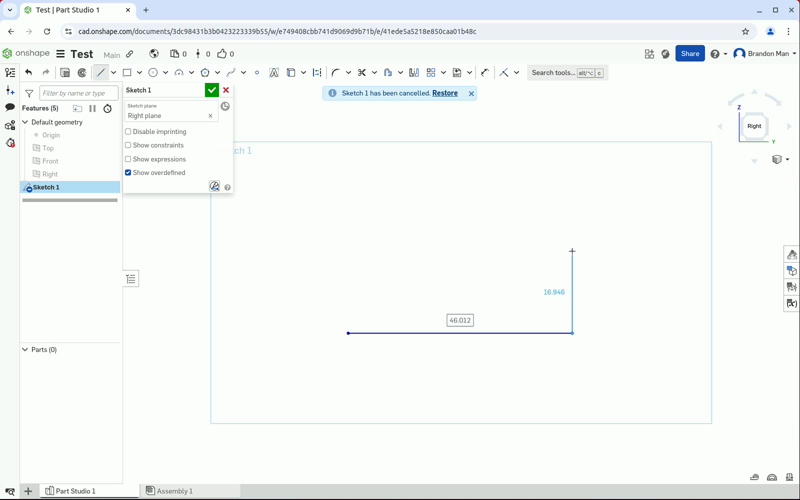
click(572, 250)
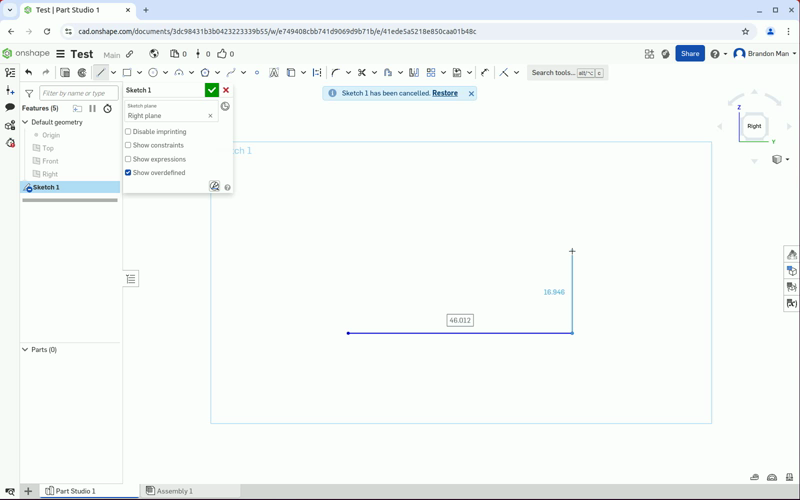
key_up(shift)
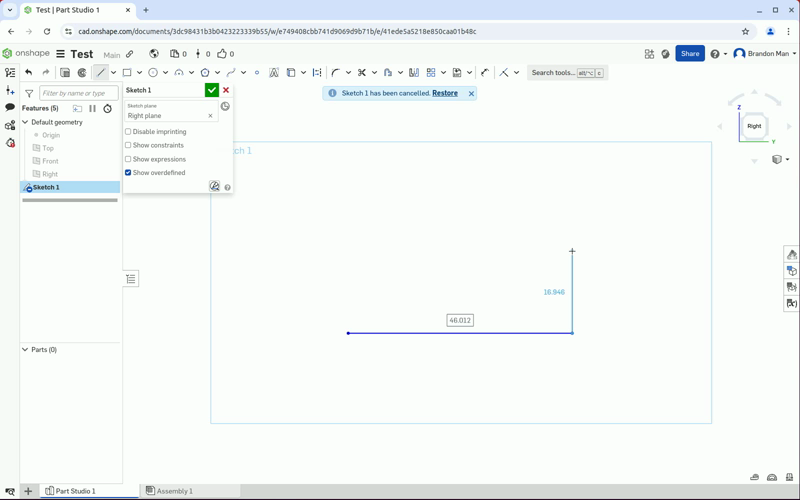
key_down(shift)
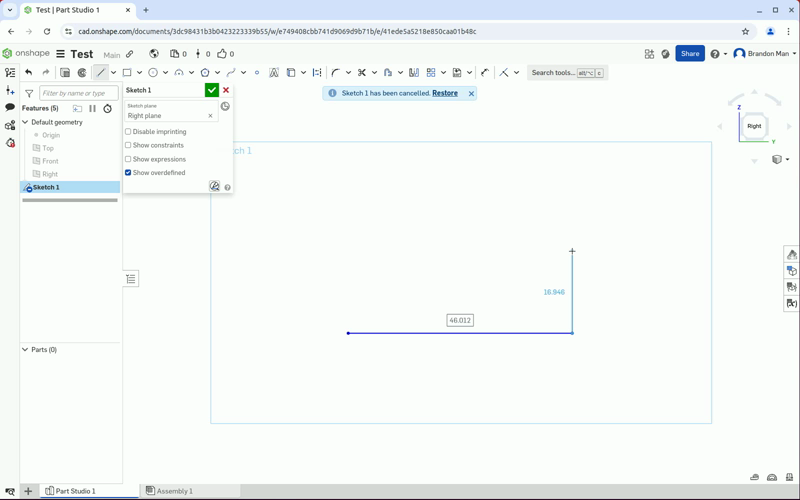
mouse_move(348, 250)
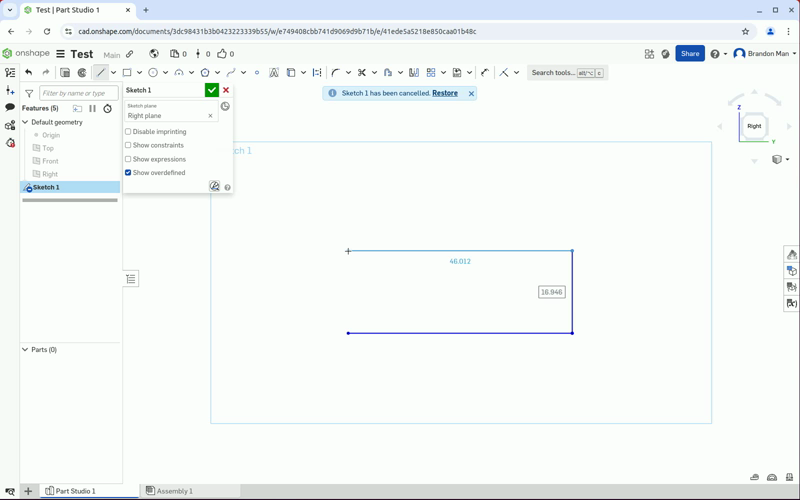
click(348, 250)
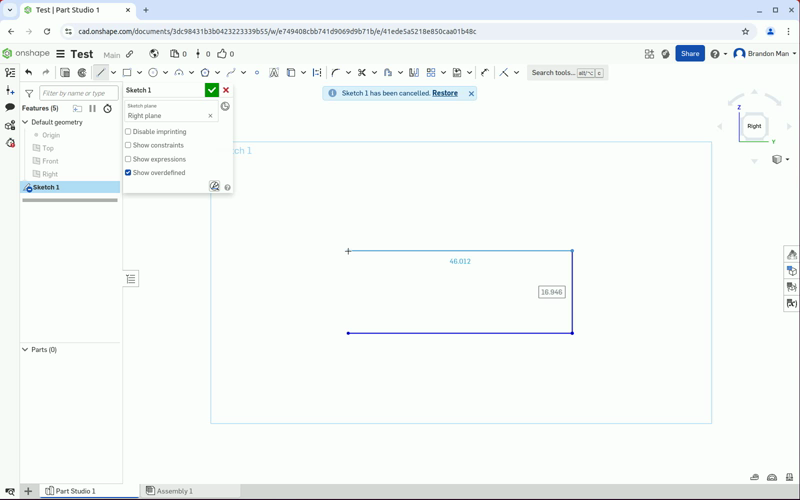
key_up(shift)
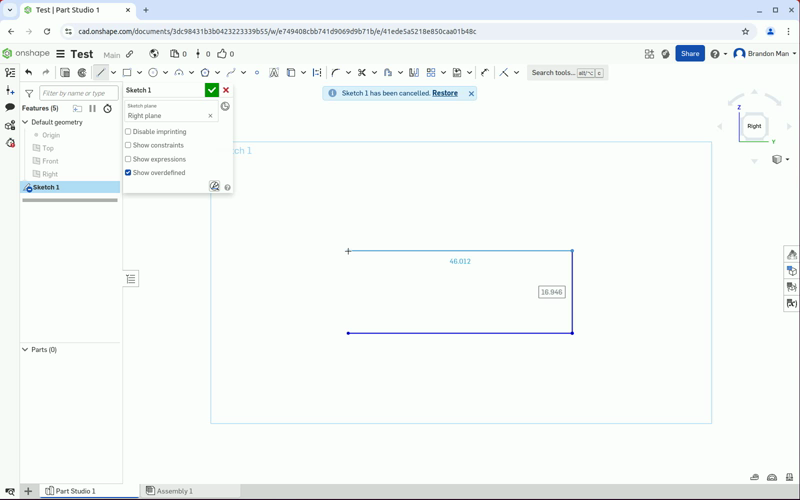
key_down(shift)
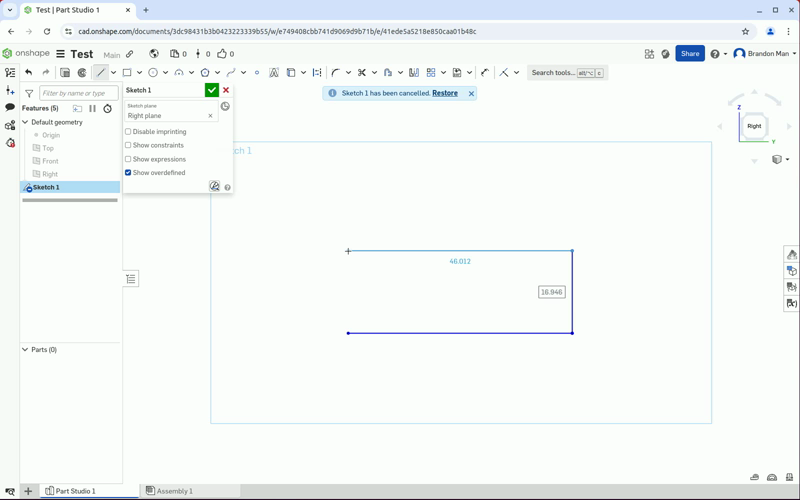
mouse_move(348, 333)
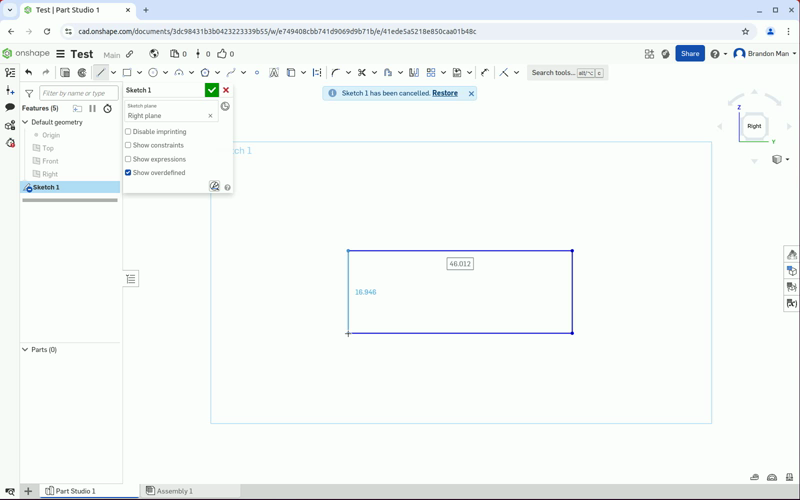
key_up(shift)
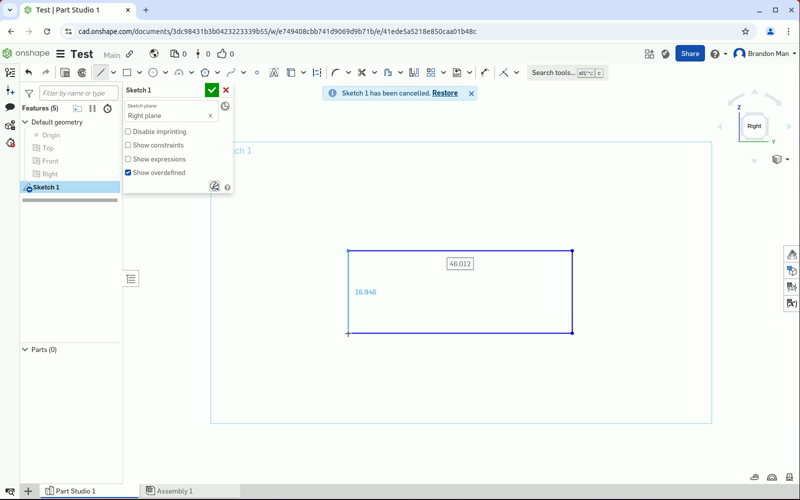
click(348, 333)
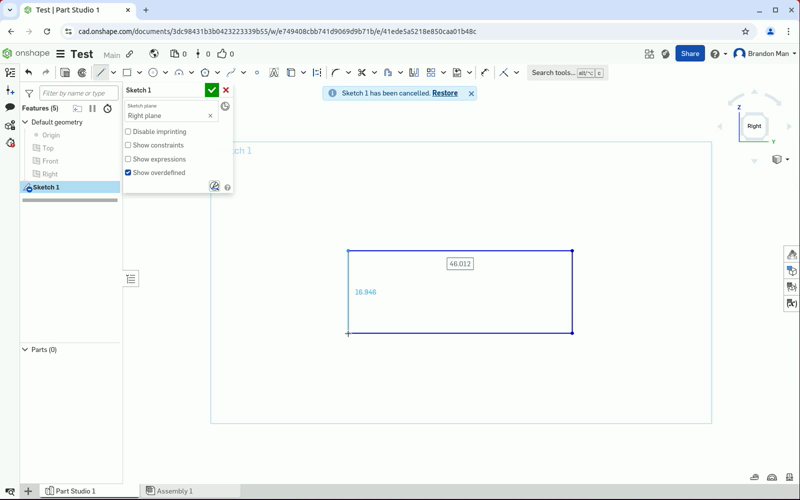
key(esc)
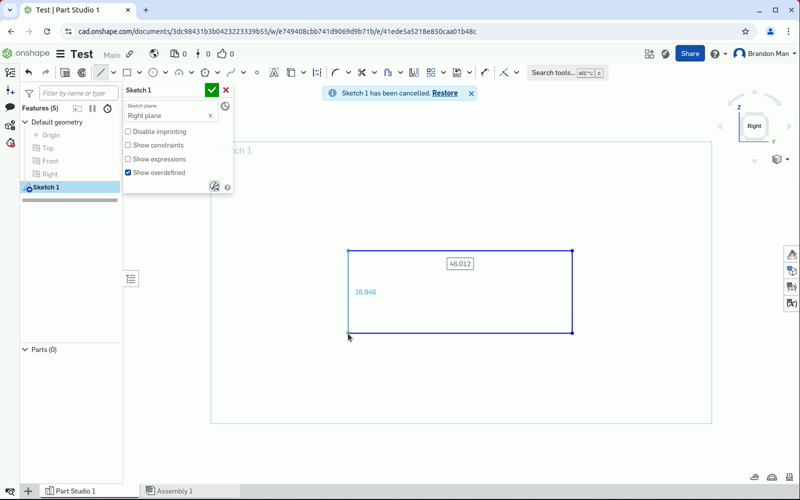
mouse_move(510, 309)
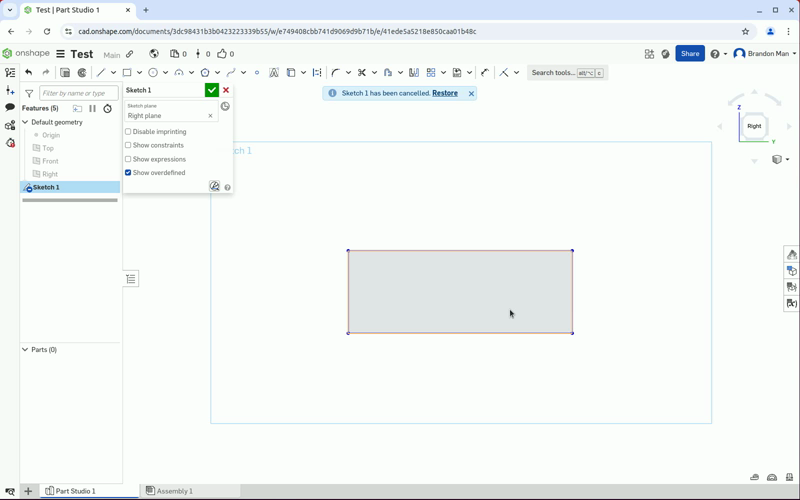
click(510, 309)
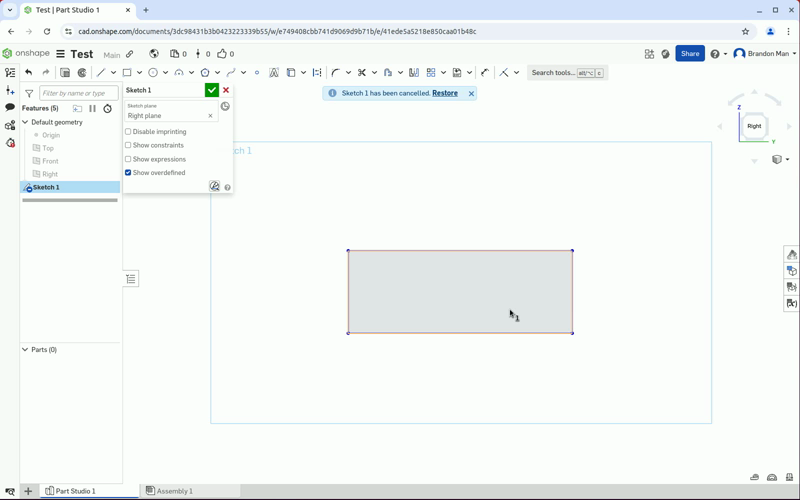
mouse_move(73, 352)
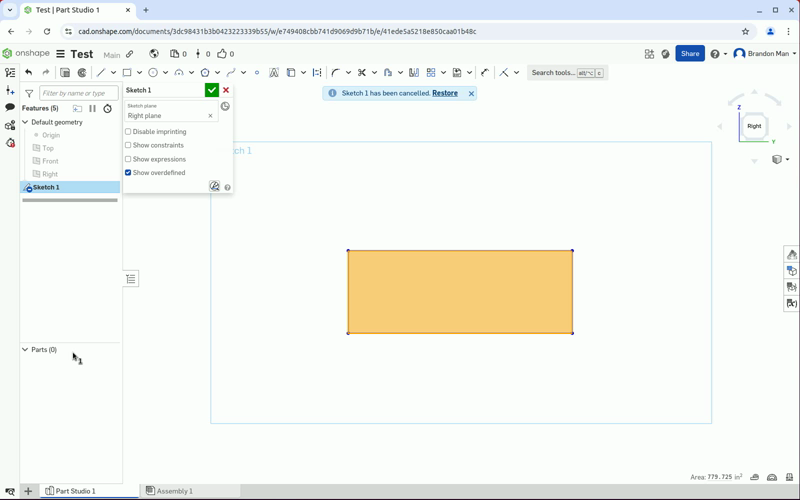
key(shift+y)
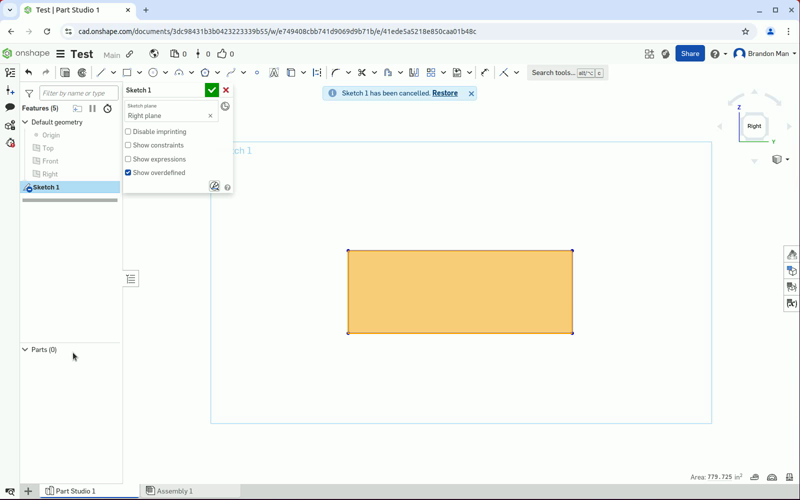
key(shift+e)
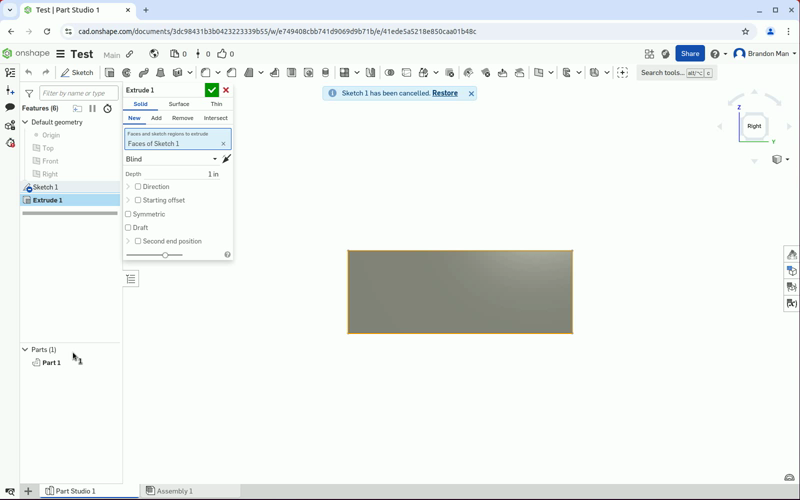
mouse_move(143, 106)
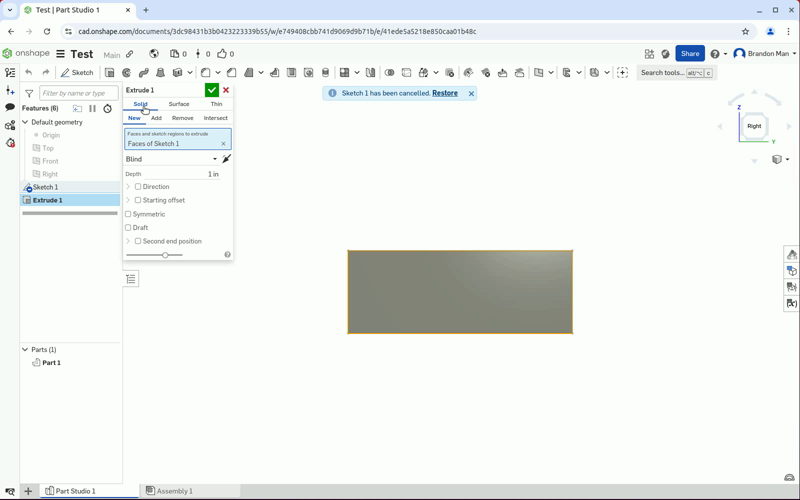
click(143, 106)
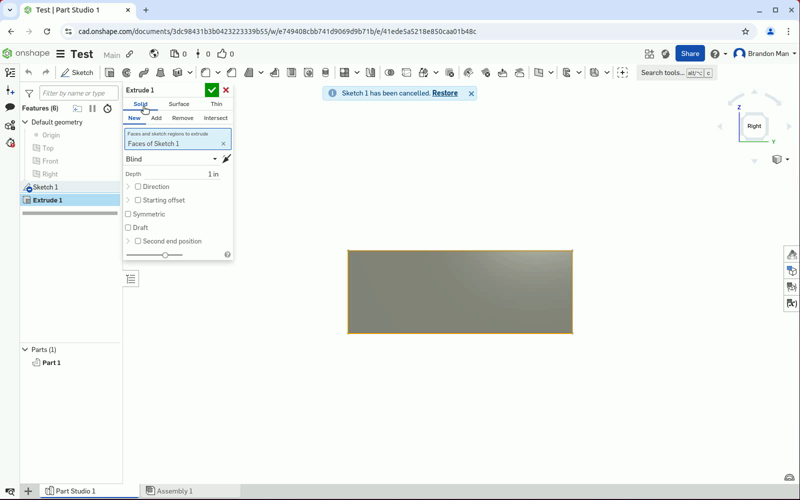
mouse_move(137, 120)
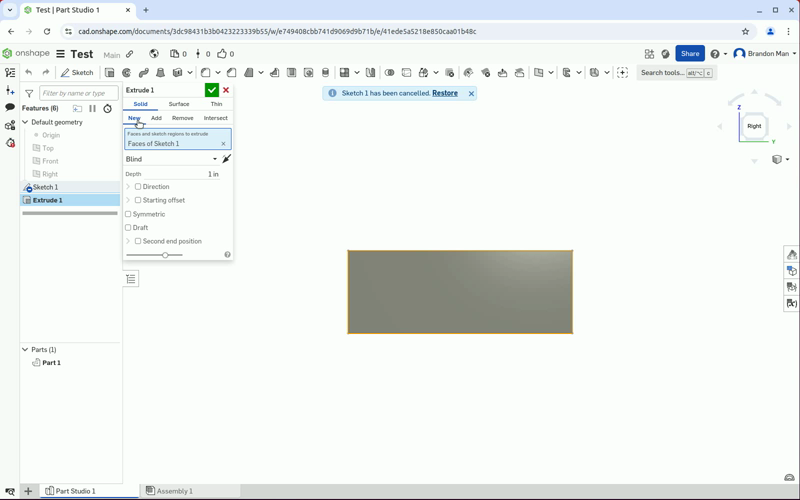
click(137, 120)
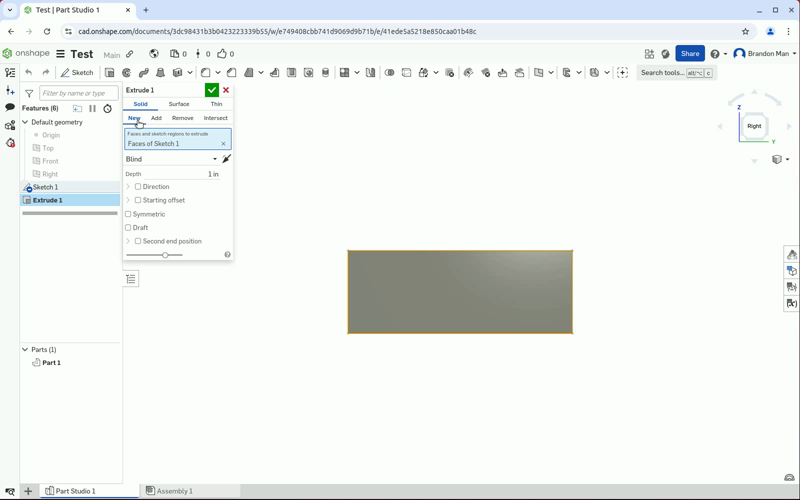
key(tab, 4)
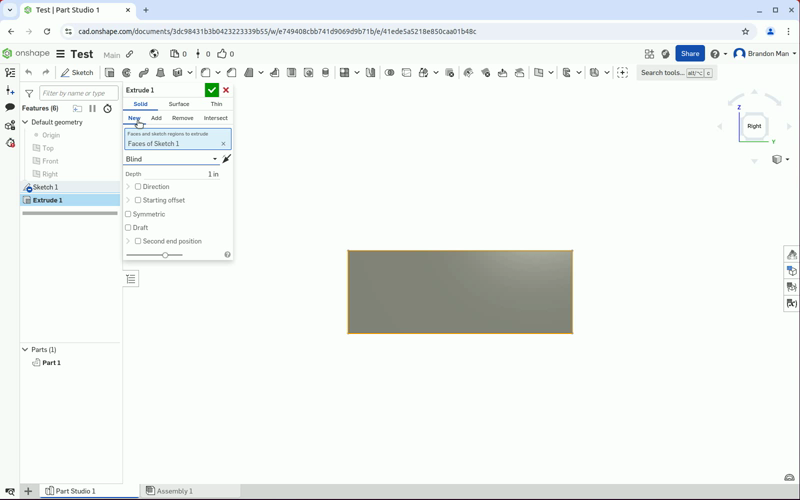
text(10.591)
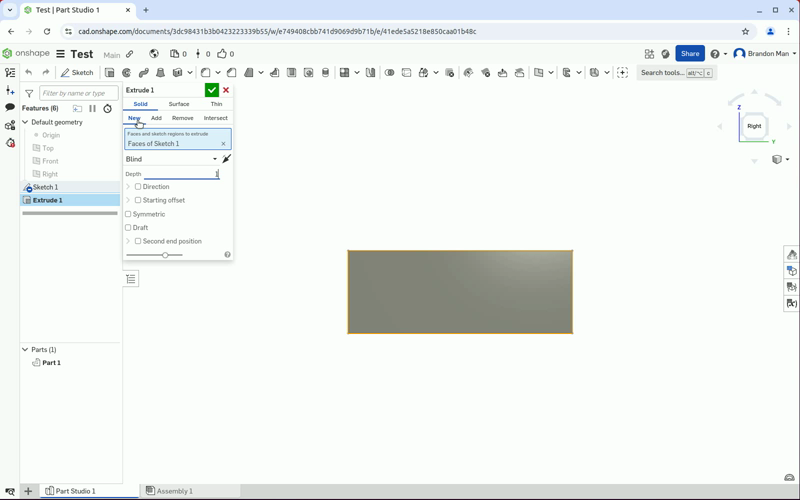
key(enter)
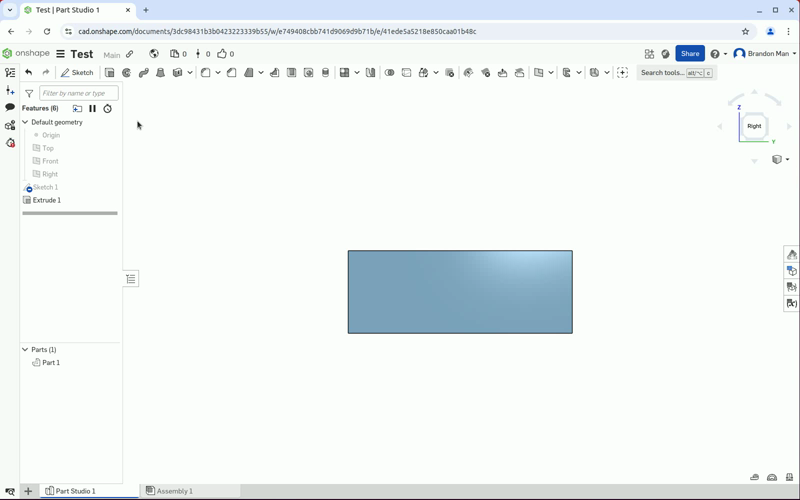
key(shift+h)
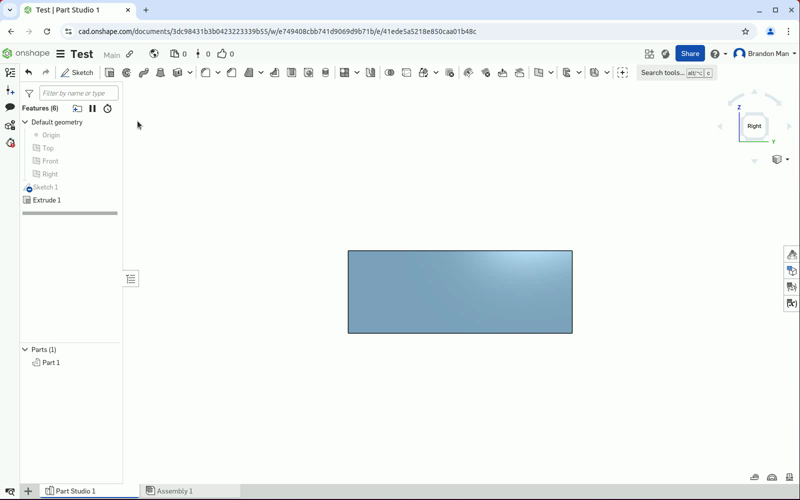
key(shift+h)
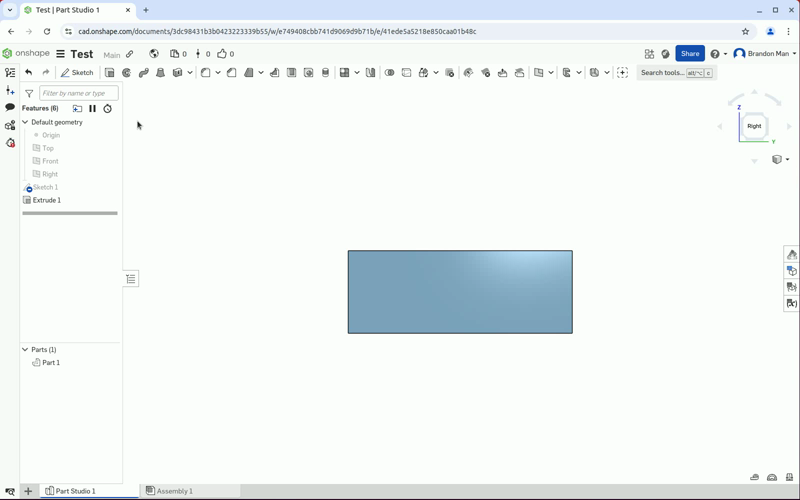
mouse_move(73, 189)
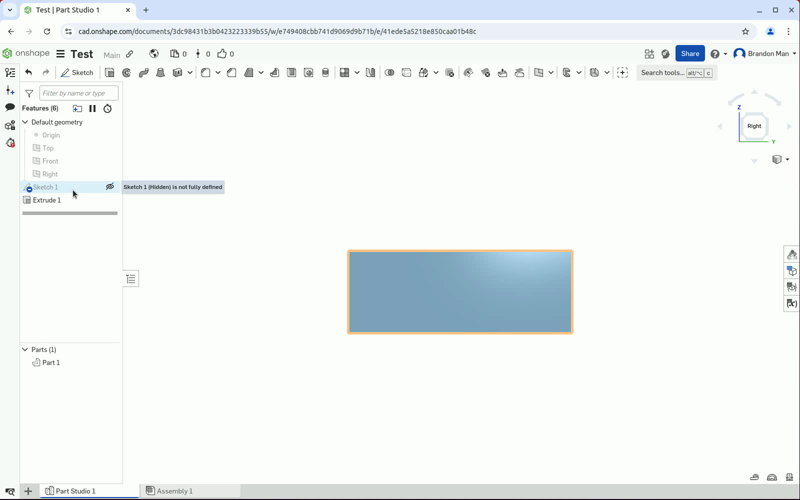
click(73, 189)
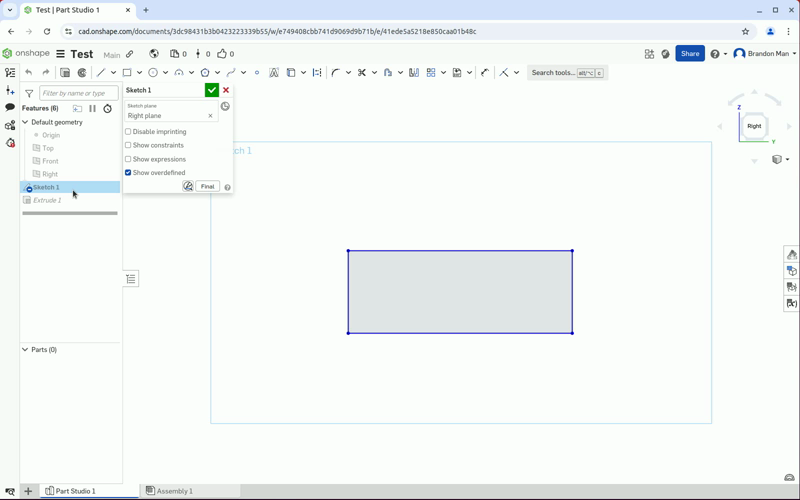
mouse_move(229, 92)
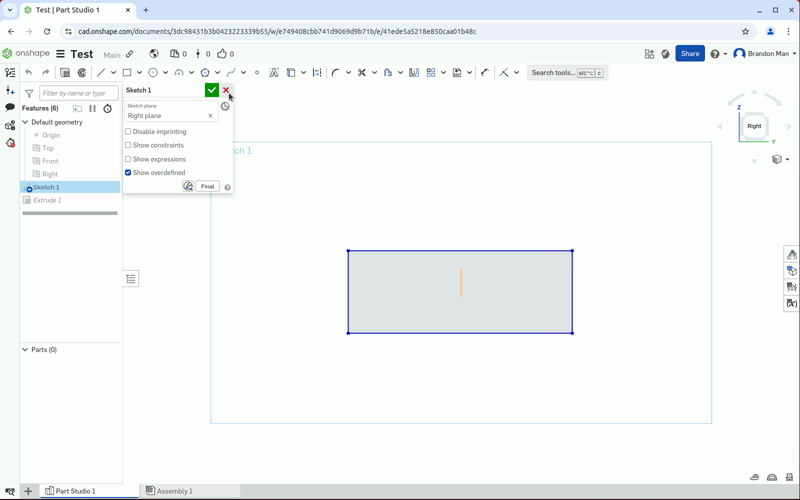
click(229, 92)
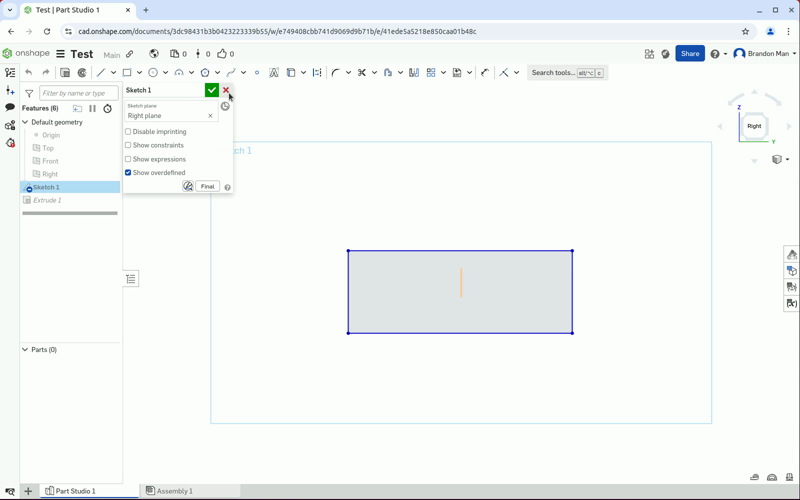
key(shift+s)
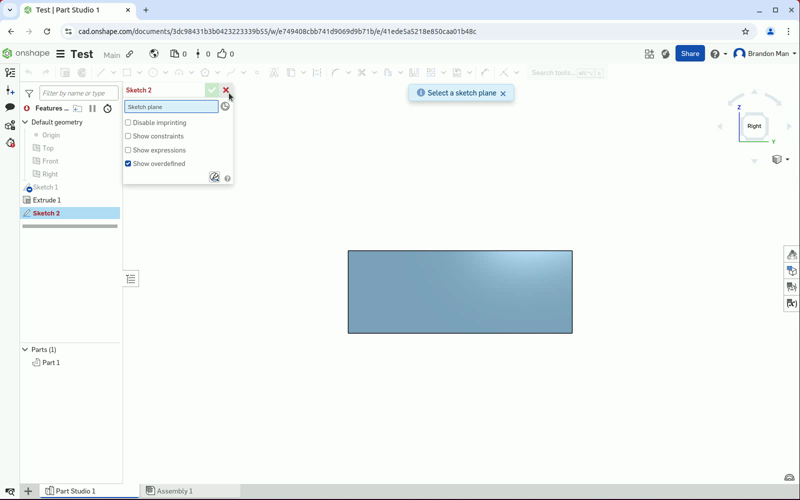
mouse_move(73, 176)
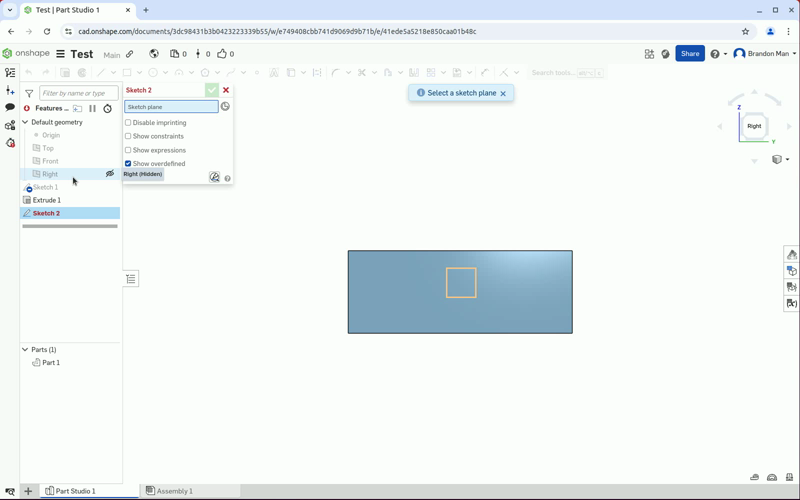
click(73, 176)
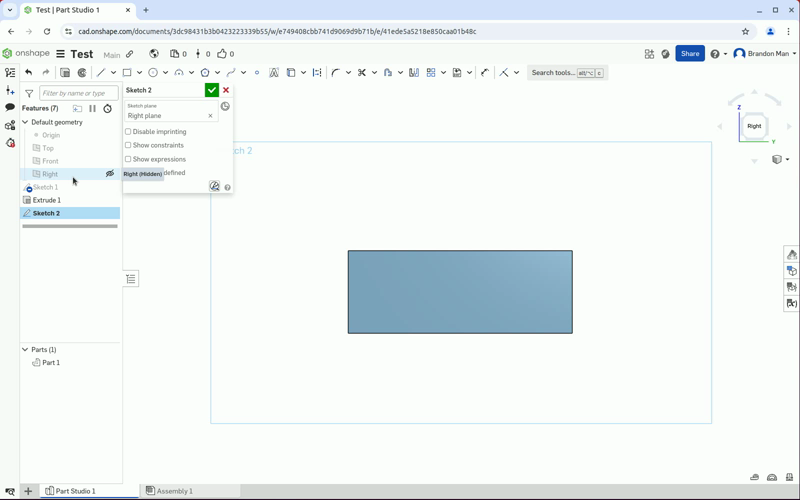
mouse_move(73, 352)
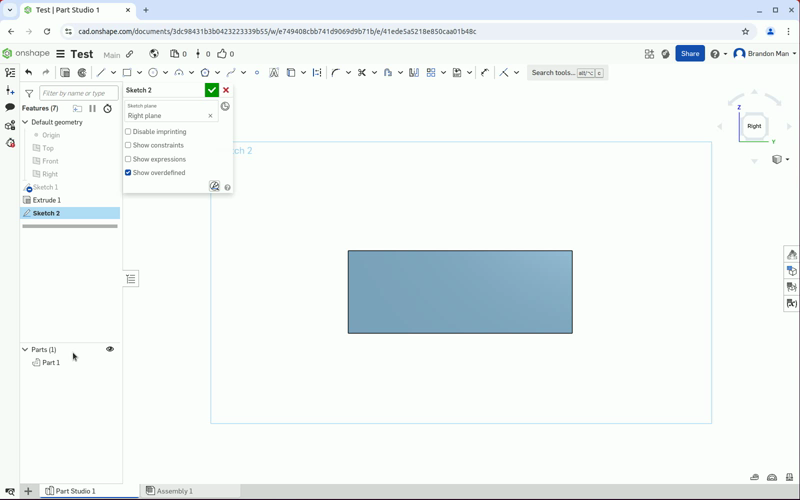
key(y)
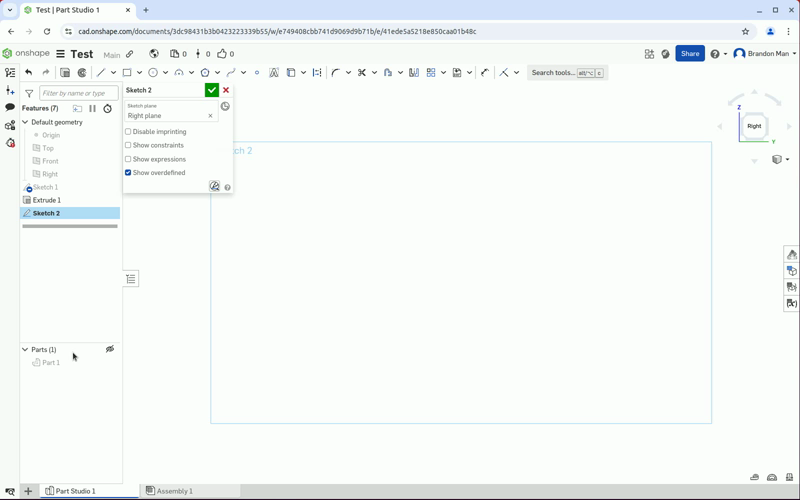
key(c)
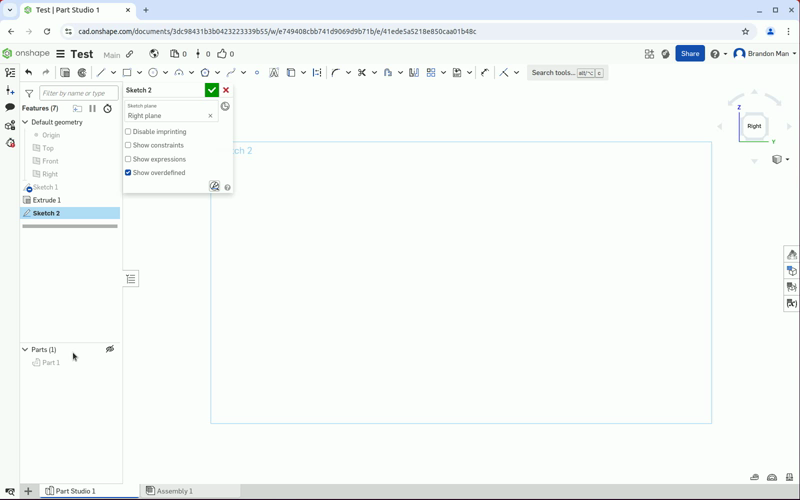
key_down(shift)
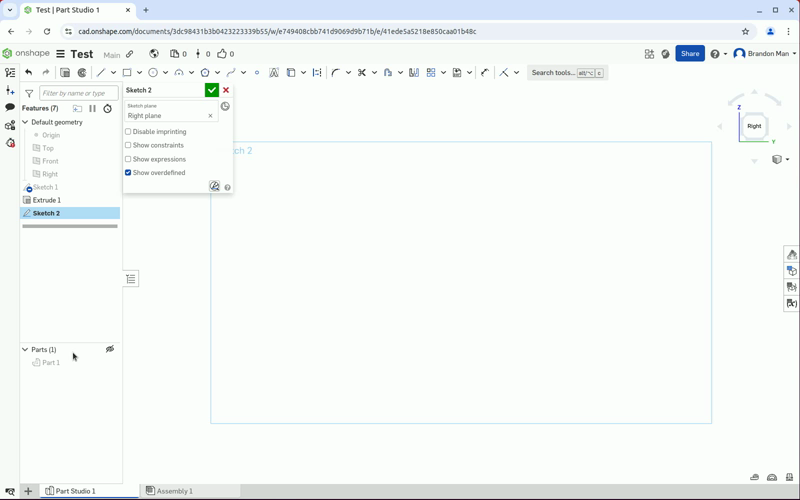
mouse_move(450, 292)
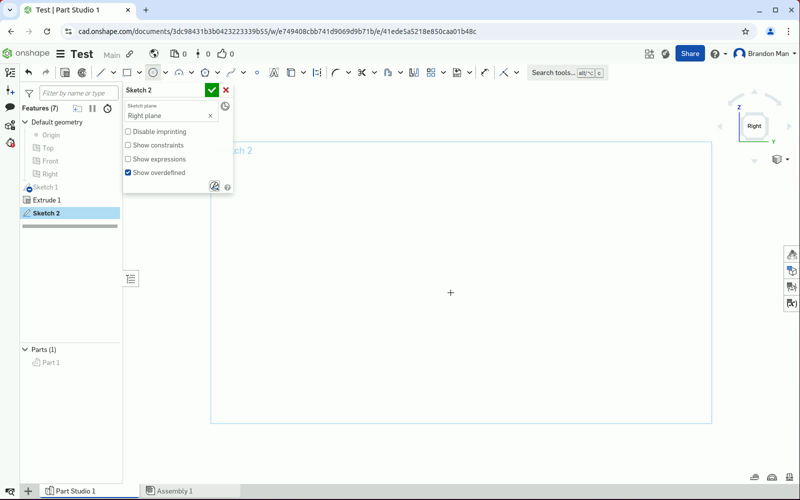
click(450, 292)
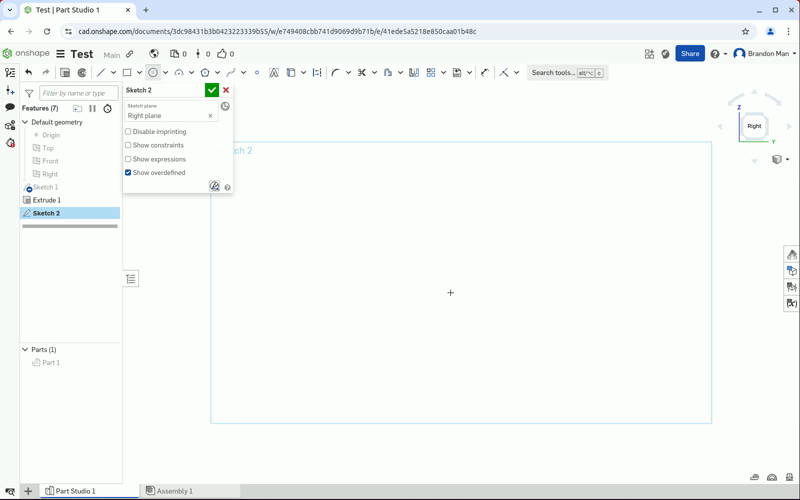
key_up(shift)
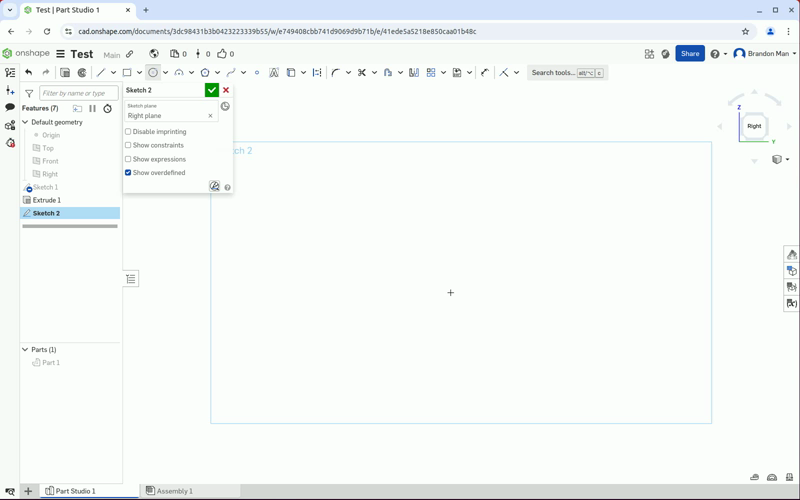
mouse_move(477, 292)
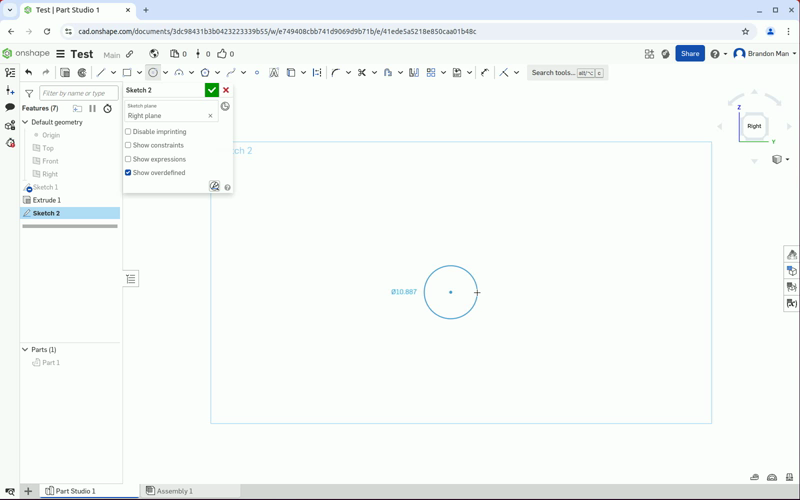
click(477, 292)
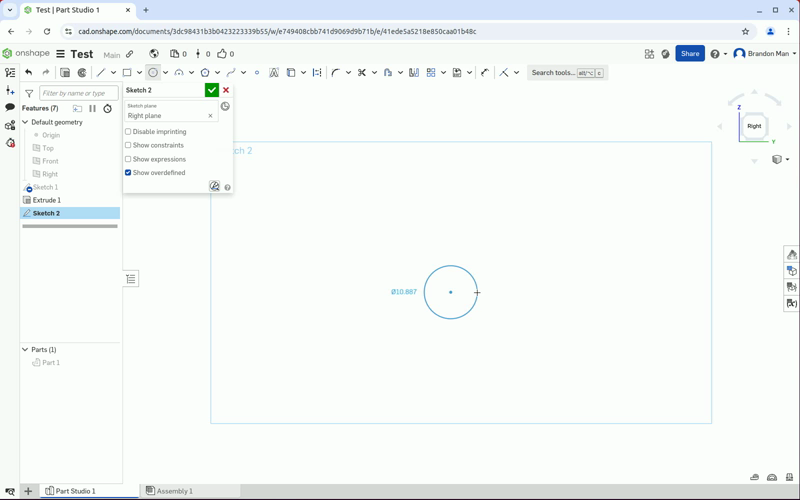
key(esc)
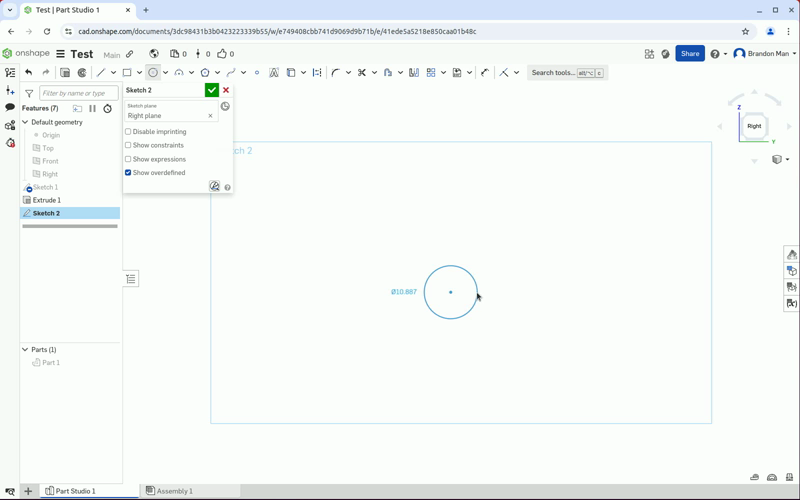
mouse_move(454, 282)
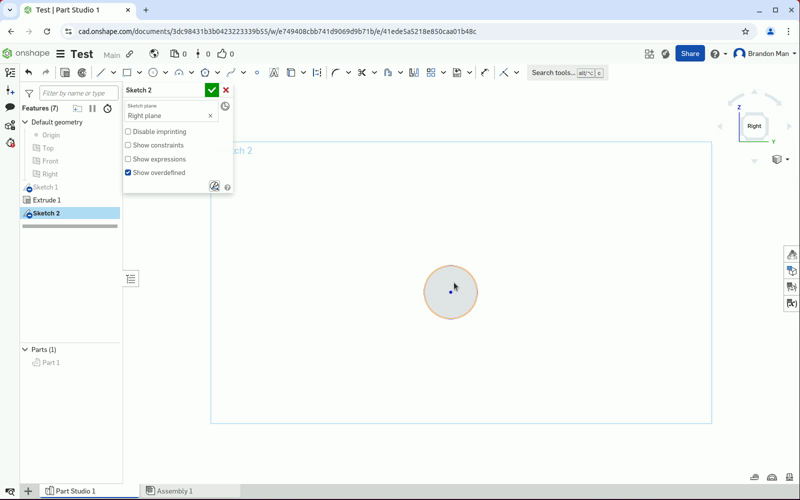
click(454, 282)
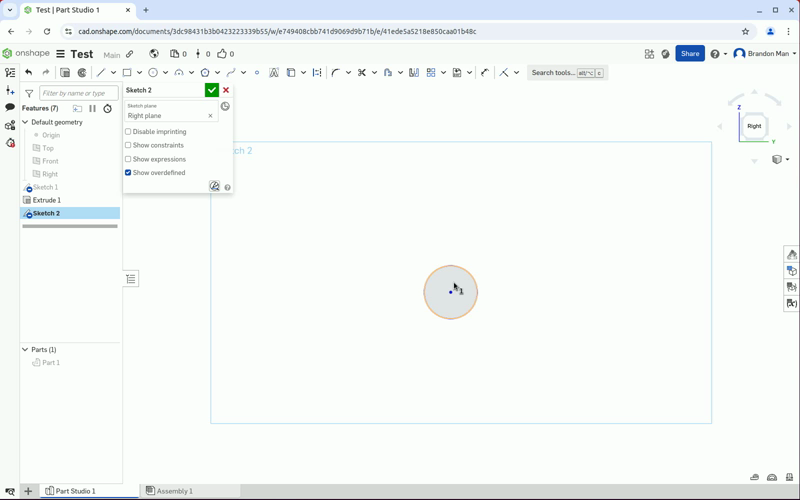
mouse_move(73, 352)
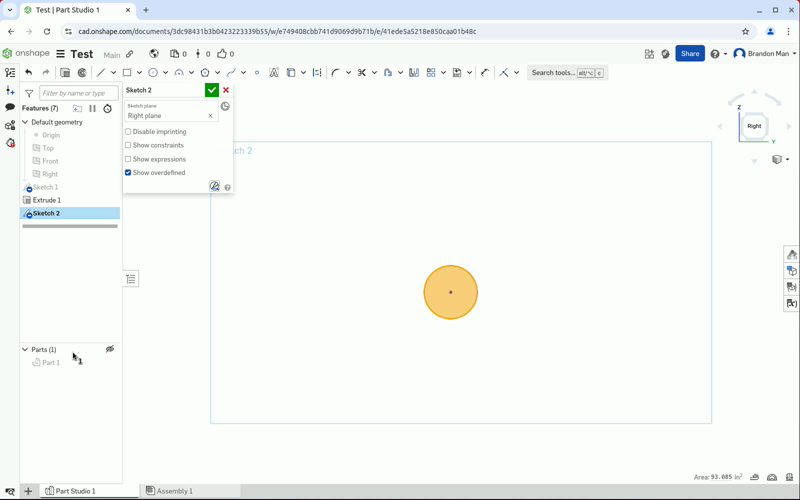
key(shift+y)
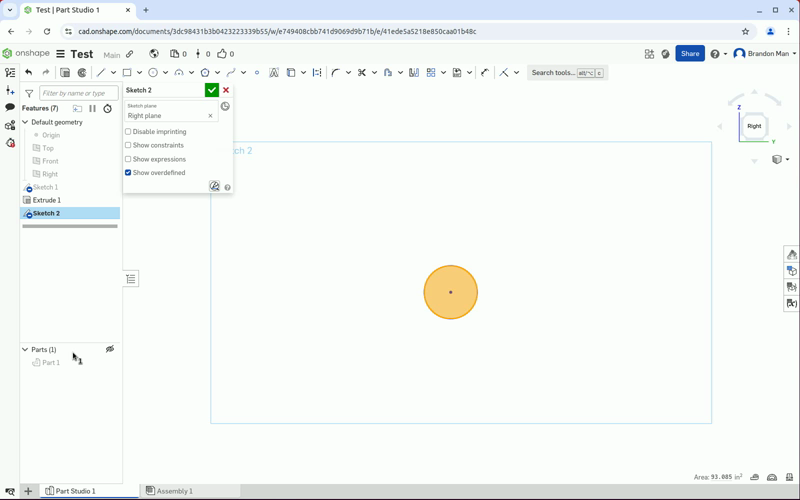
key(shift+e)
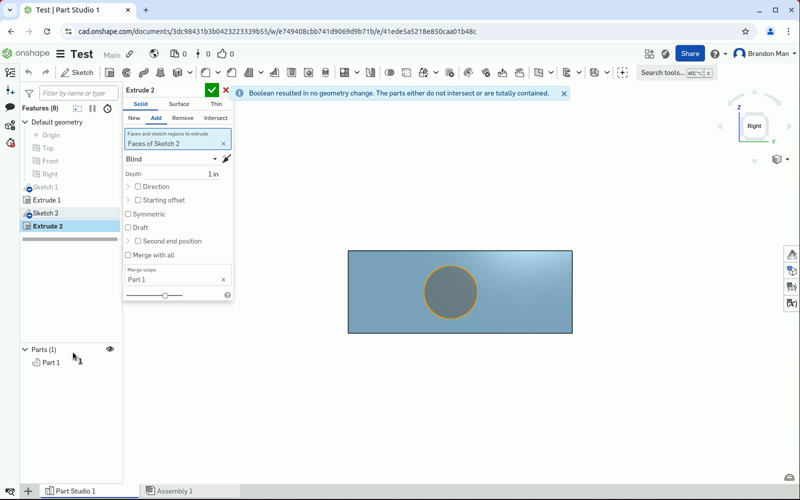
mouse_move(143, 106)
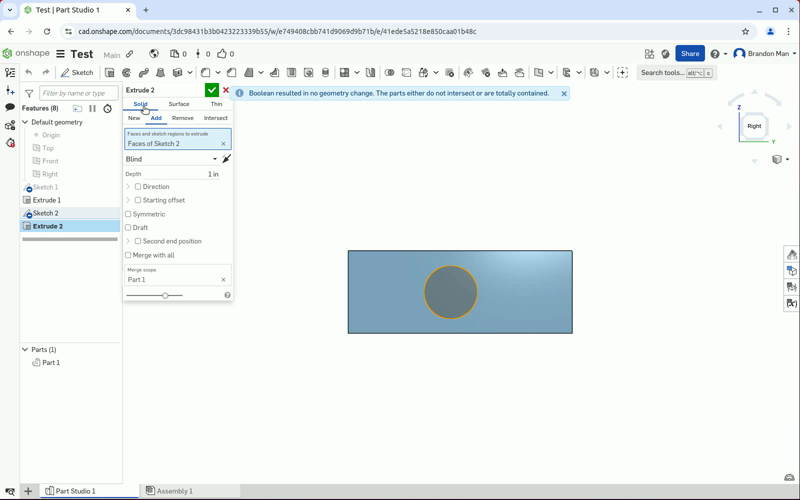
click(143, 106)
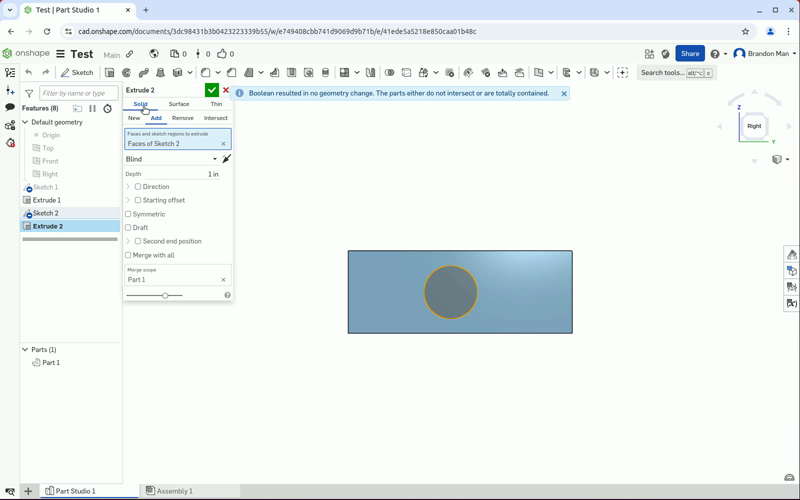
mouse_move(137, 120)
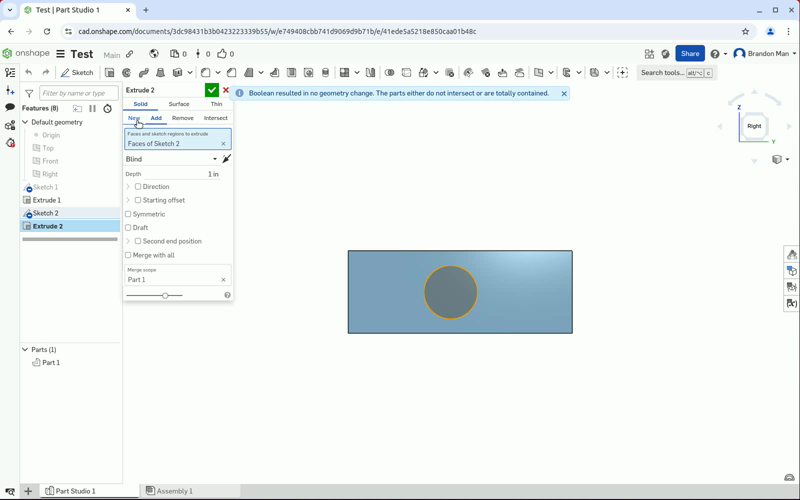
click(137, 120)
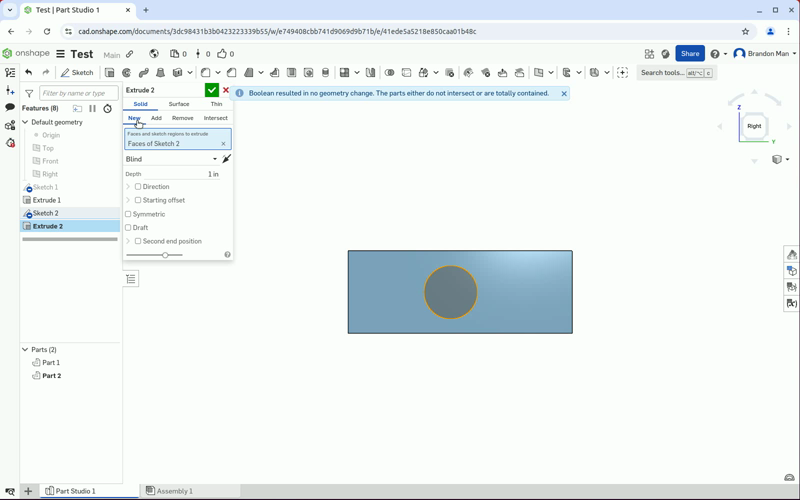
key(tab, 4)
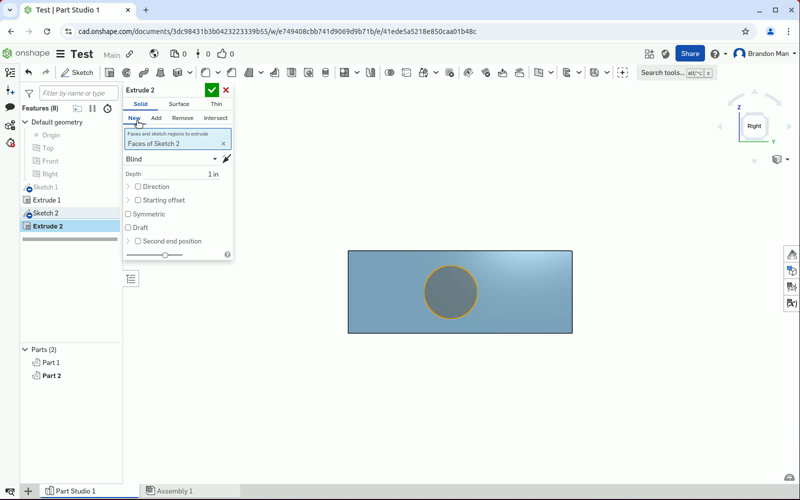
text(10.351)
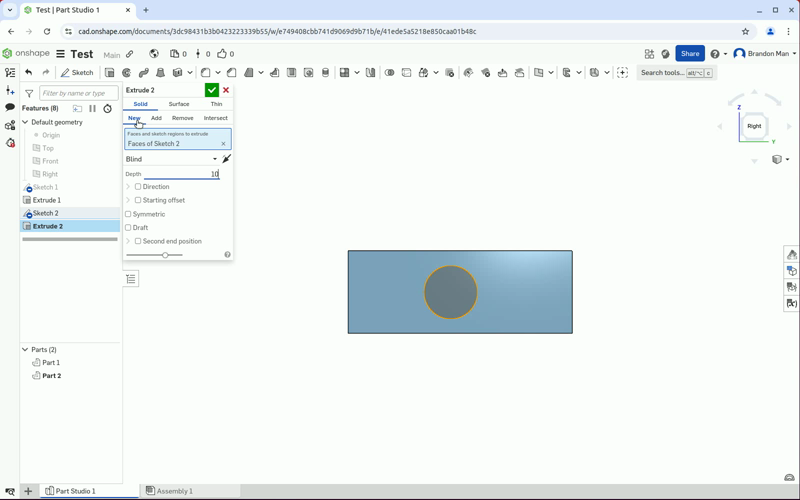
key(enter)
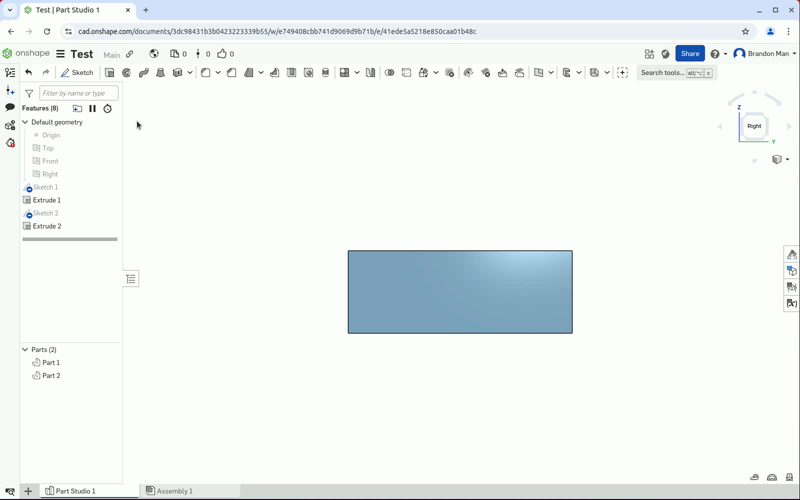
key(shift+h)
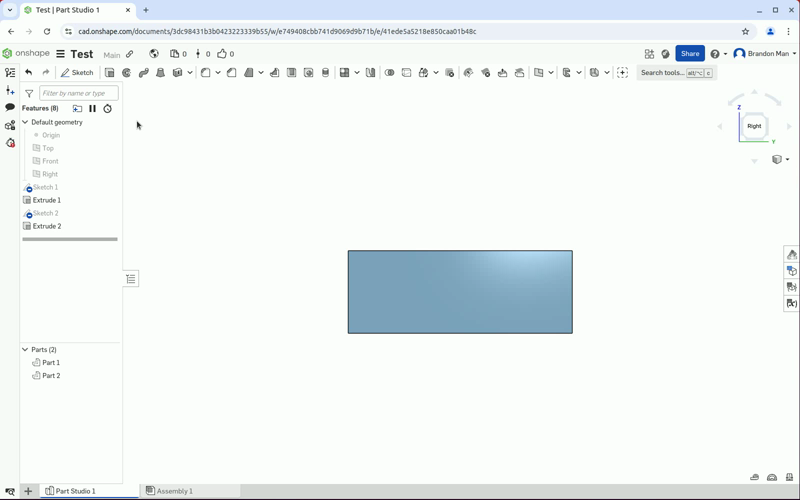
key(shift+h)
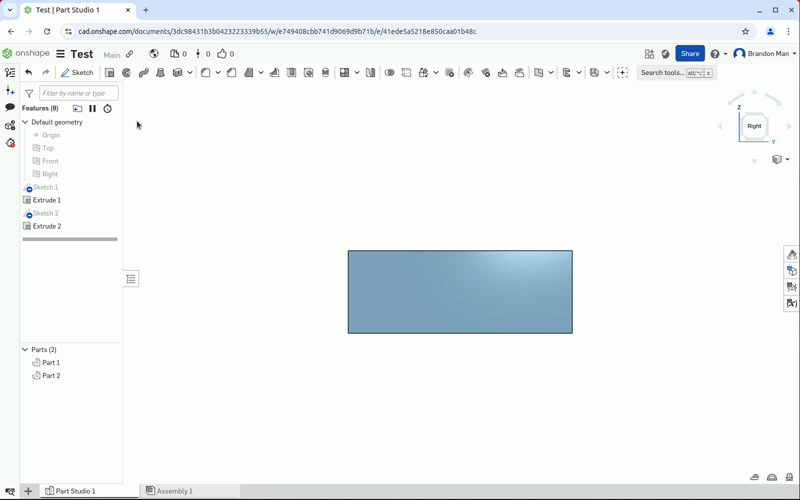
mouse_move(73, 189)
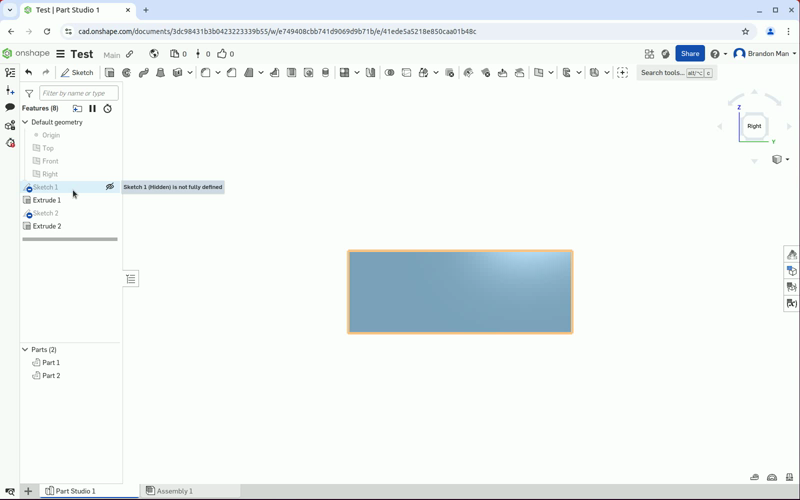
click(73, 189)
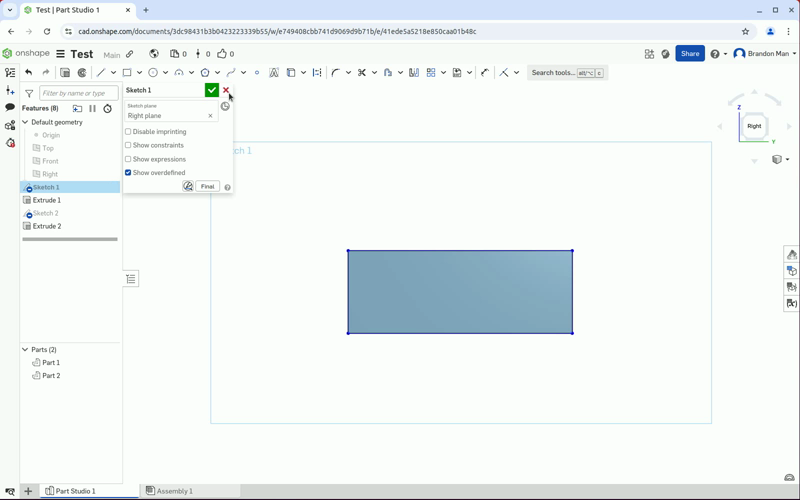
mouse_move(229, 92)
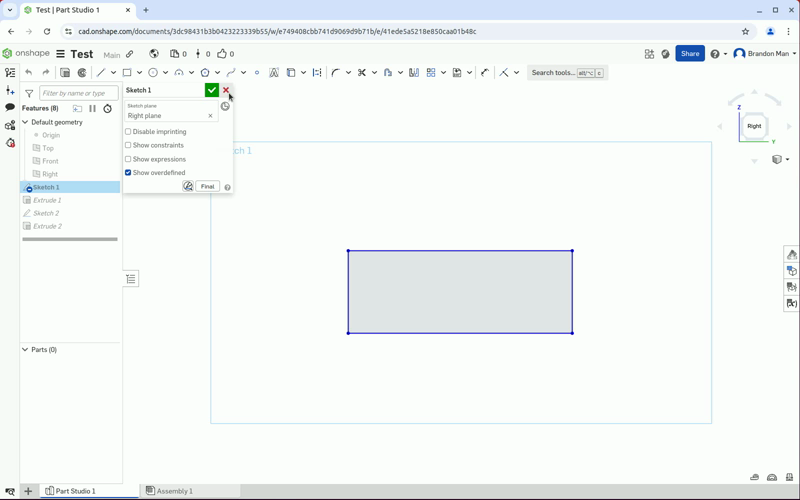
click(229, 92)
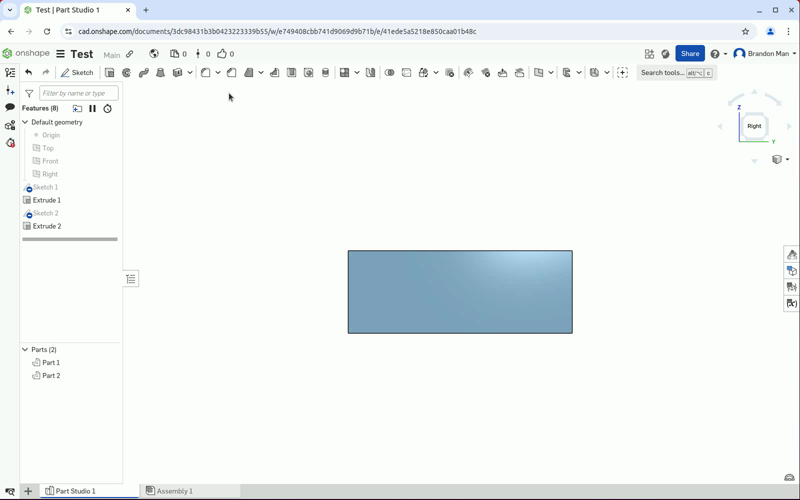
mouse_move(73, 352)
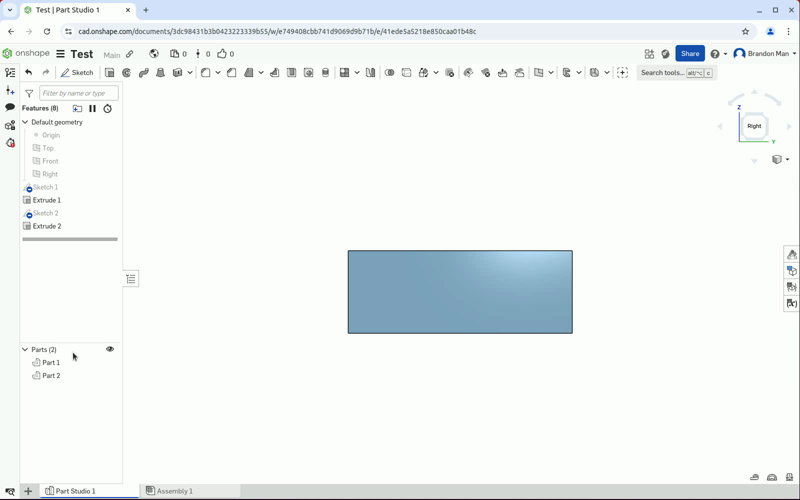
key(y)
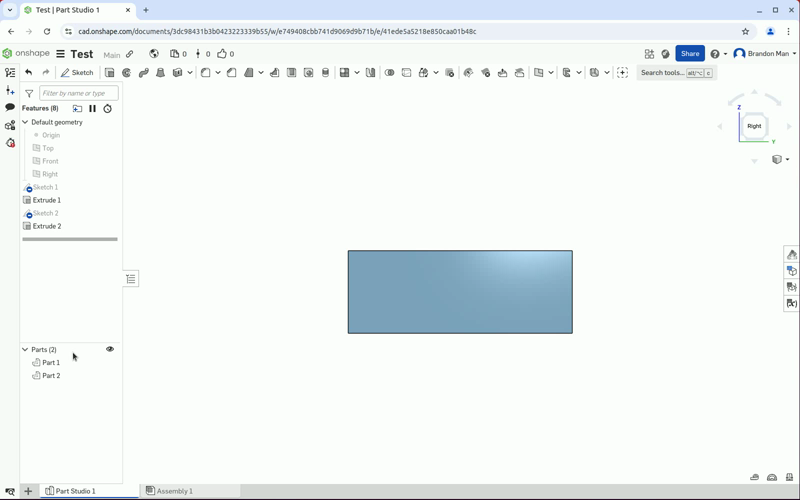
key(shift+p)
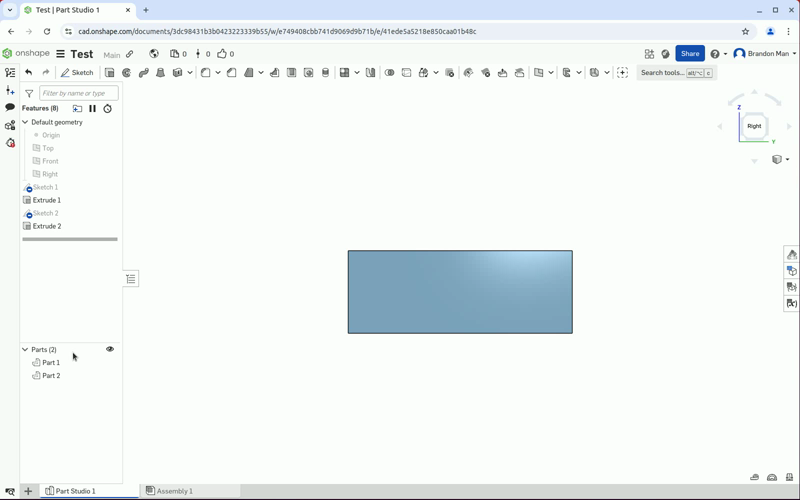
key(space)
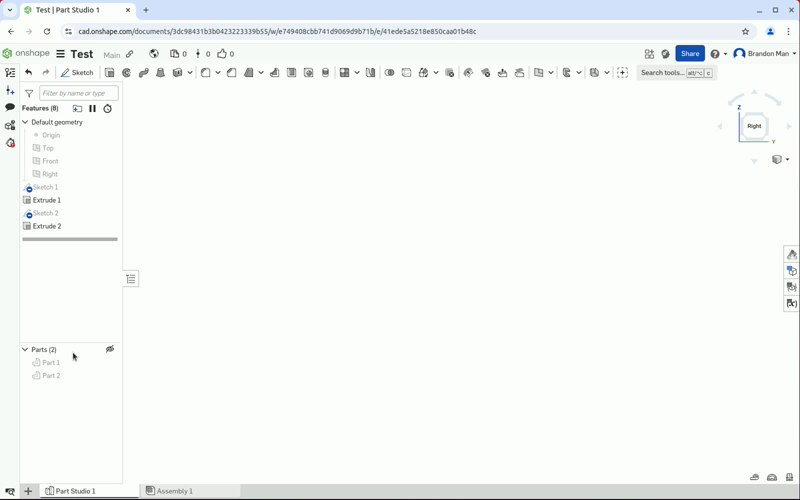
key_down(shift)
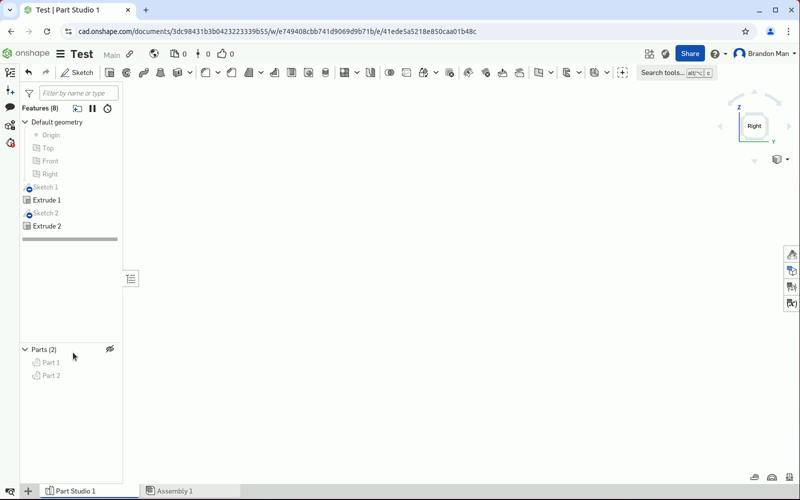
key(right)
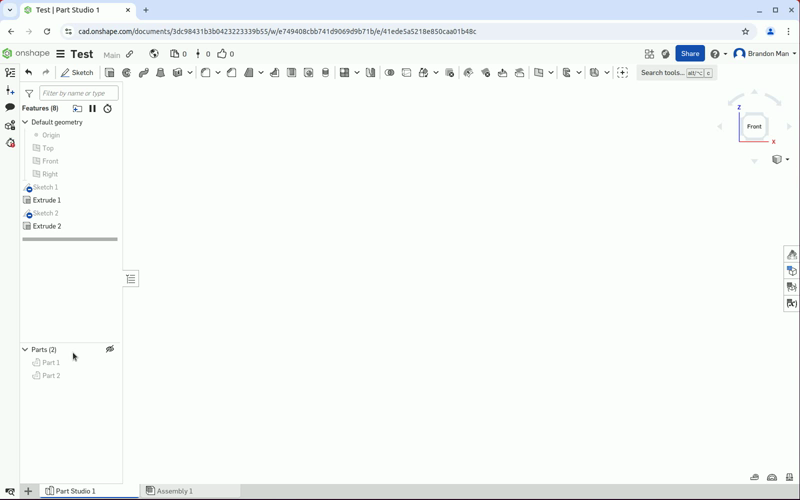
key_up(shift)
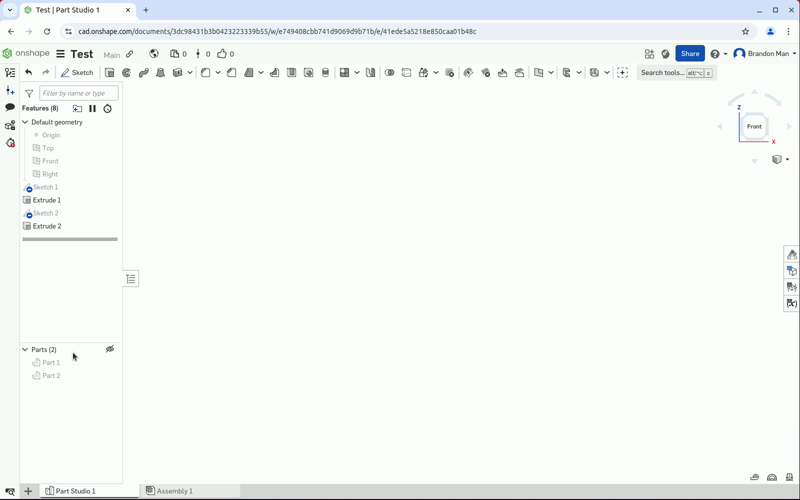
mouse_move(73, 352)
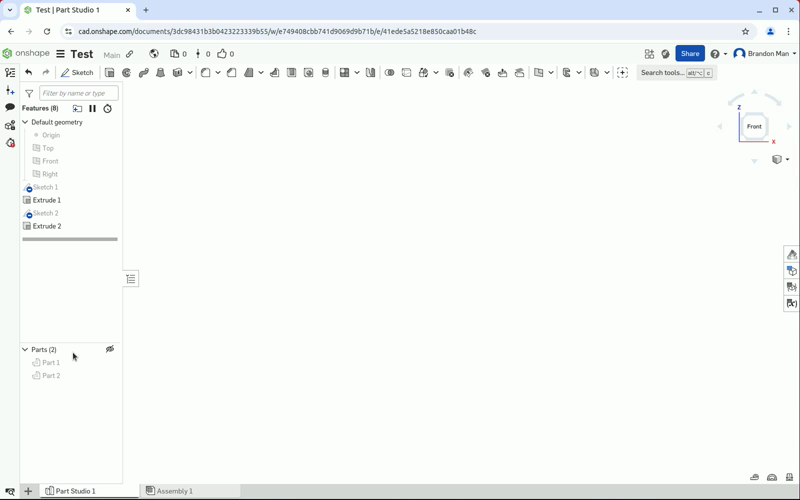
key(shift+y)
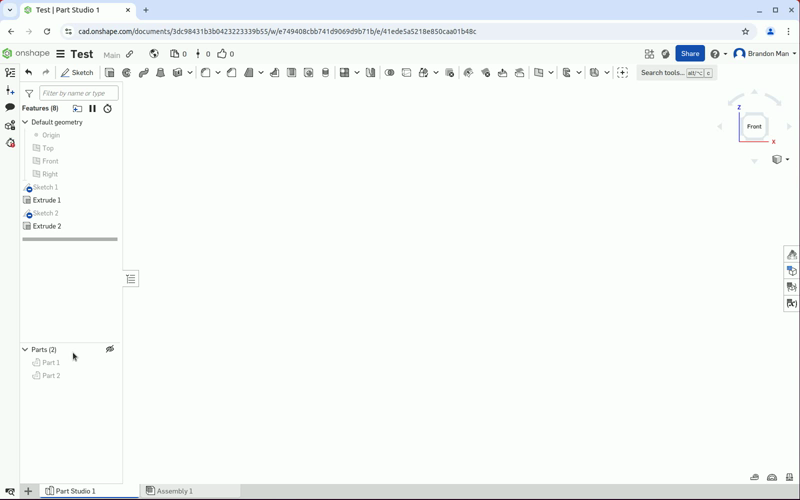
mouse_move(541, 75)
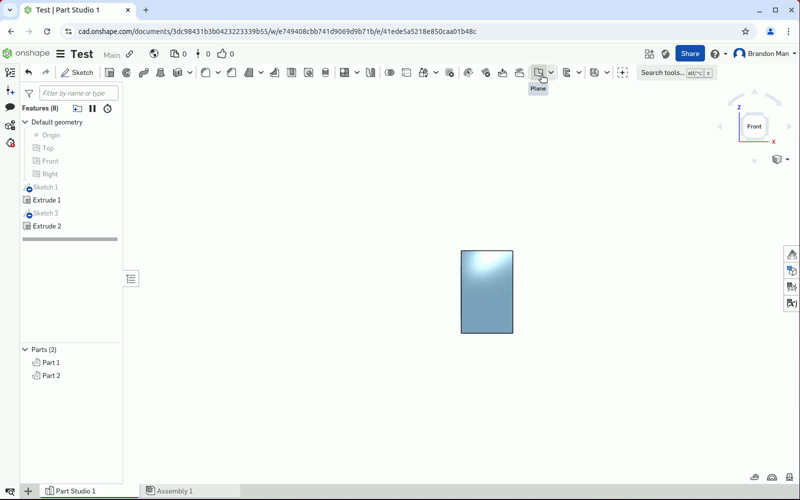
click(541, 75)
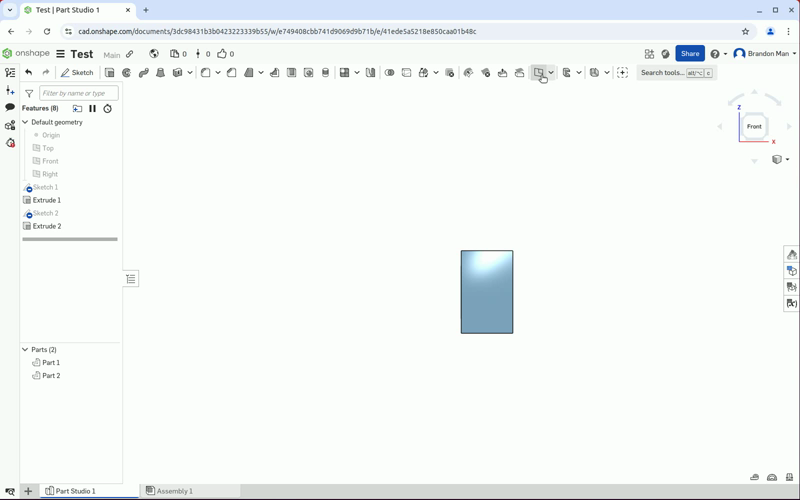
mouse_move(73, 163)
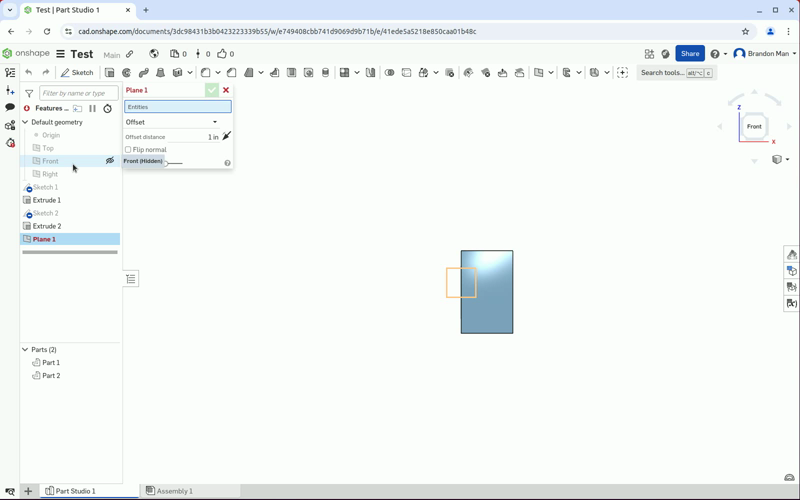
click(73, 163)
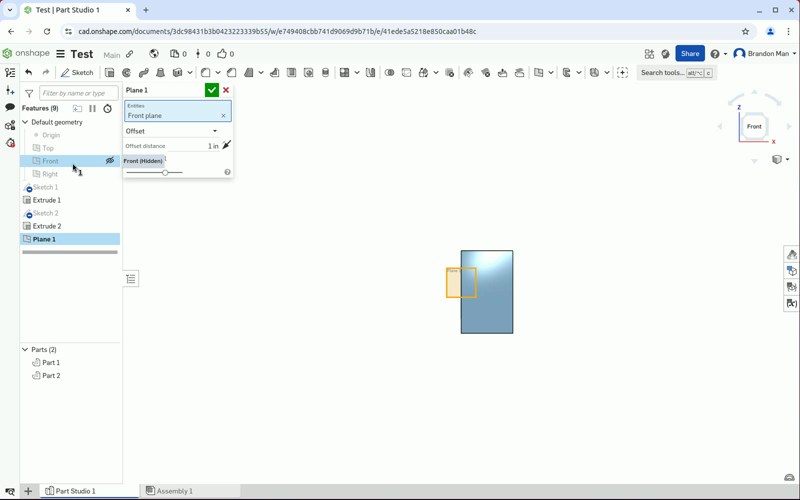
key(tab, 2)
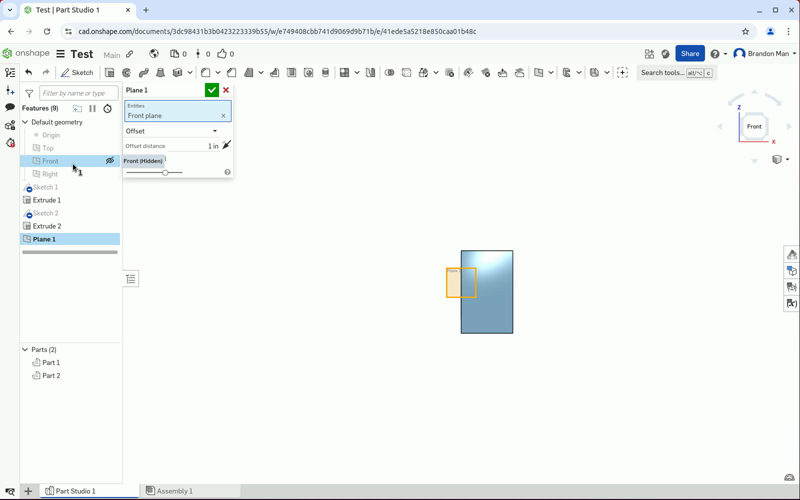
text(23.108)
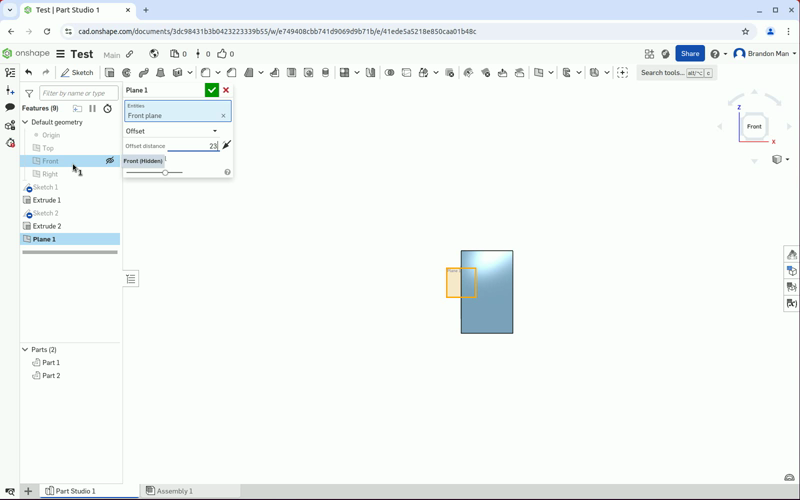
key(enter, 2)
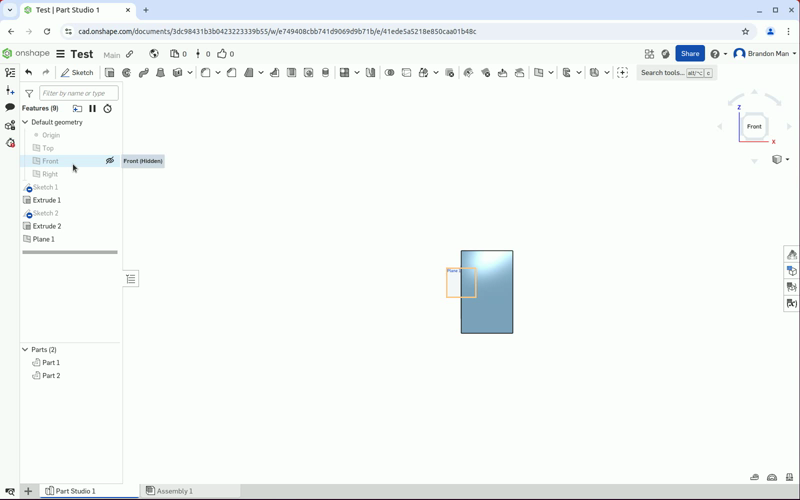
key(shift+s)
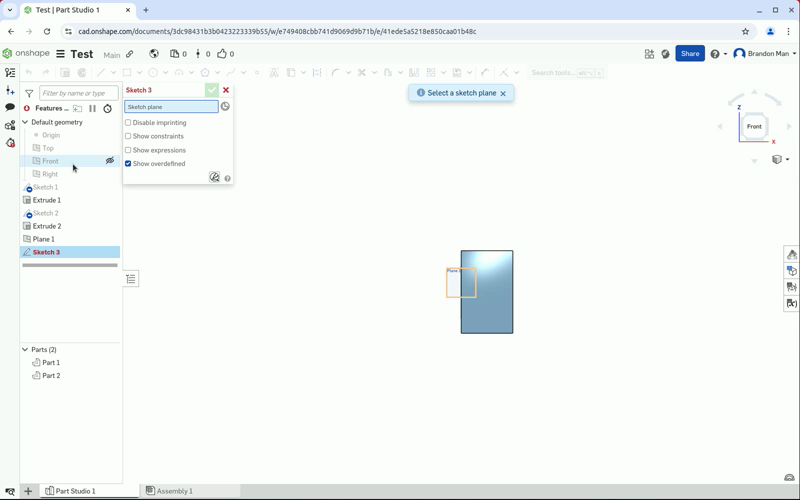
mouse_move(73, 241)
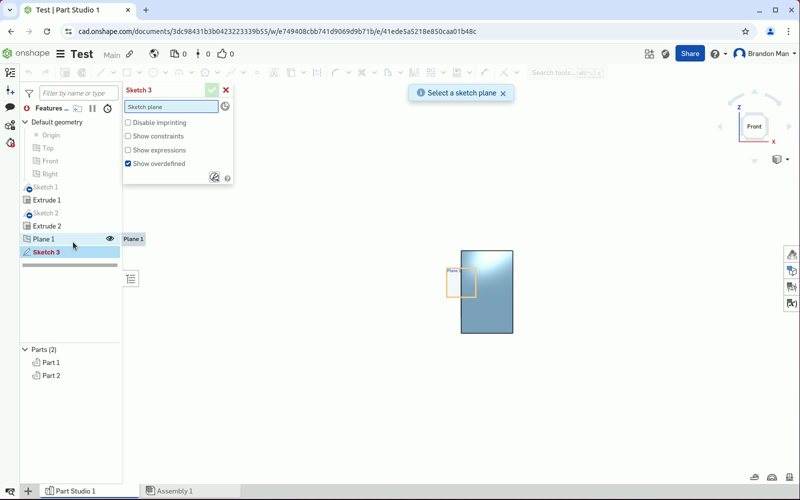
click(73, 241)
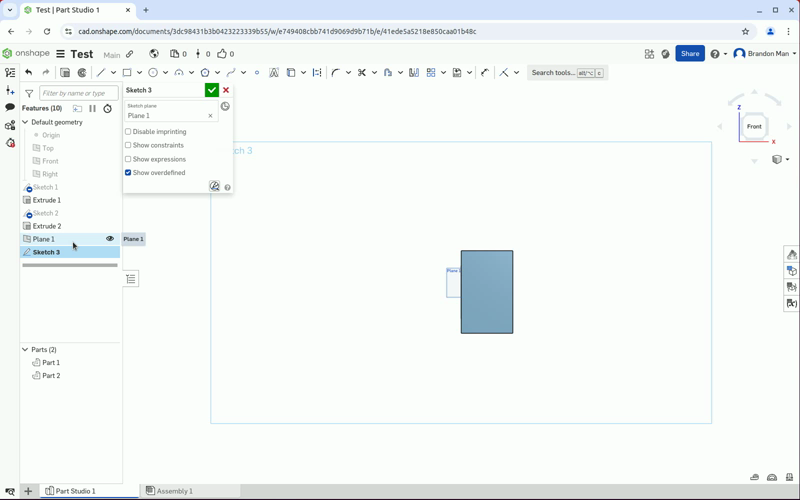
mouse_move(73, 352)
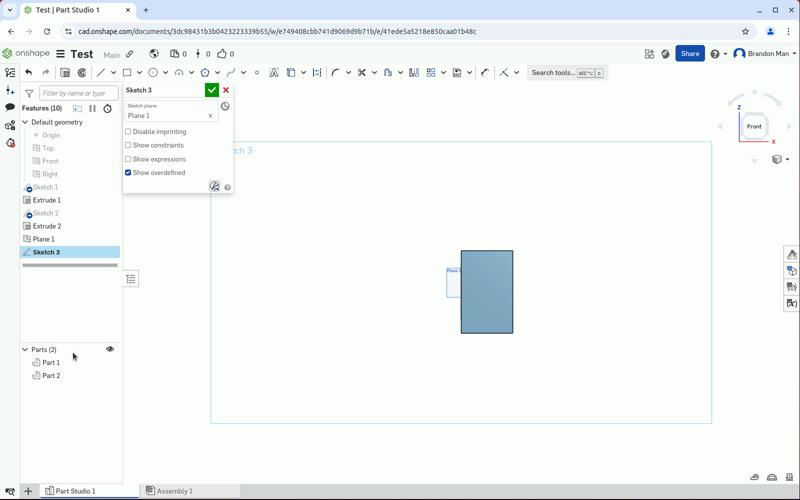
key(y)
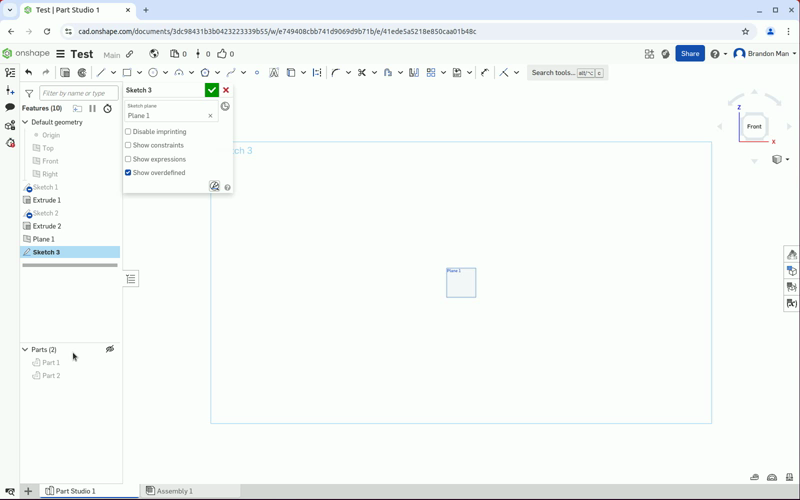
key(c)
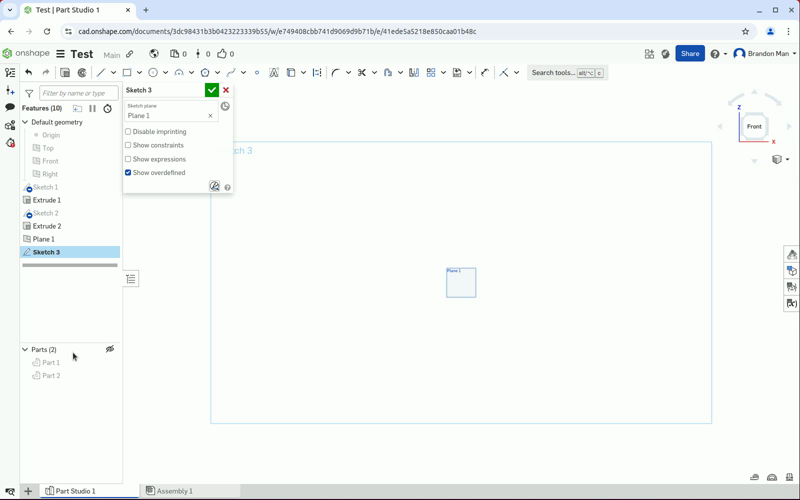
key_down(shift)
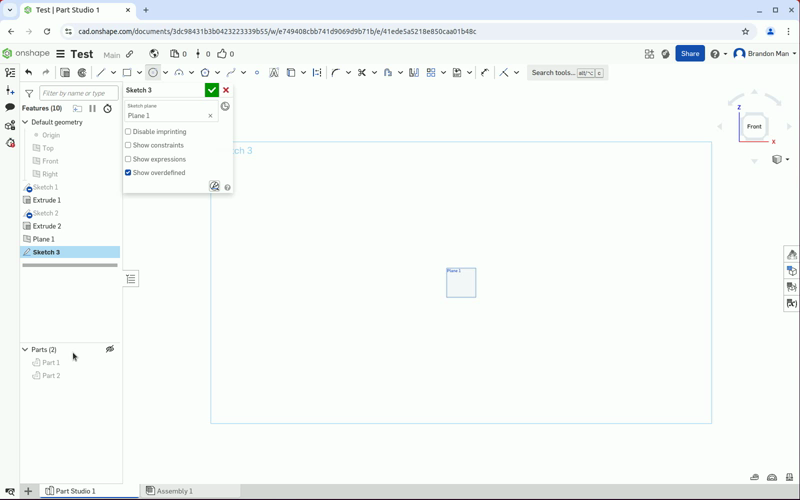
mouse_move(486, 271)
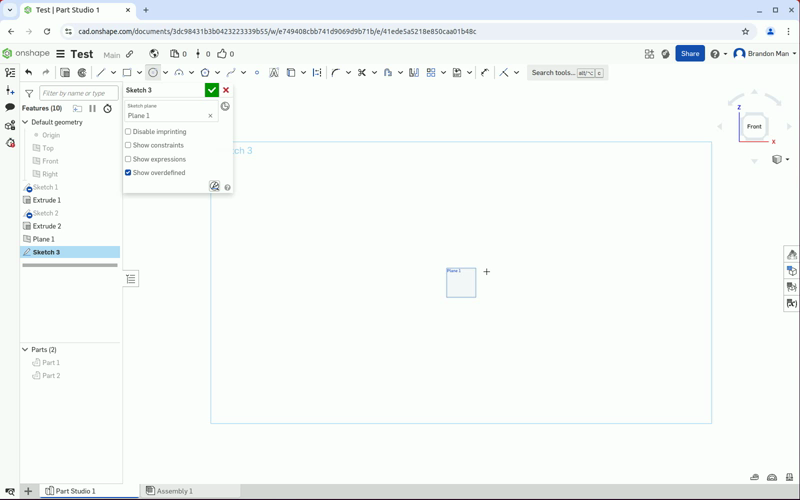
click(486, 271)
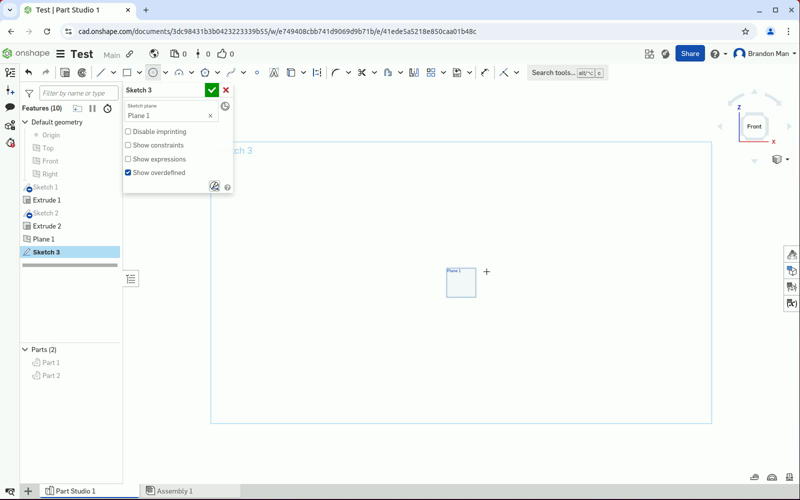
key_up(shift)
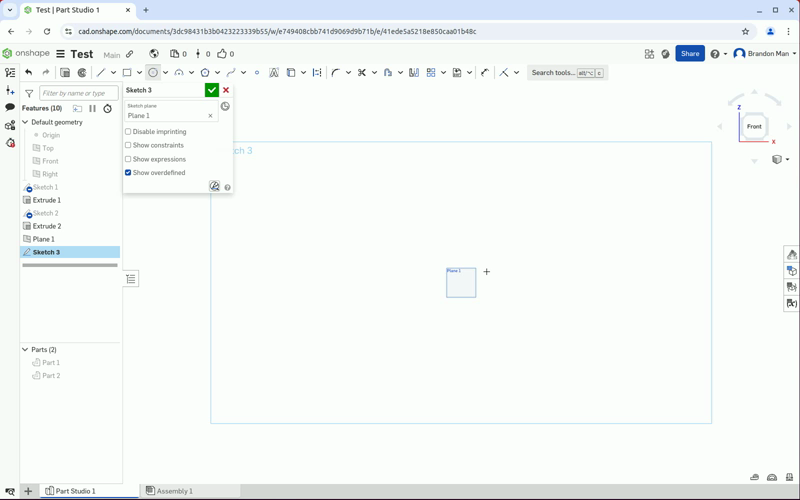
mouse_move(497, 271)
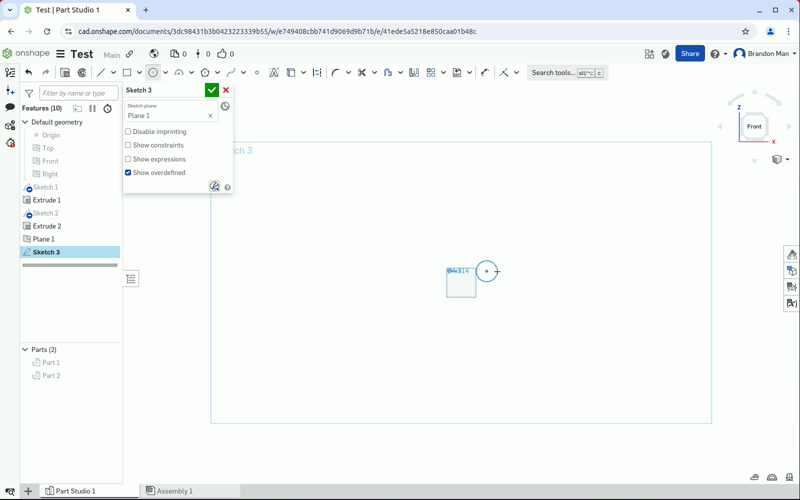
click(497, 271)
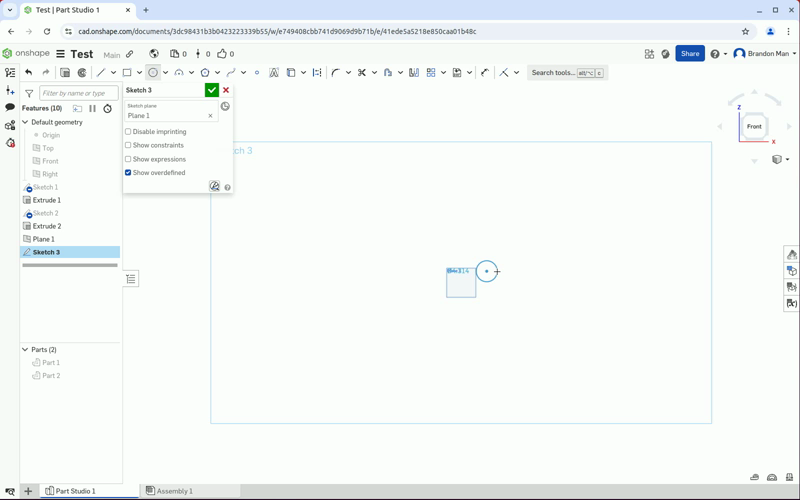
key(esc)
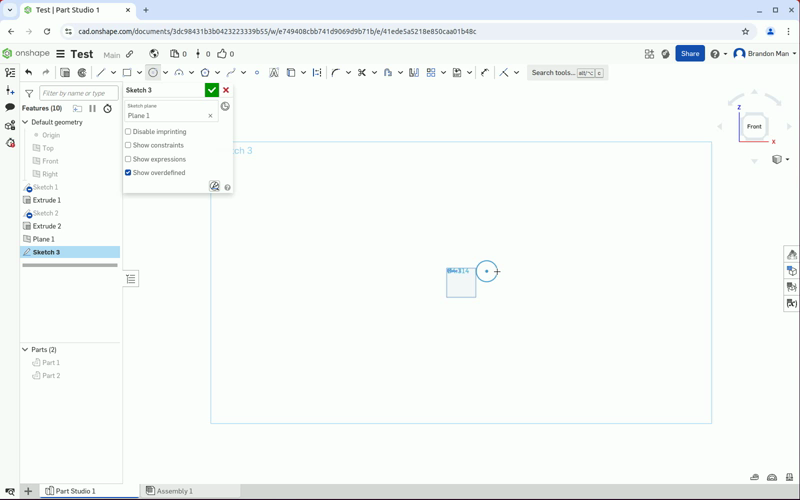
mouse_move(490, 275)
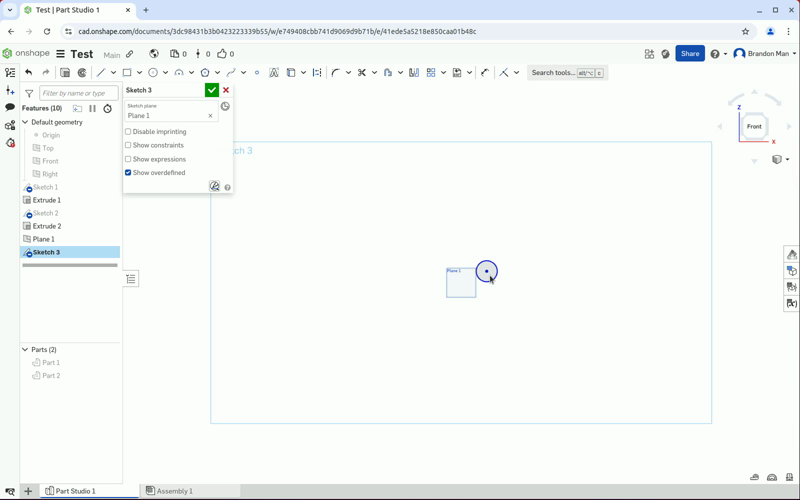
scroll(6)
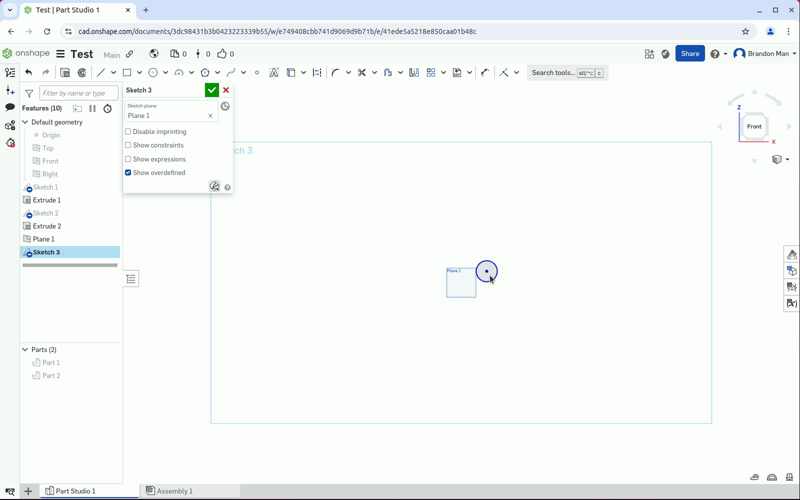
scroll(6)
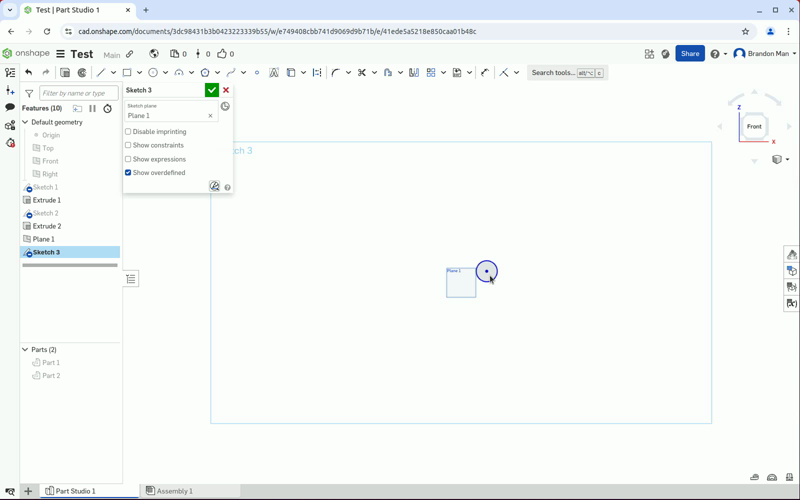
scroll(6)
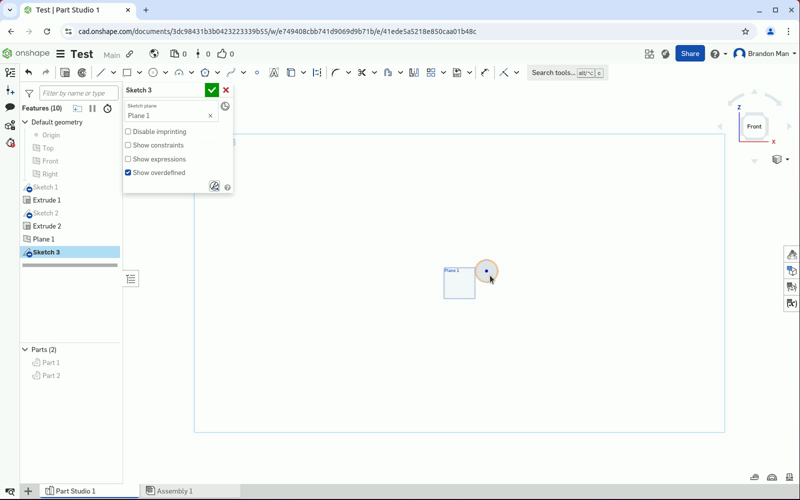
scroll(6)
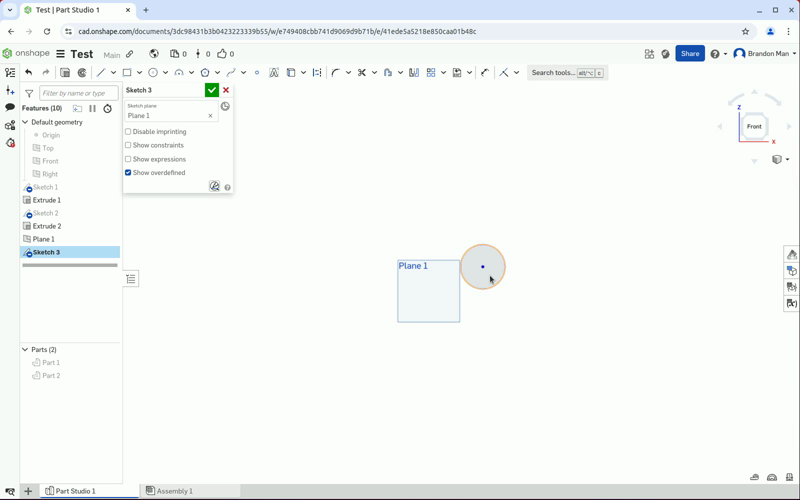
scroll(6)
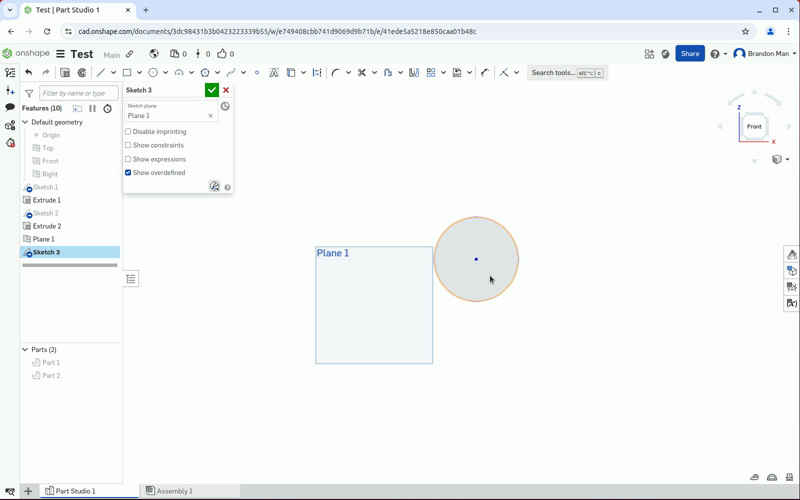
scroll(6)
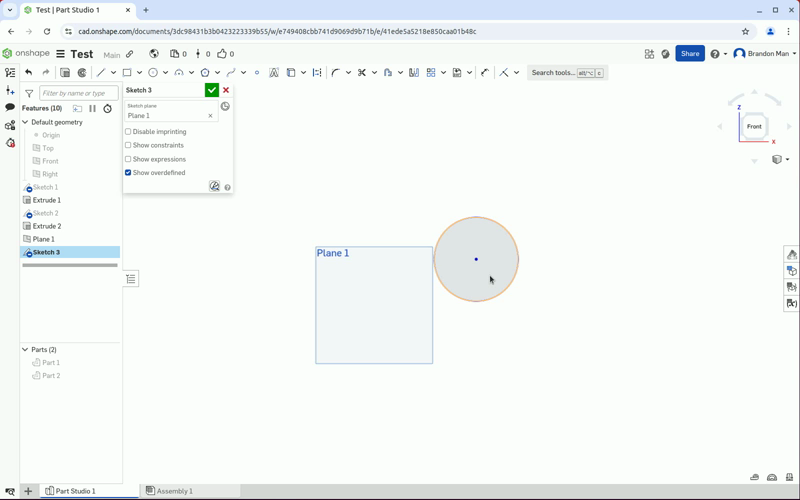
scroll(6)
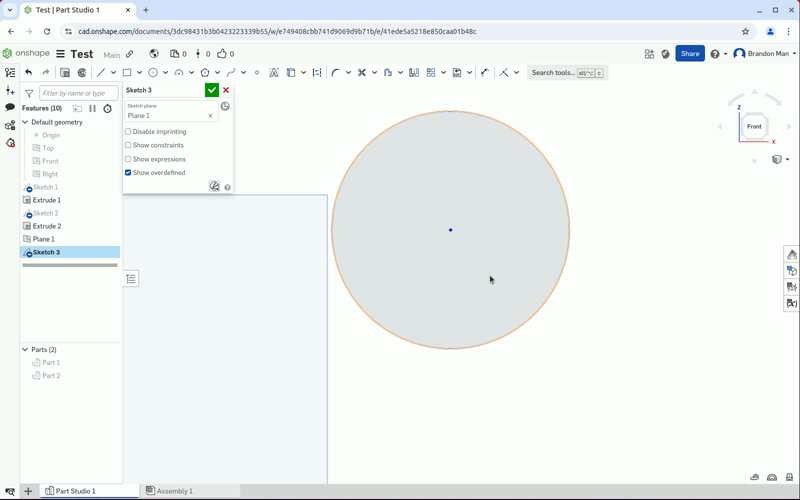
click(490, 275)
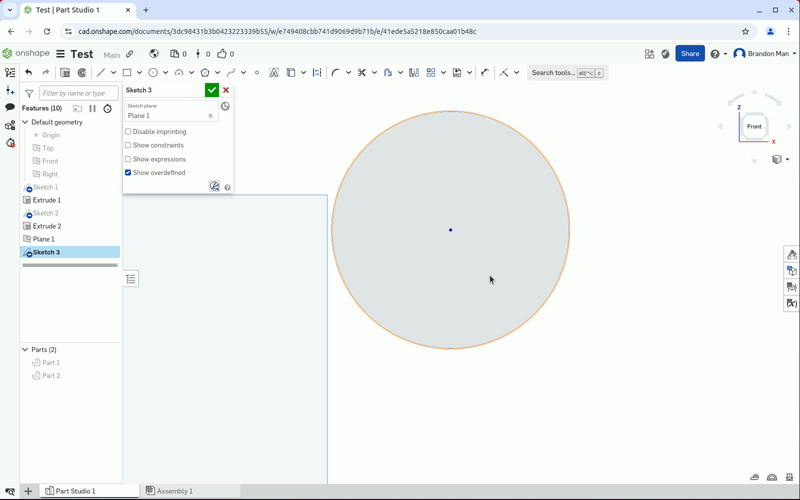
scroll(-6)
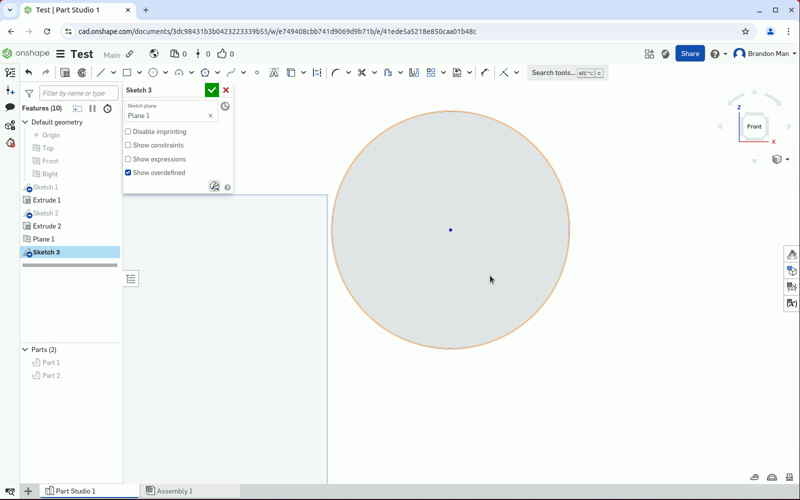
scroll(-6)
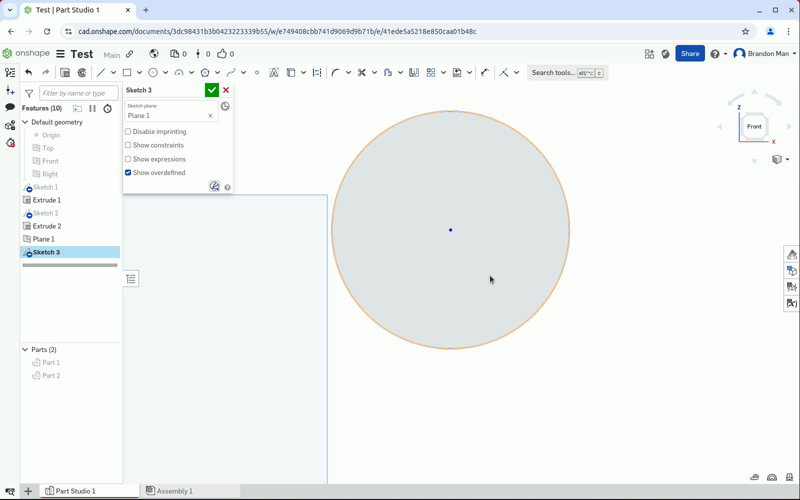
scroll(-6)
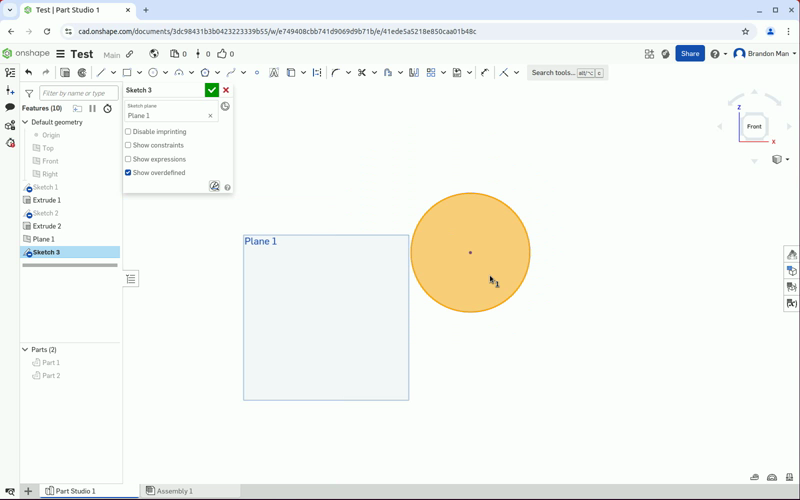
scroll(-6)
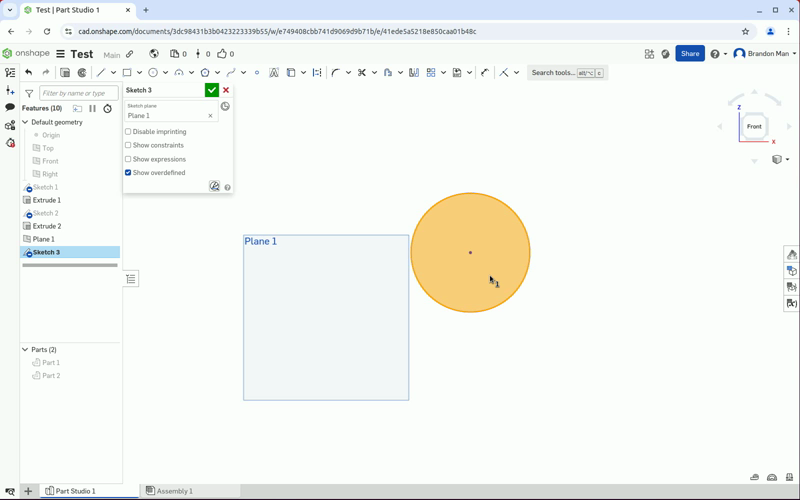
scroll(-6)
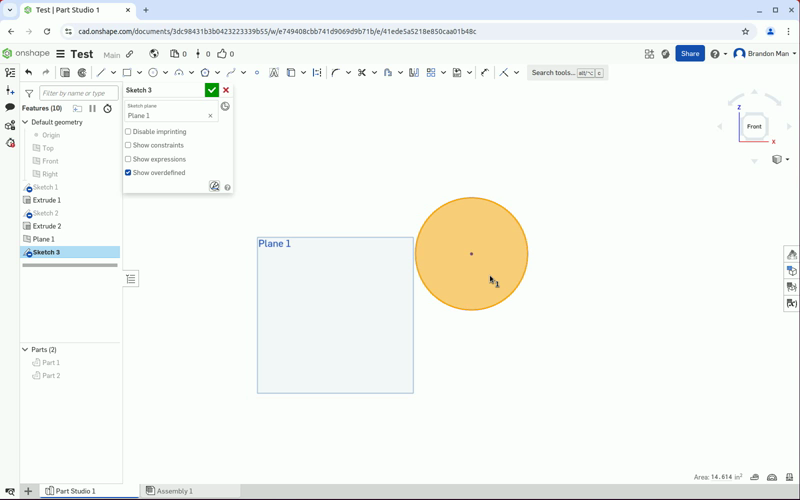
scroll(-6)
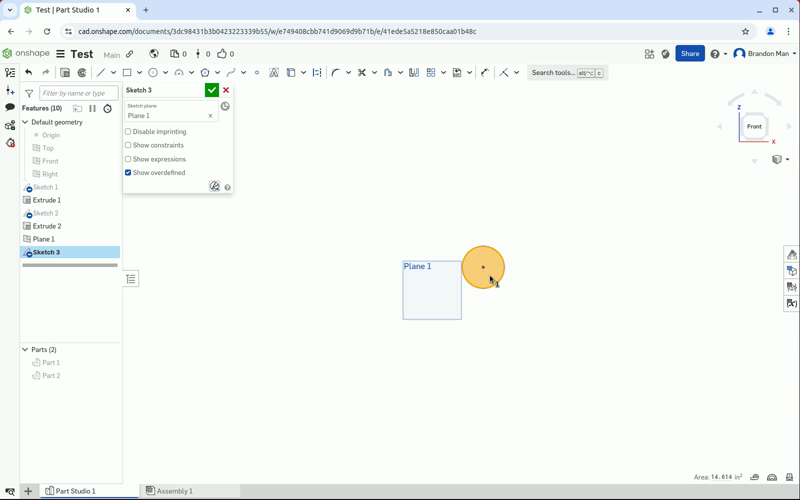
scroll(-6)
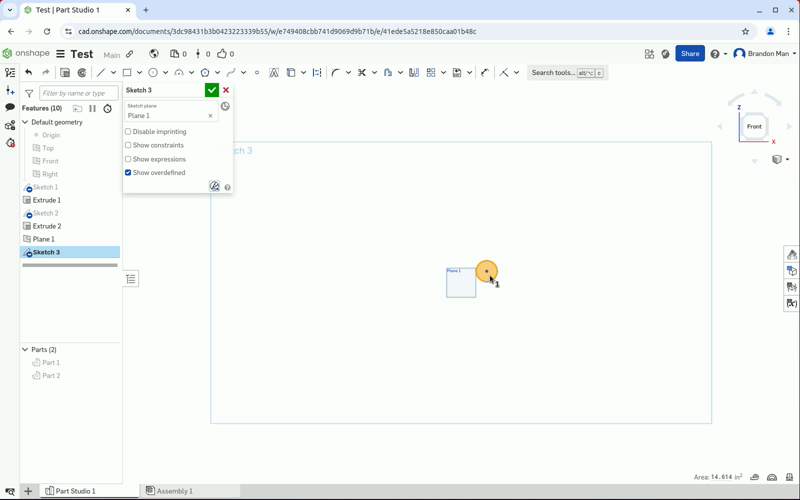
mouse_move(73, 352)
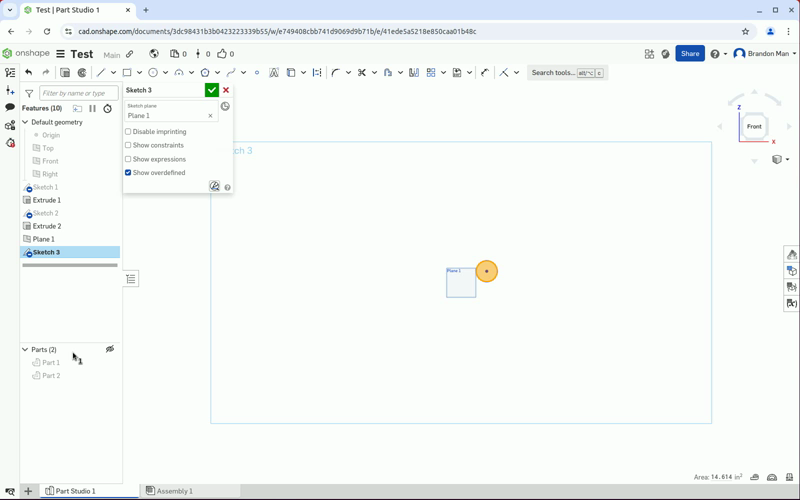
key(shift+y)
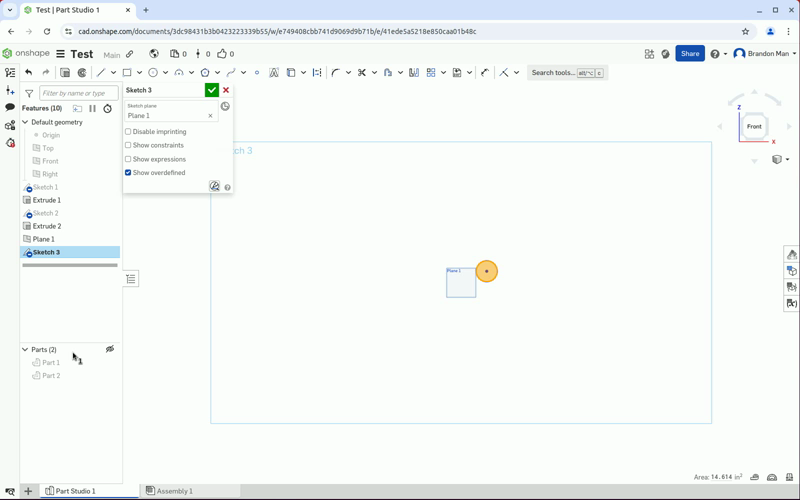
key(shift+e)
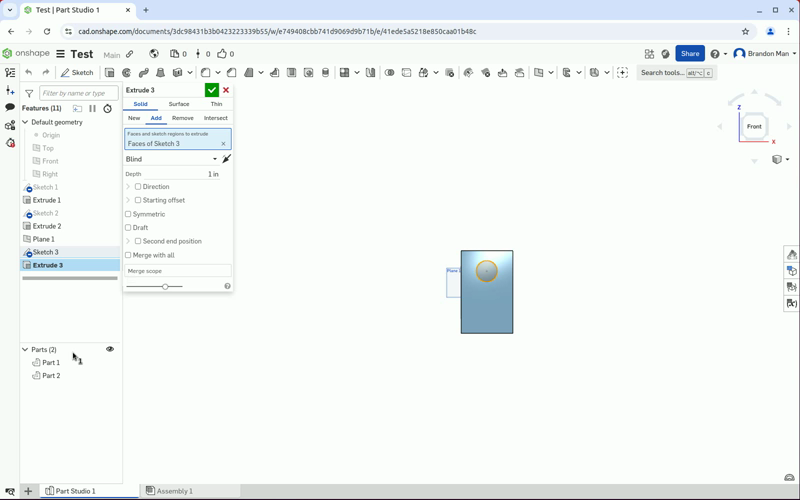
mouse_move(143, 106)
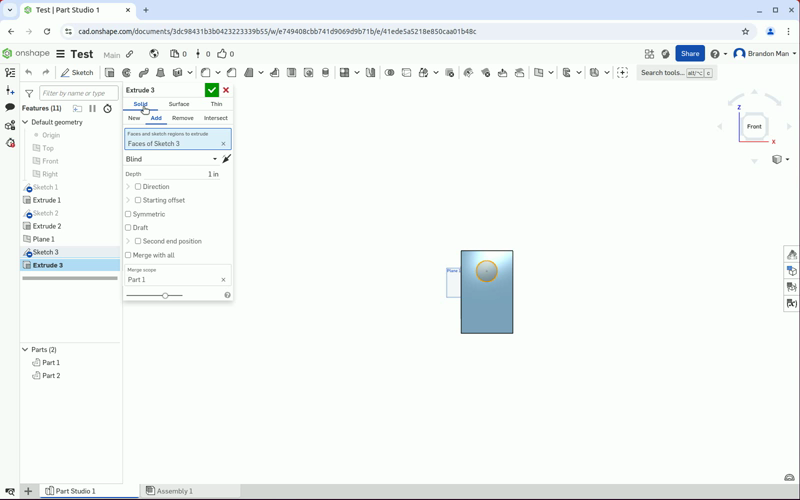
click(143, 106)
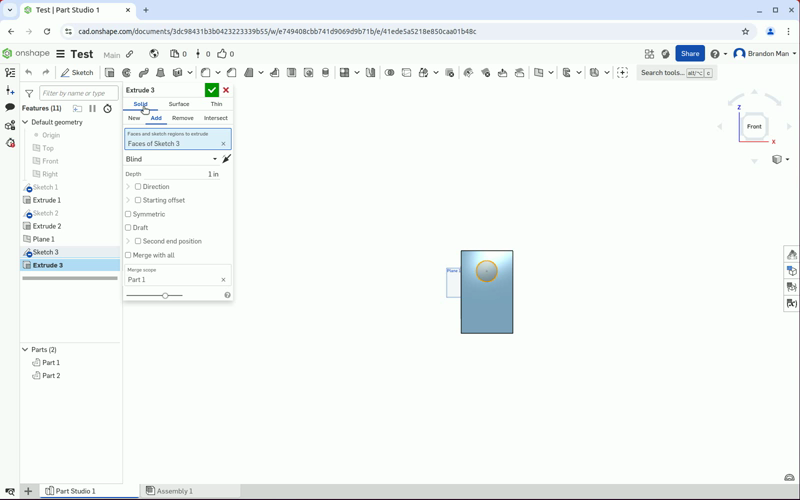
mouse_move(186, 120)
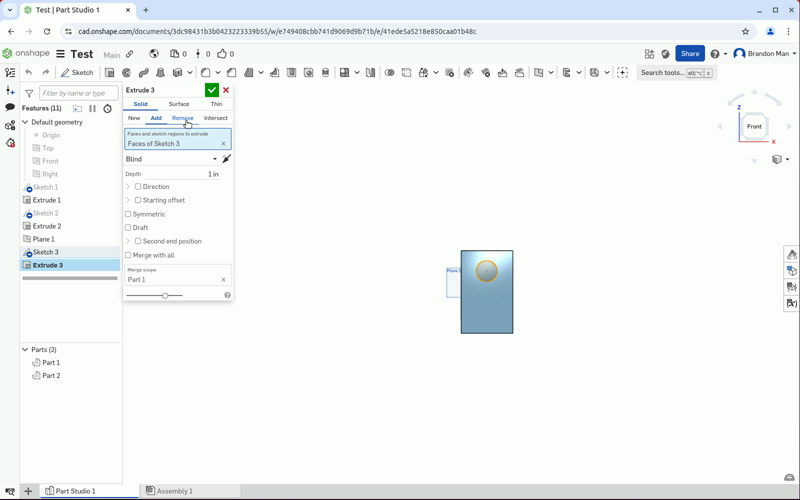
click(186, 120)
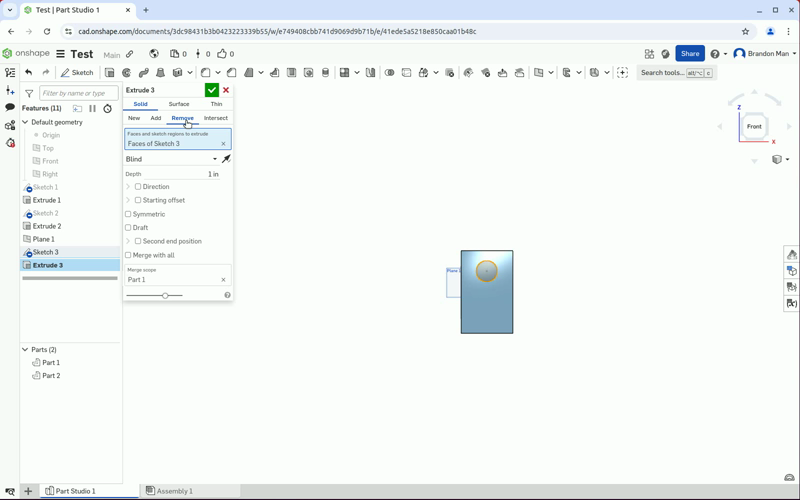
key(tab, 4)
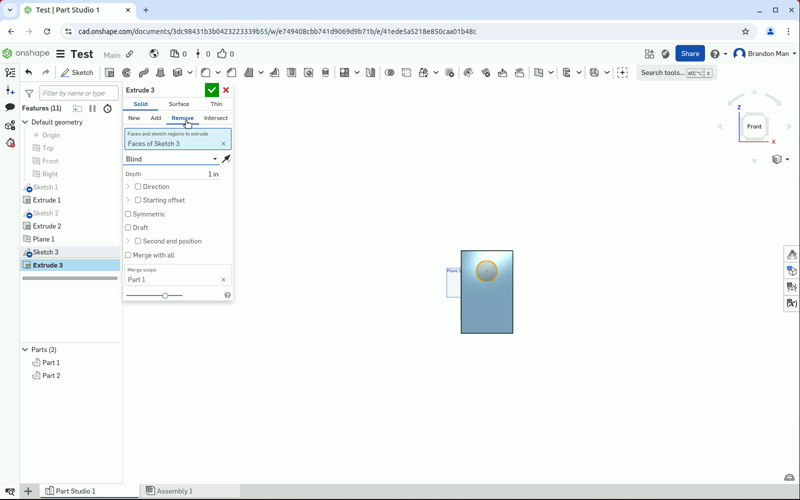
text(10.591)
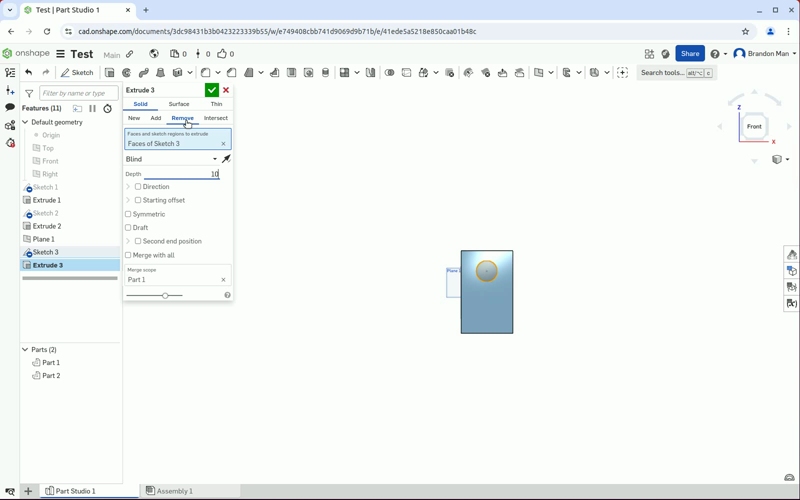
key(tab, 6)
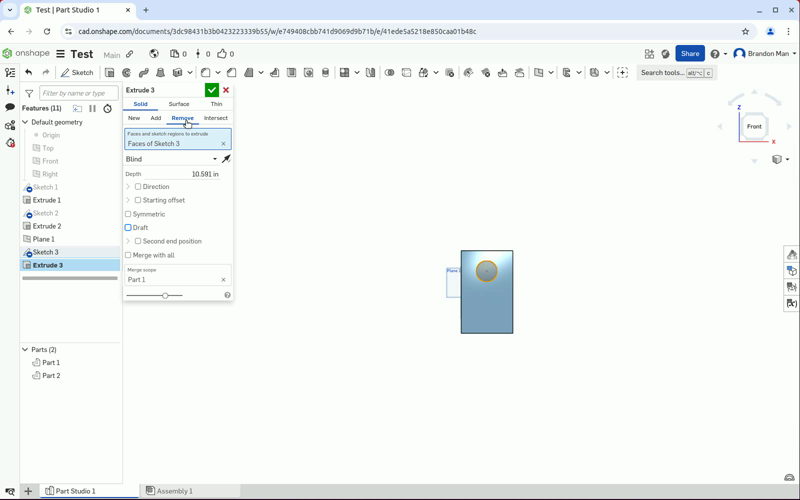
key(space)
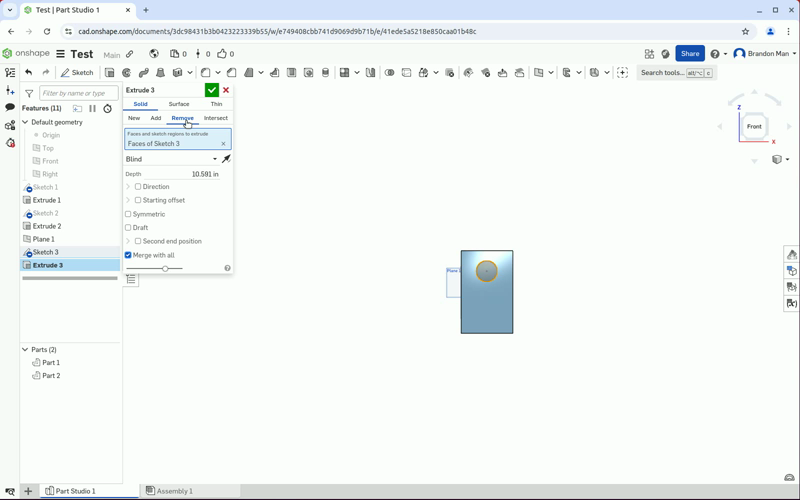
key(enter)
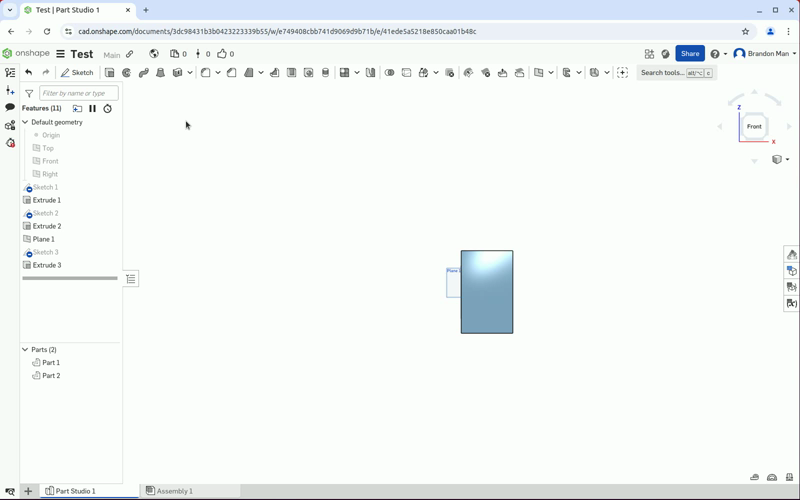
key(shift+h)
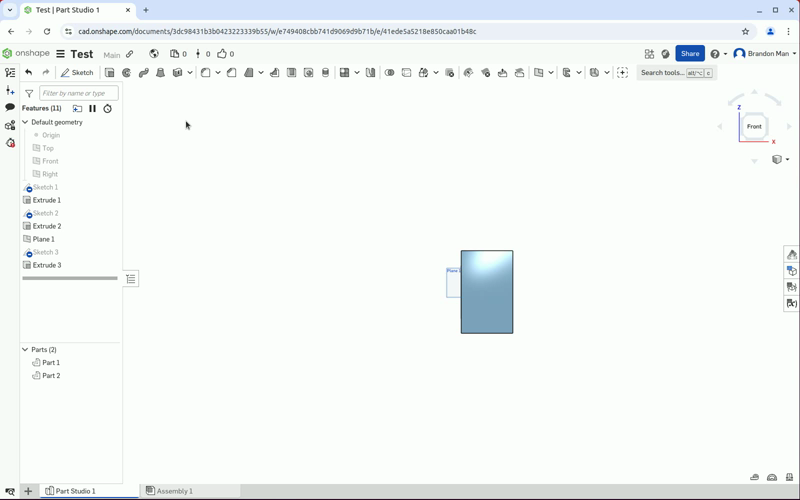
key(shift+h)
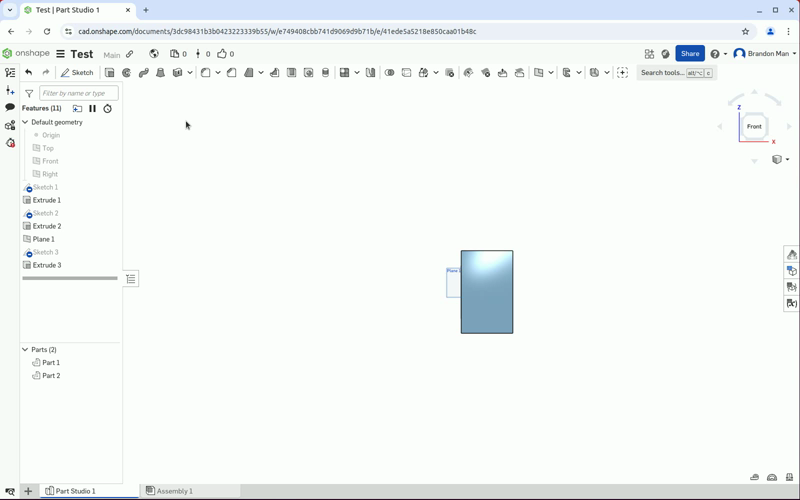
mouse_move(73, 189)
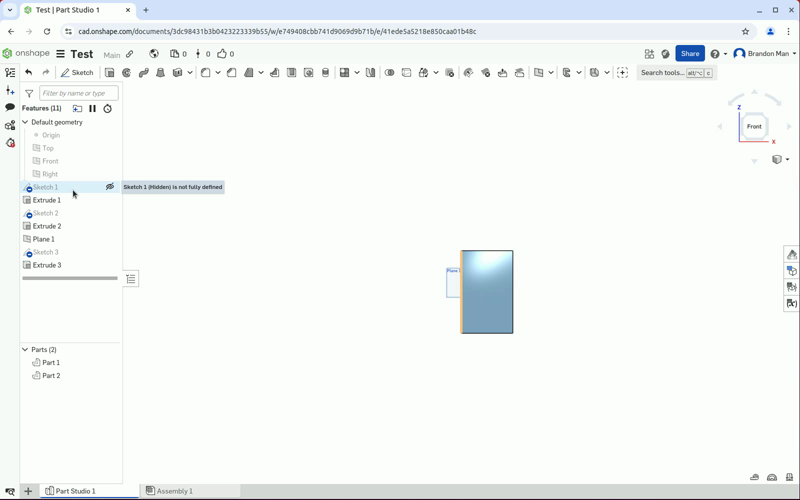
click(73, 189)
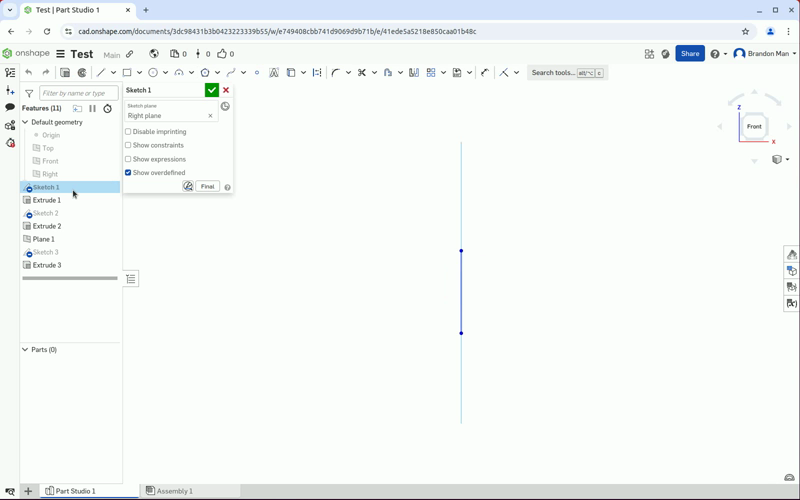
mouse_move(229, 92)
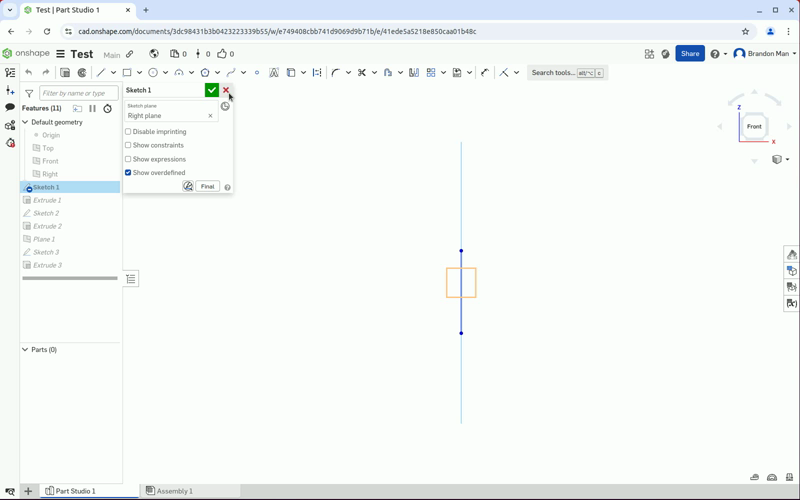
click(229, 92)
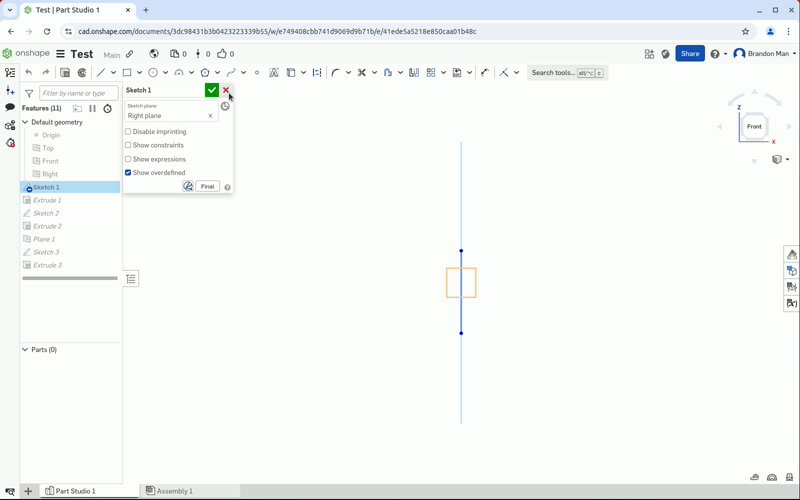
key(shift+s)
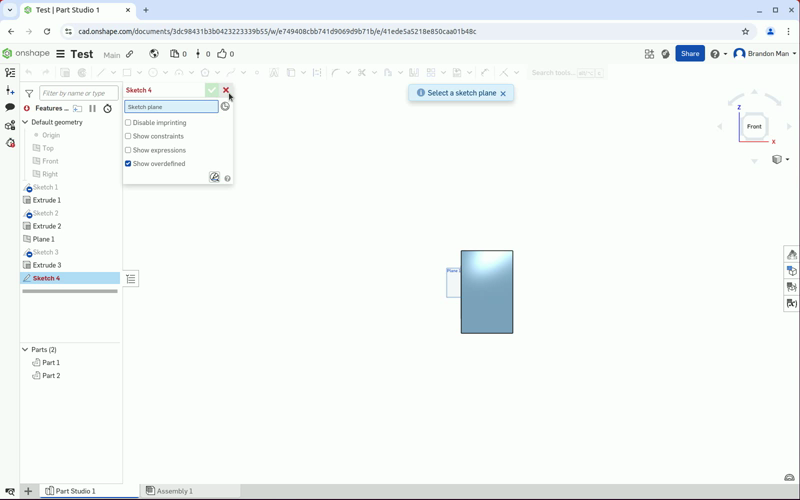
mouse_move(73, 241)
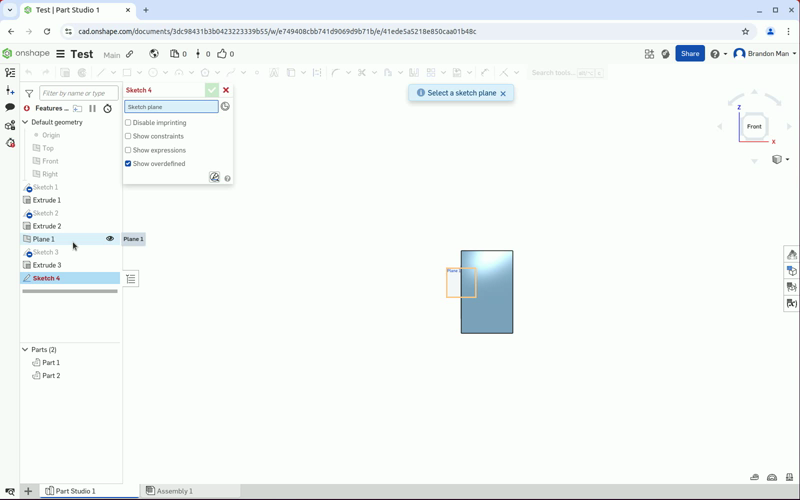
click(73, 241)
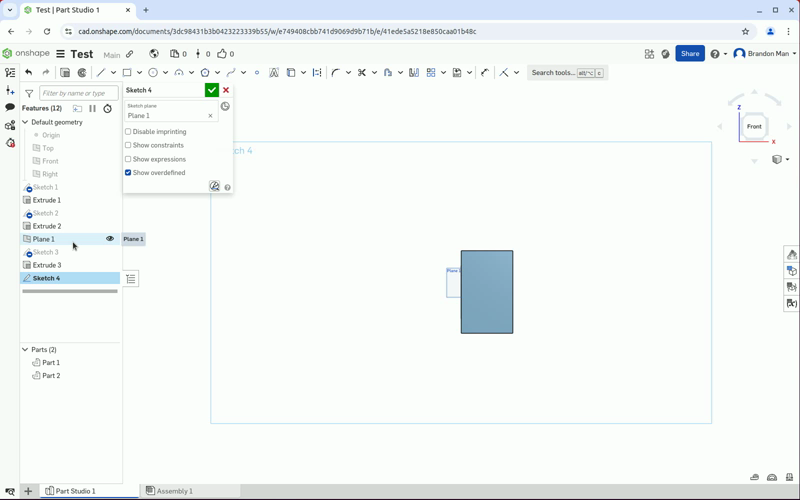
mouse_move(73, 352)
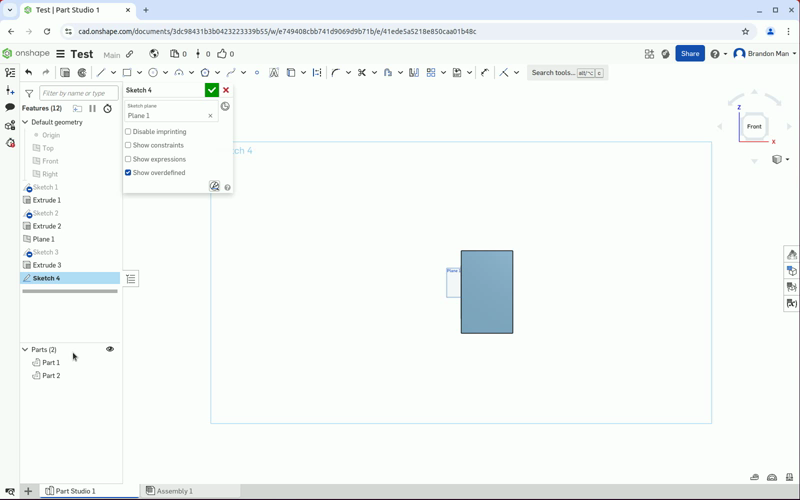
key(y)
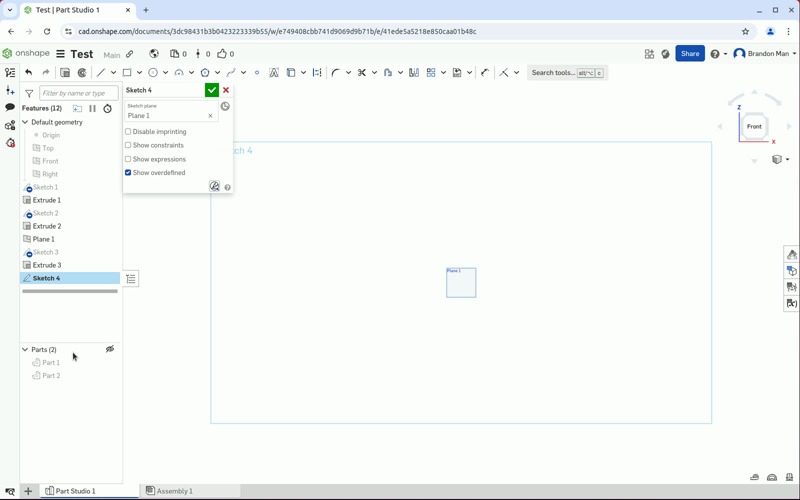
key(c)
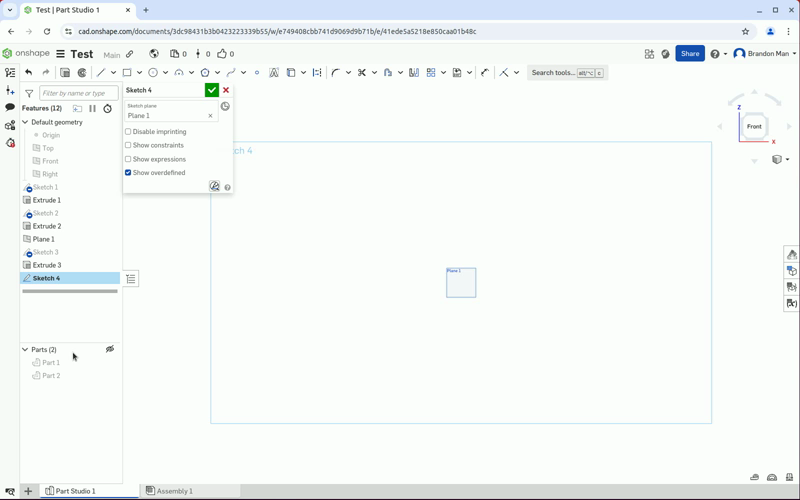
key_down(shift)
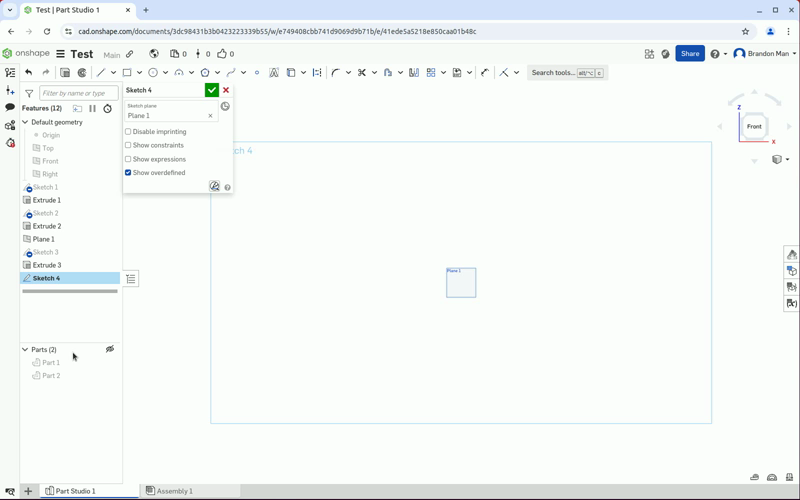
mouse_move(486, 271)
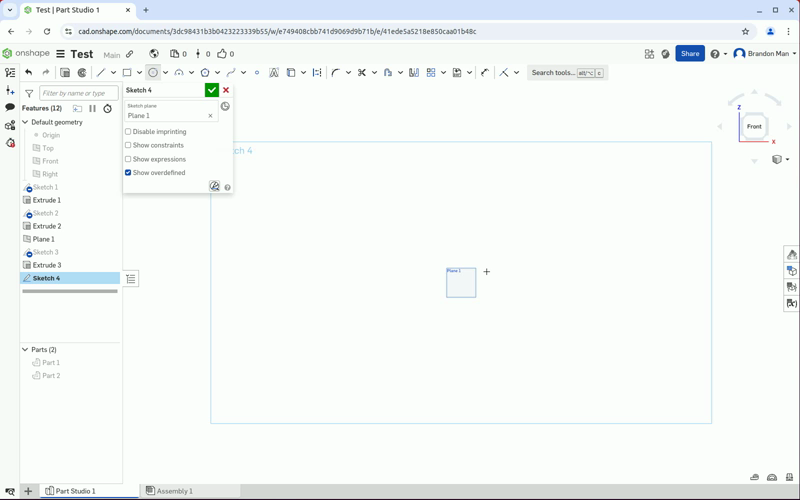
click(486, 271)
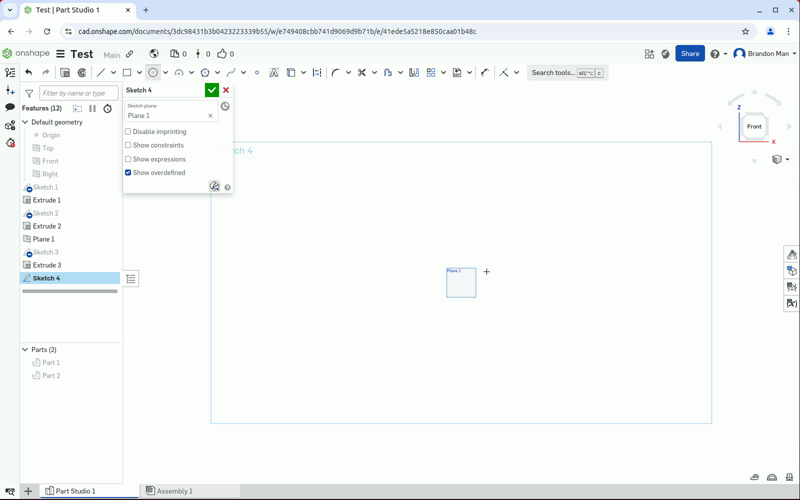
key_up(shift)
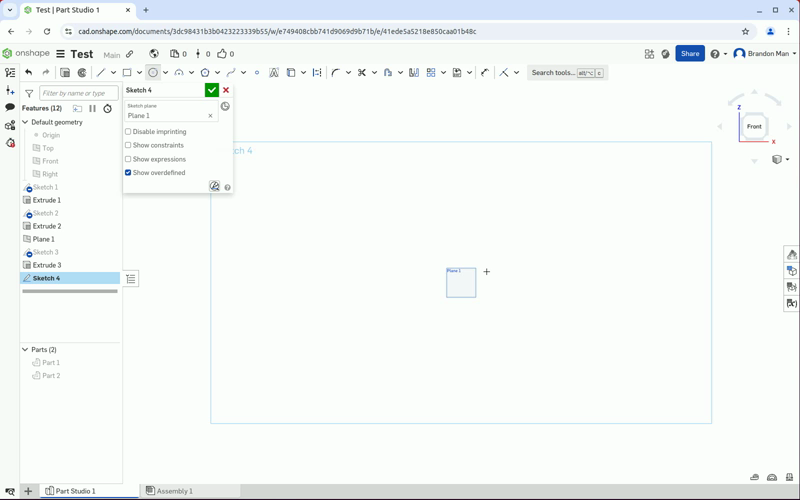
mouse_move(497, 271)
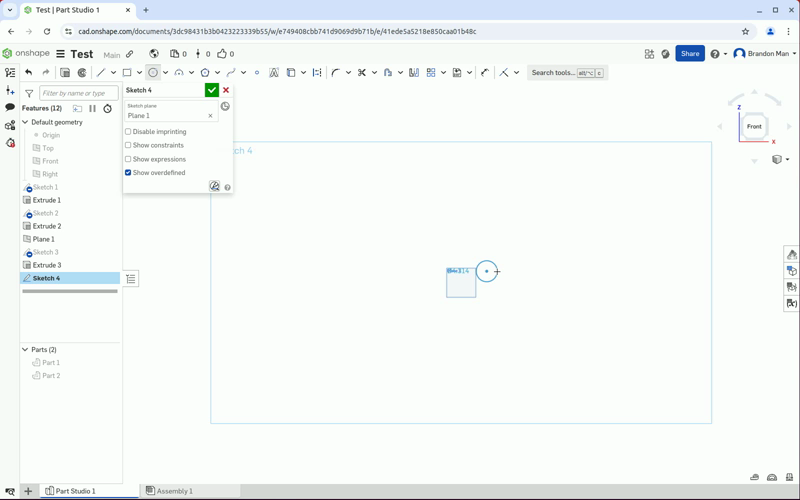
click(497, 271)
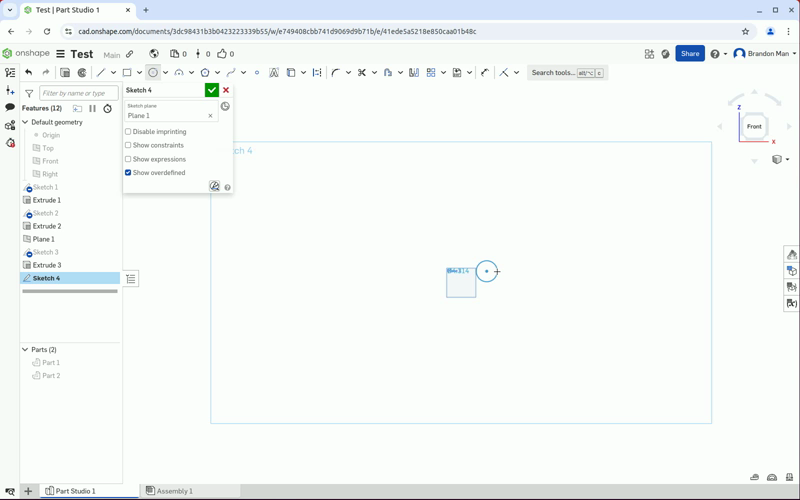
key(esc)
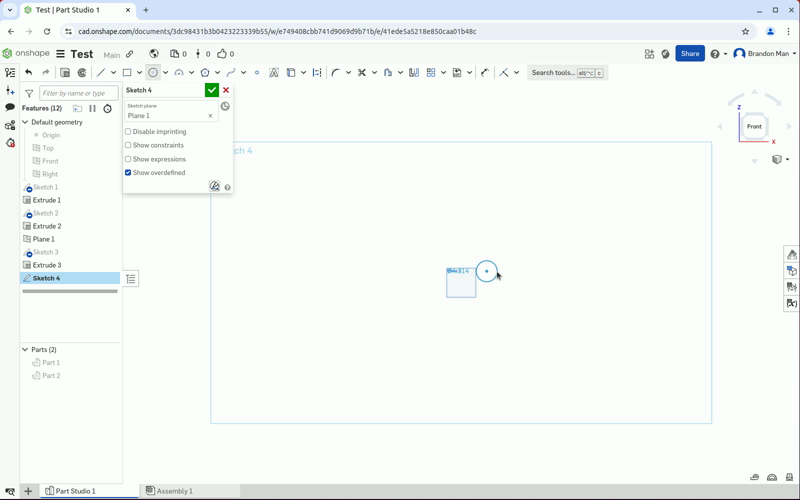
mouse_move(480, 278)
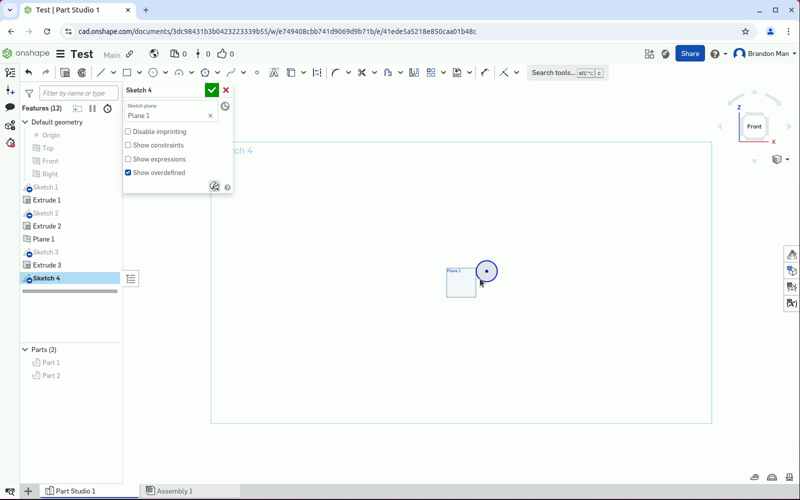
scroll(6)
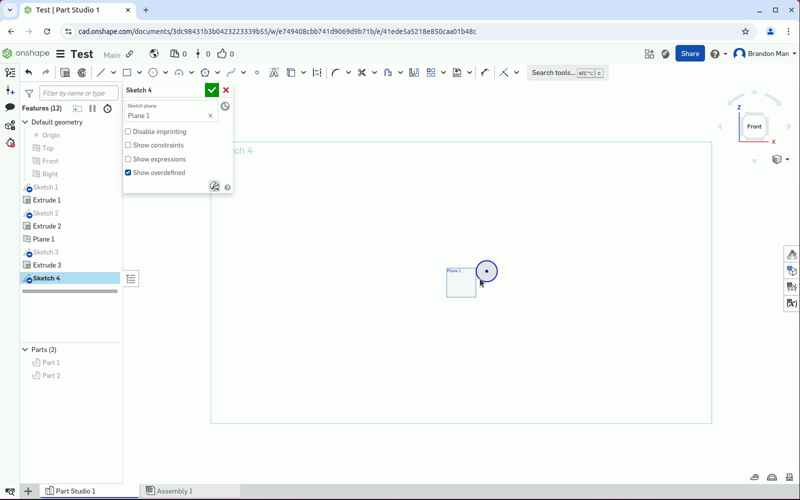
scroll(6)
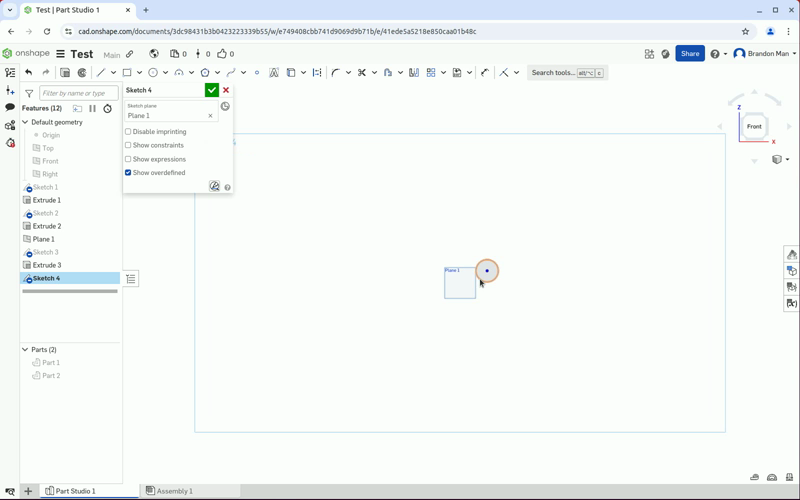
scroll(6)
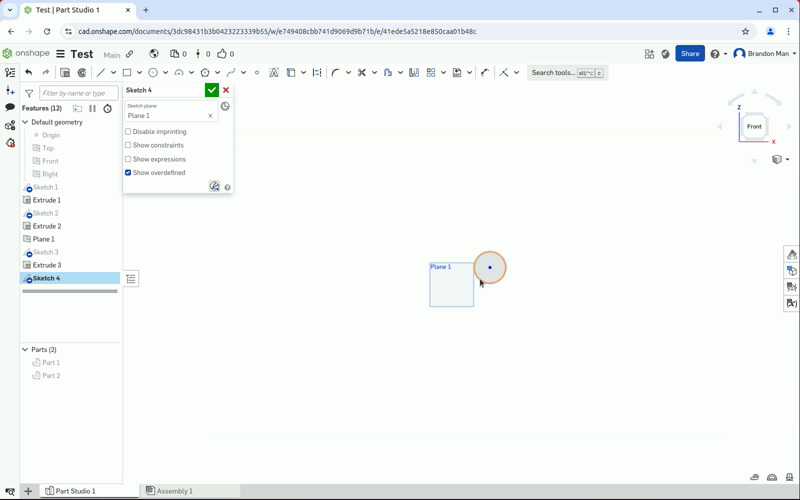
scroll(6)
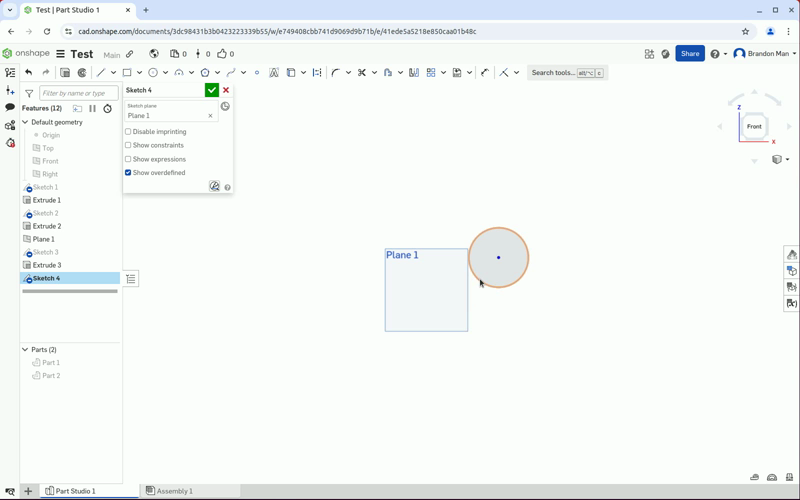
scroll(6)
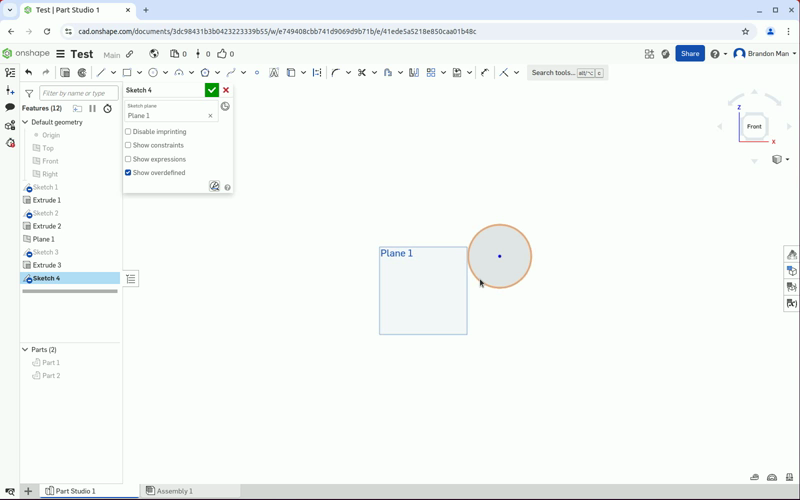
scroll(6)
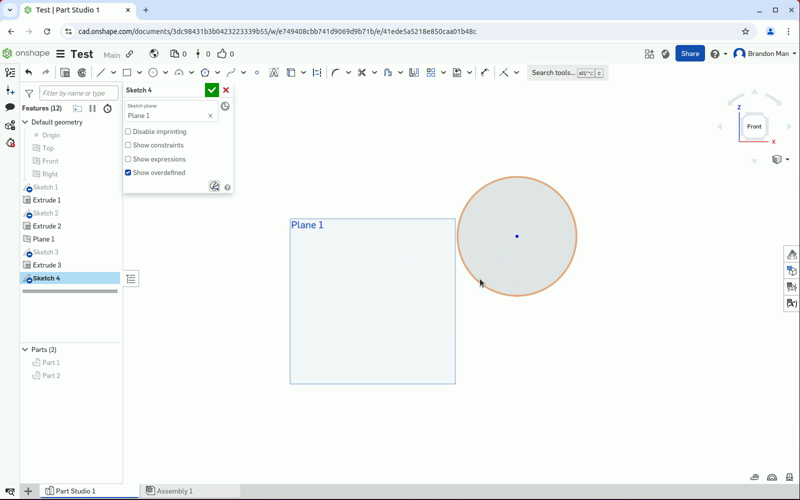
scroll(6)
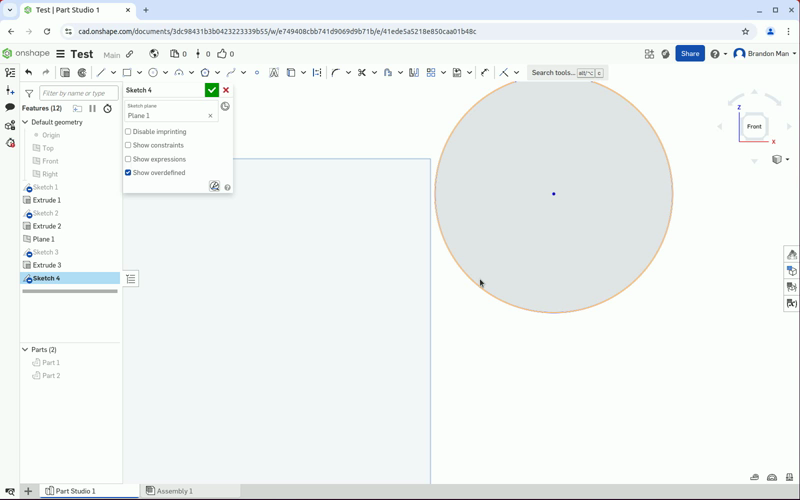
click(480, 278)
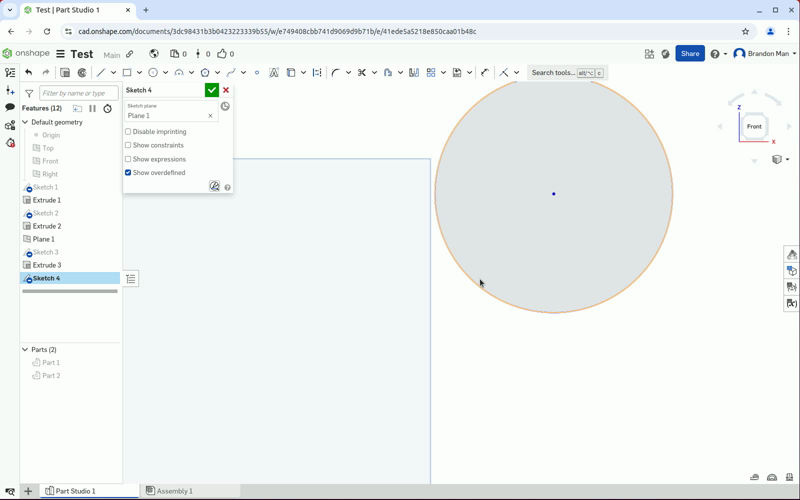
scroll(-6)
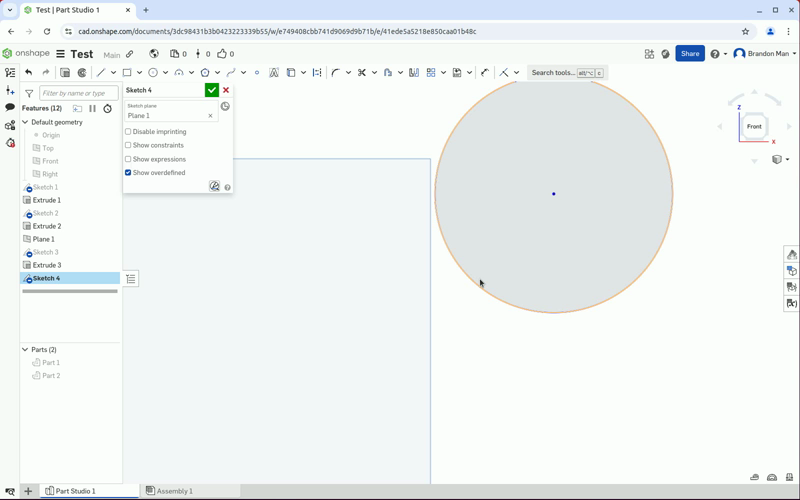
scroll(-6)
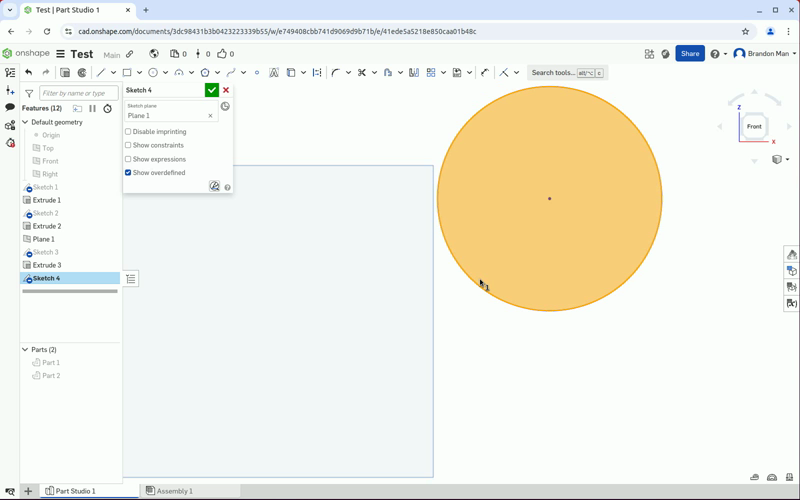
scroll(-6)
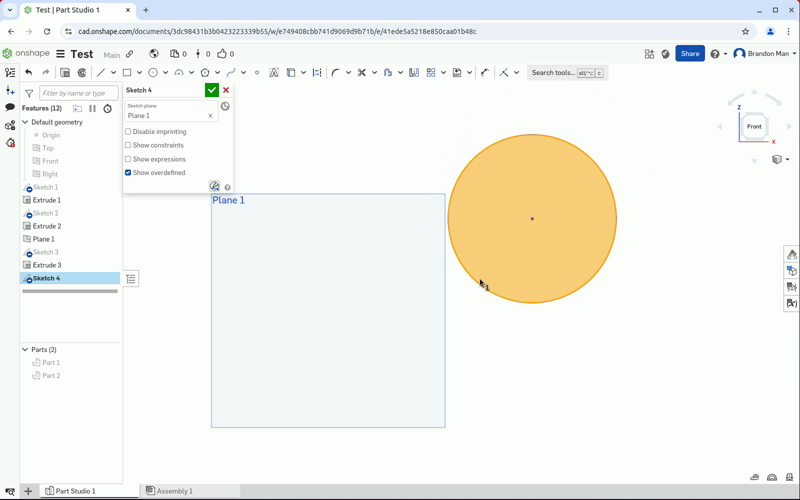
scroll(-6)
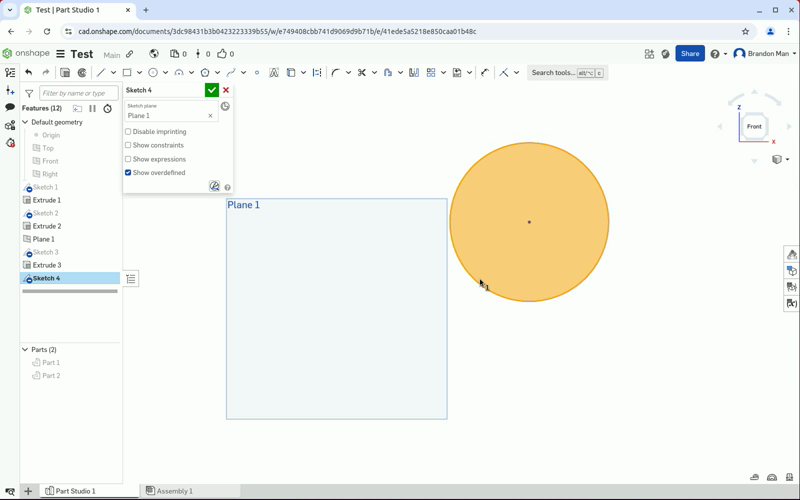
scroll(-6)
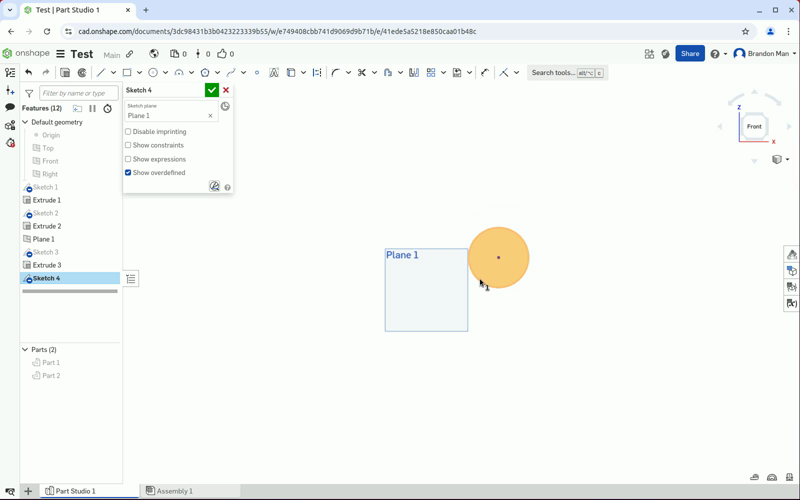
scroll(-6)
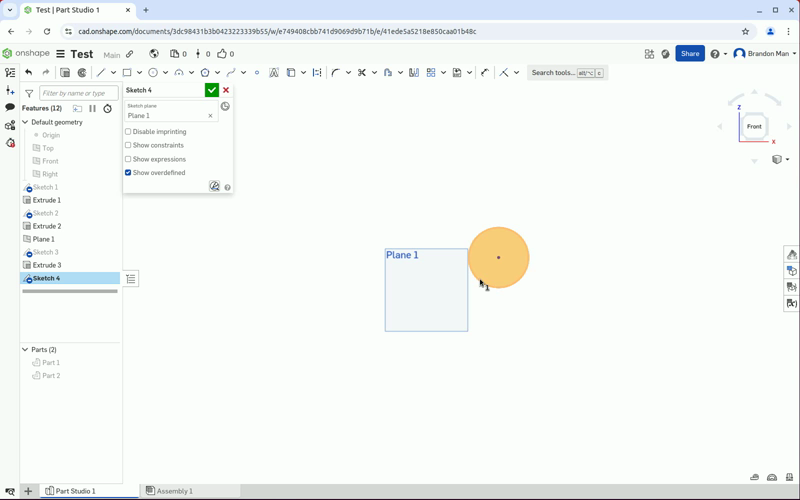
scroll(-6)
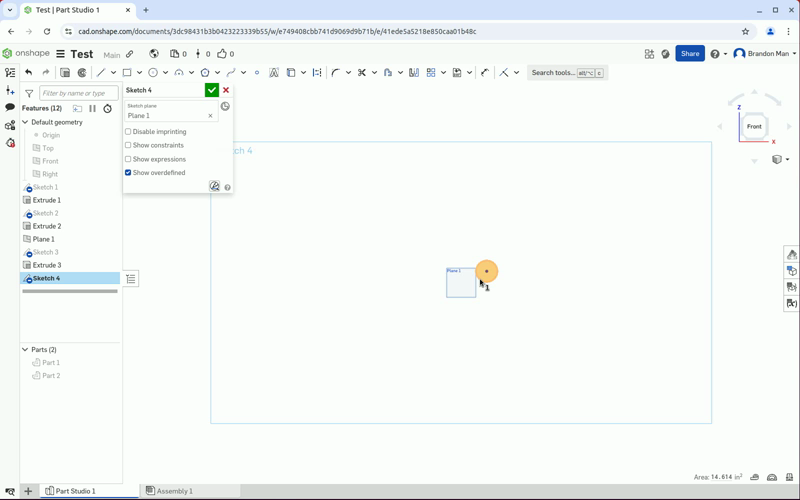
mouse_move(73, 352)
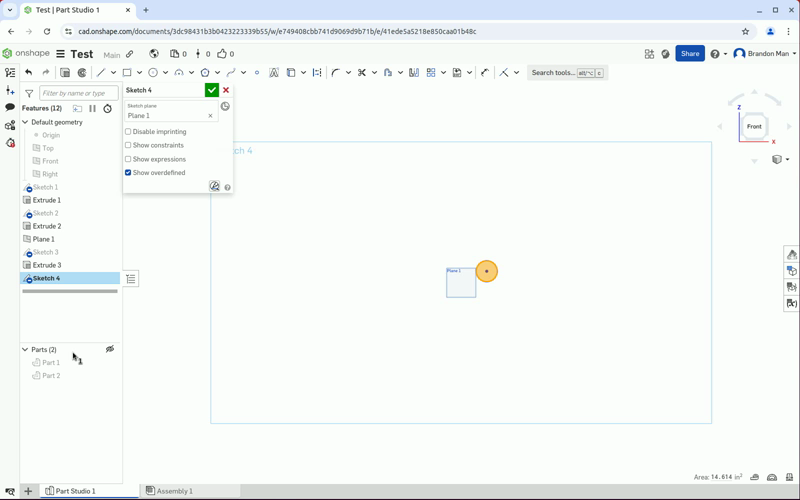
key(shift+y)
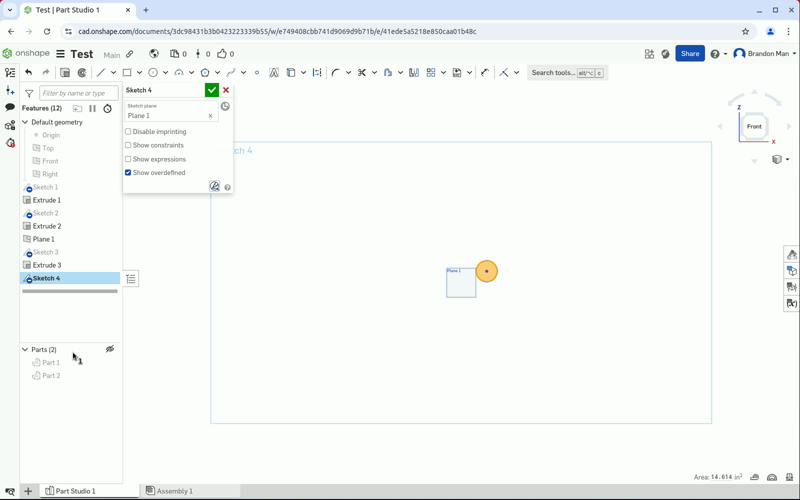
key(shift+e)
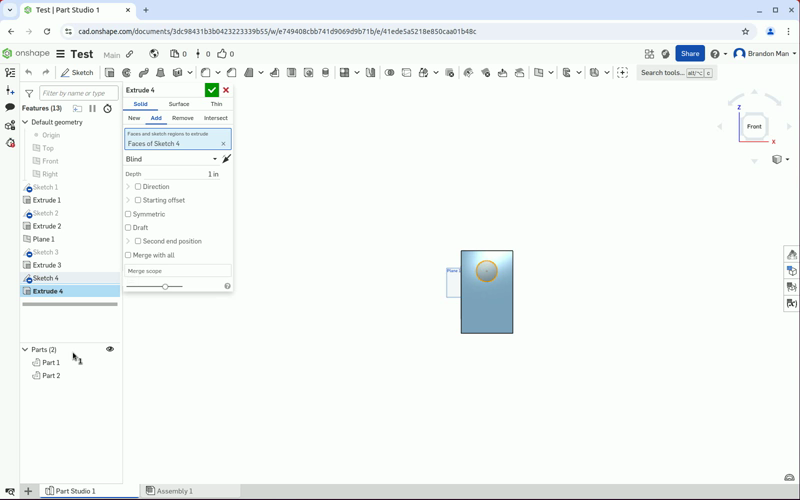
mouse_move(143, 106)
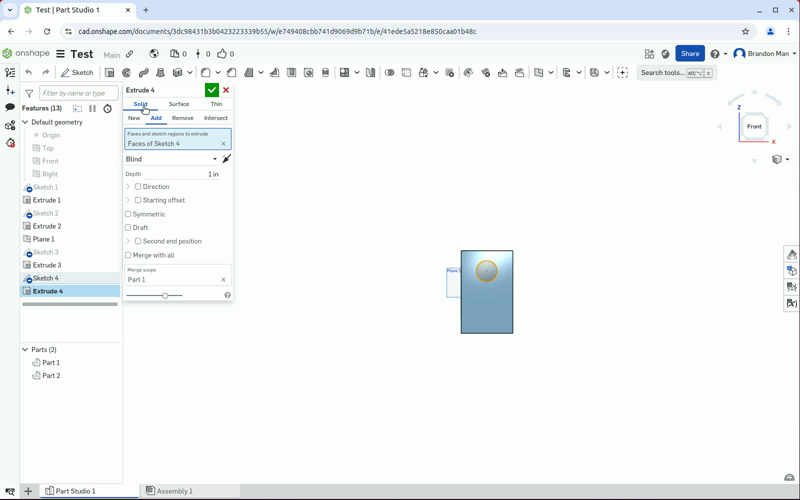
click(143, 106)
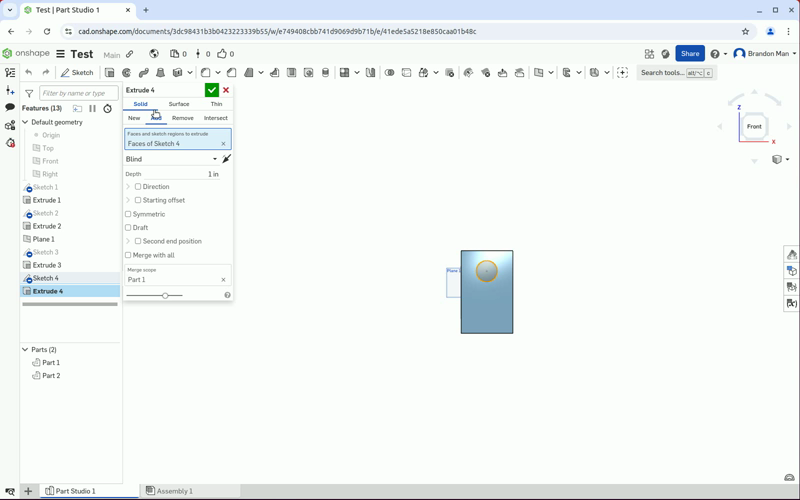
mouse_move(186, 120)
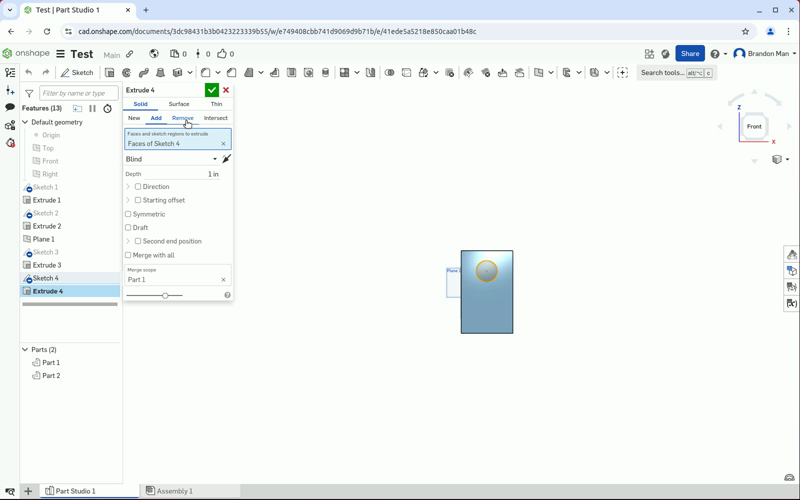
click(186, 120)
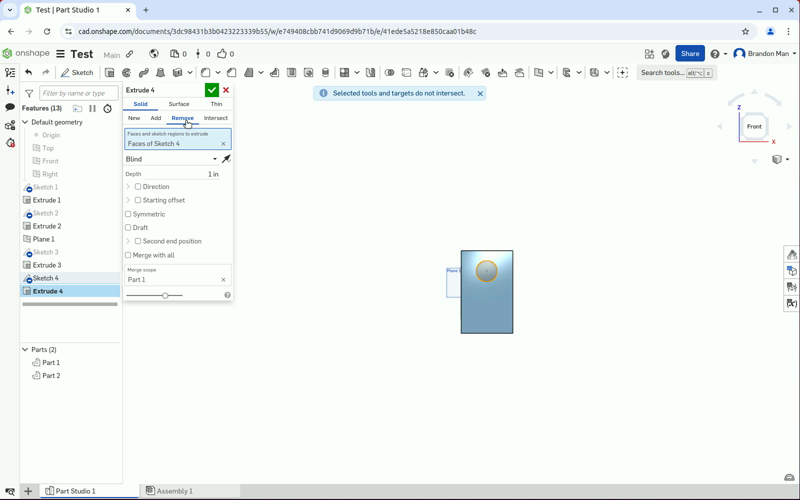
key(tab, 4)
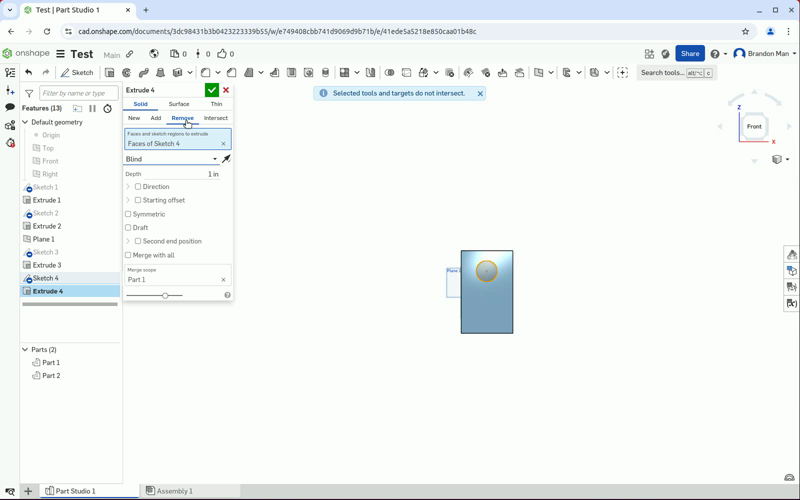
text(10.591)
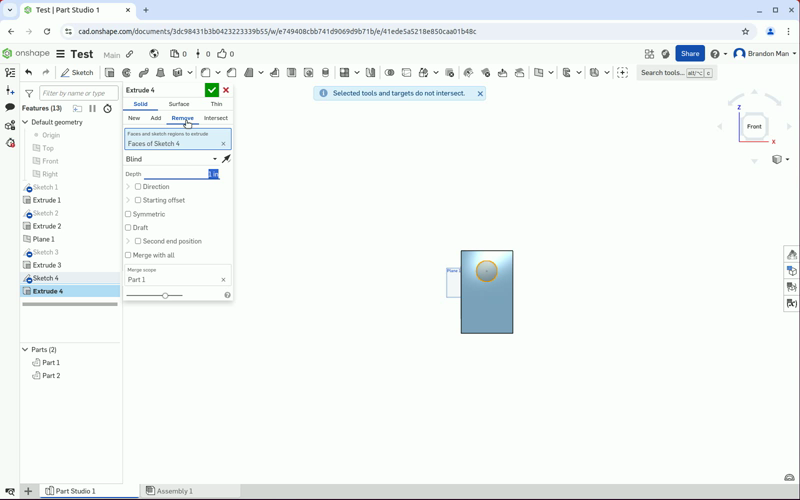
key(tab, 6)
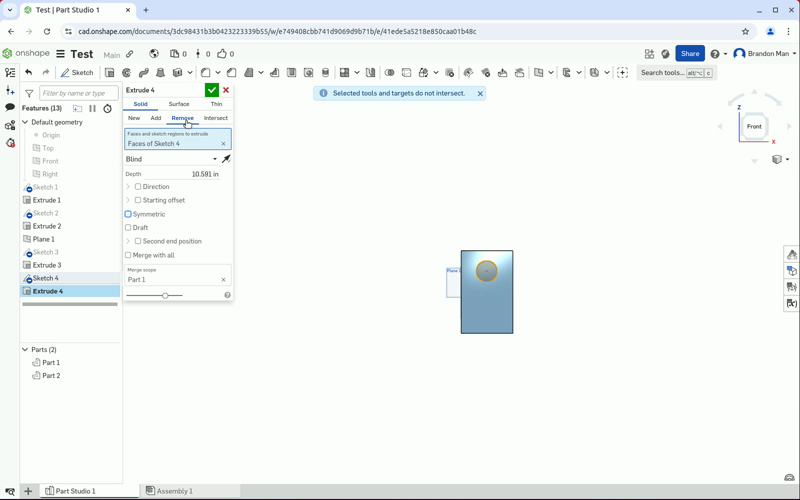
key(space)
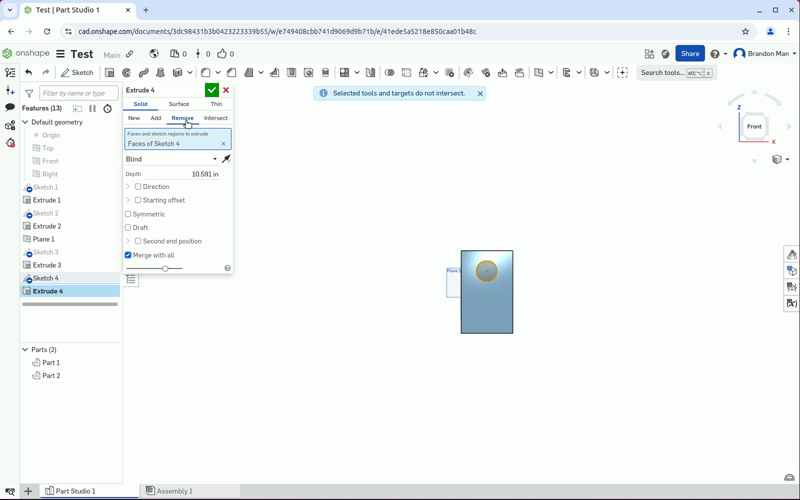
key(enter)
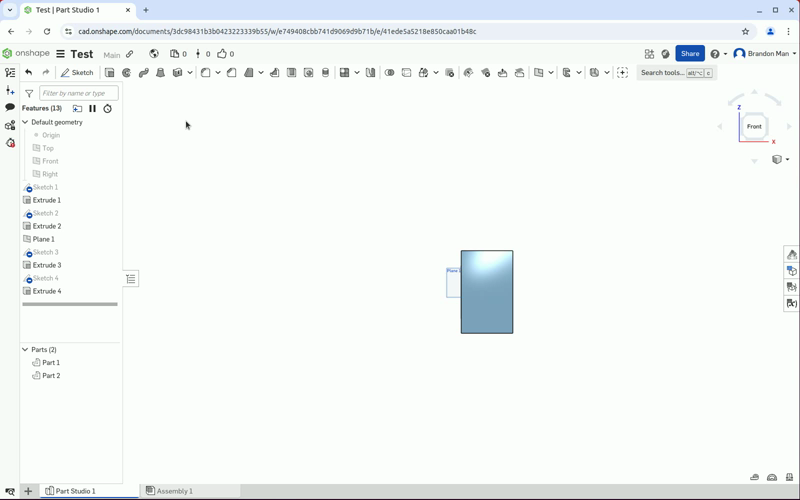
key(shift+h)
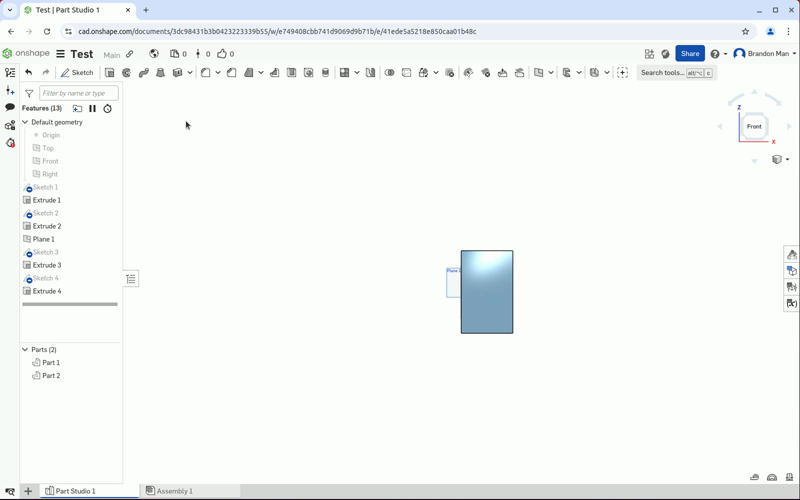
key(shift+h)
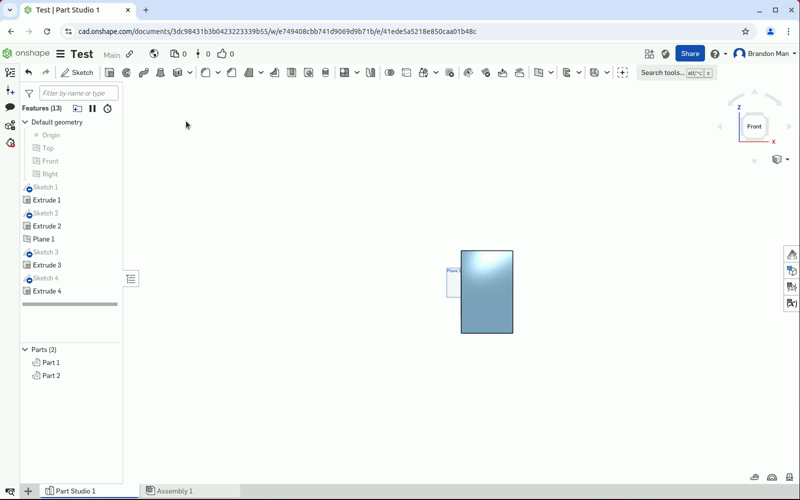
mouse_move(73, 189)
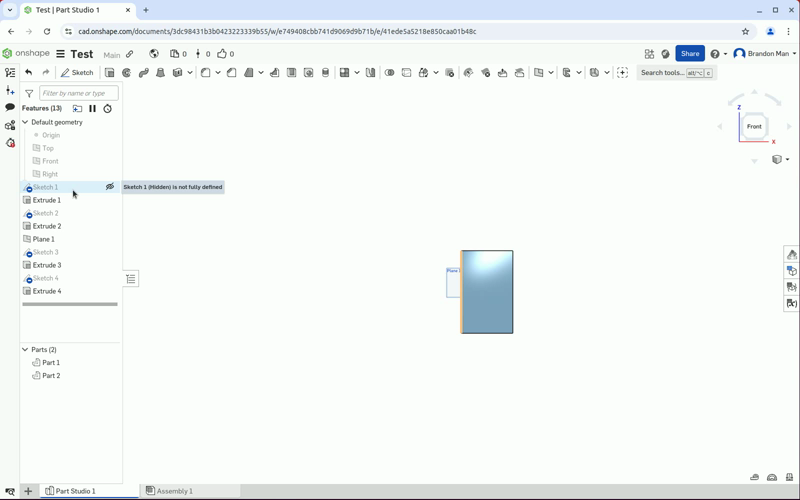
click(73, 189)
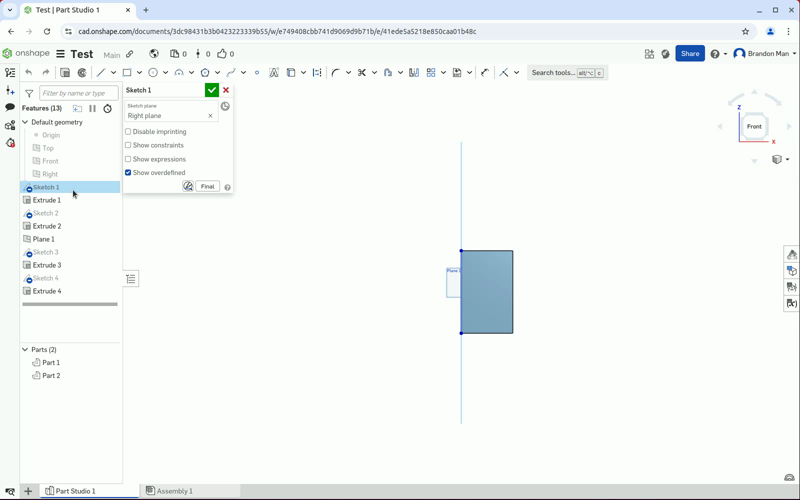
mouse_move(229, 92)
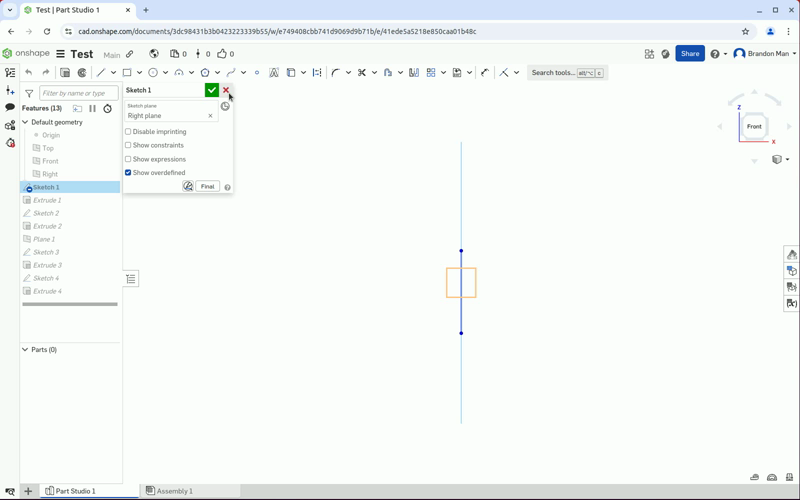
click(229, 92)
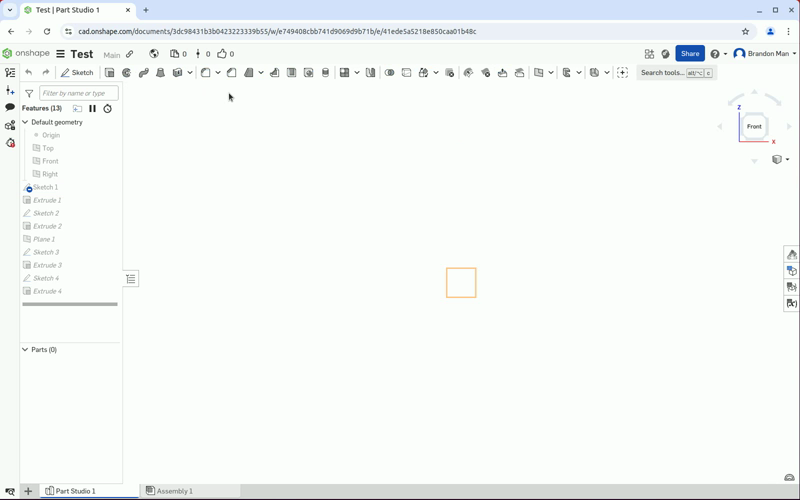
key(shift+s)
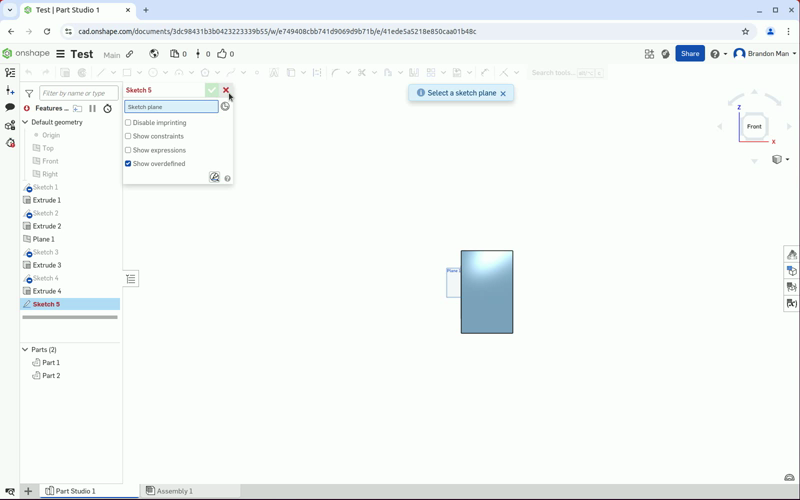
mouse_move(73, 241)
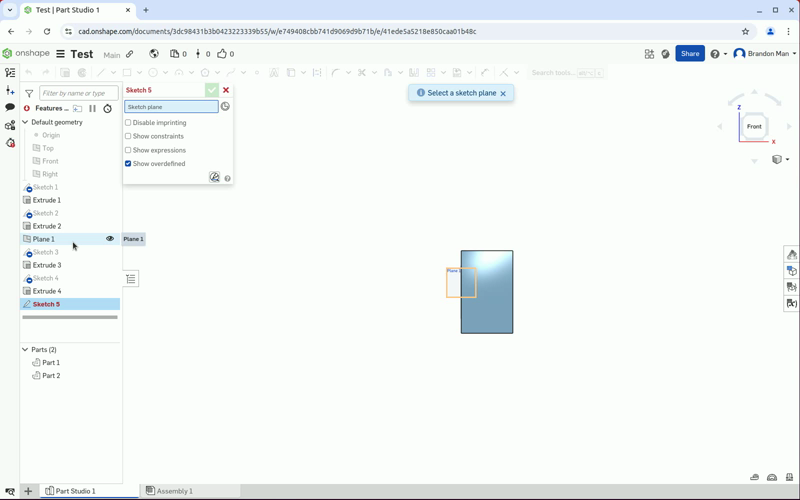
click(73, 241)
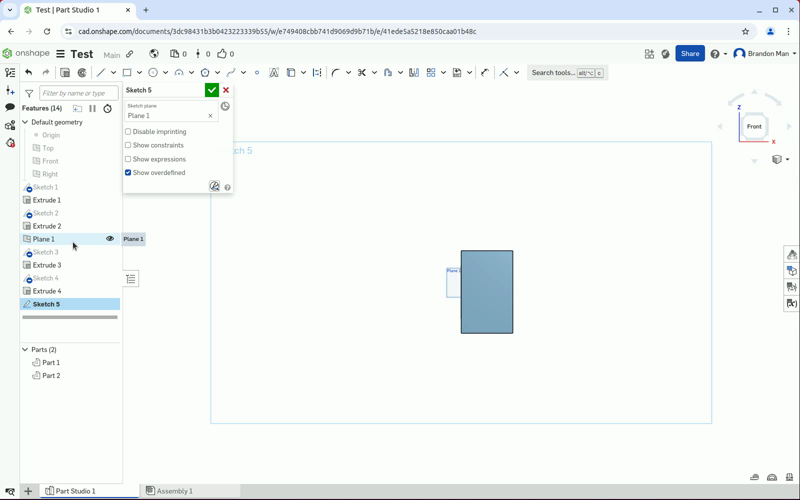
mouse_move(73, 352)
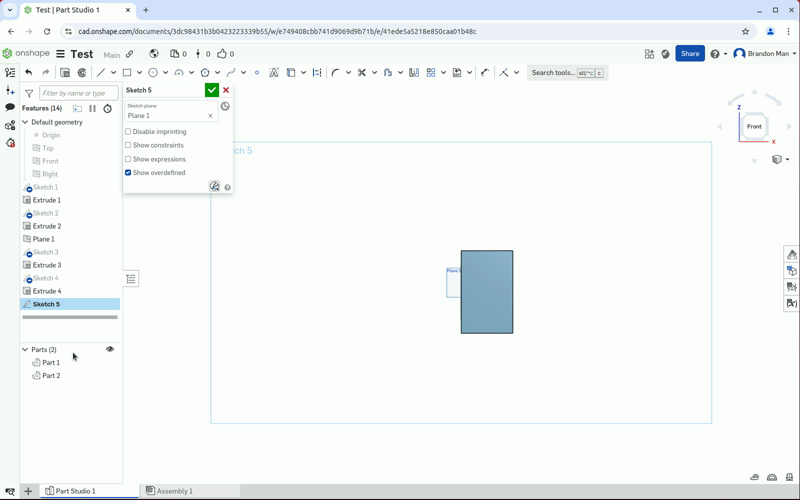
key(y)
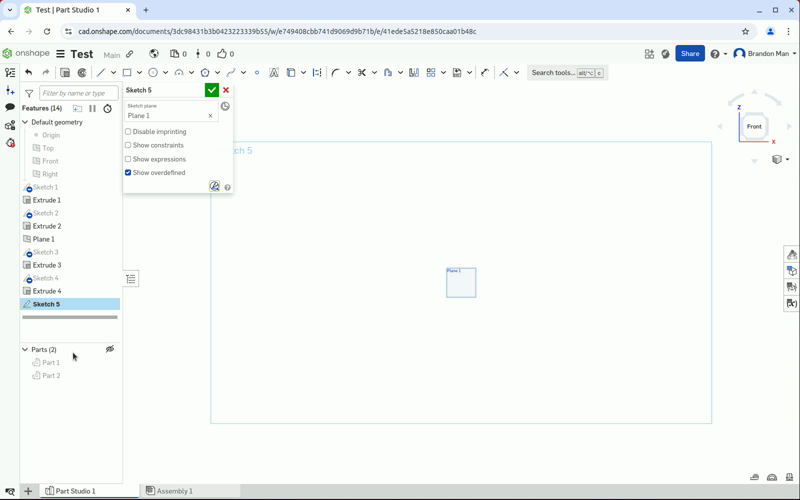
key(c)
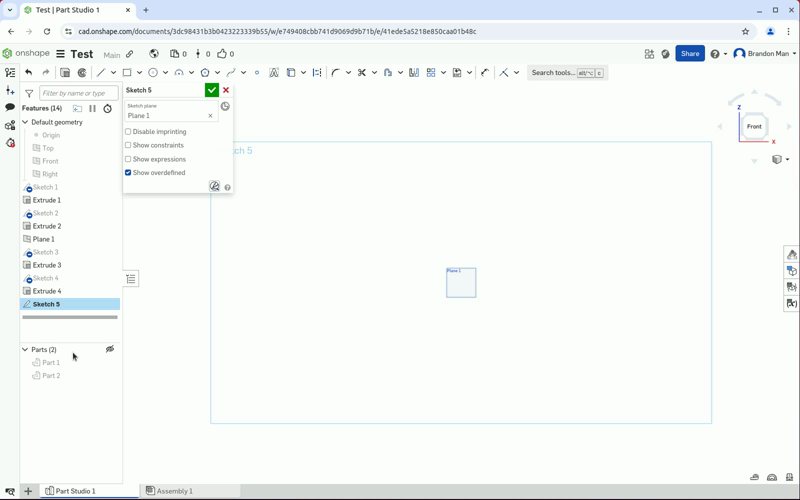
key_down(shift)
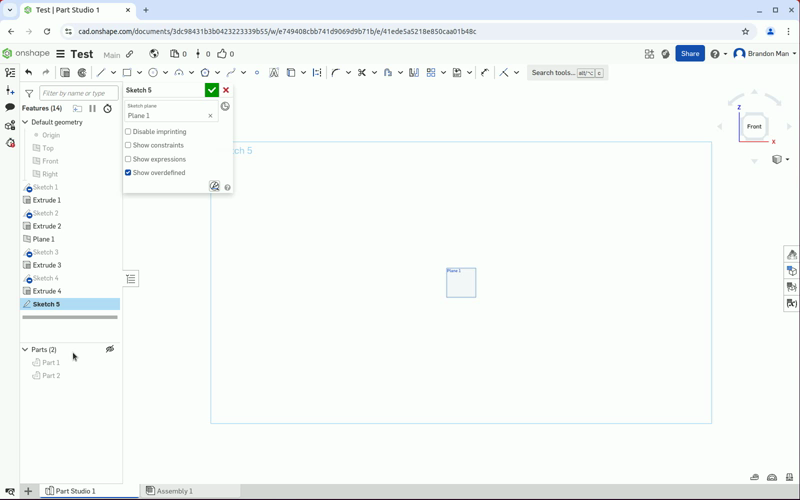
mouse_move(486, 312)
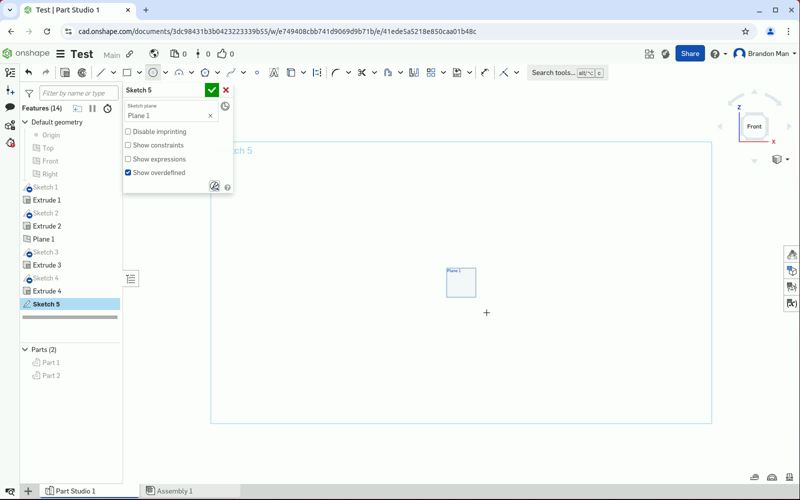
click(486, 312)
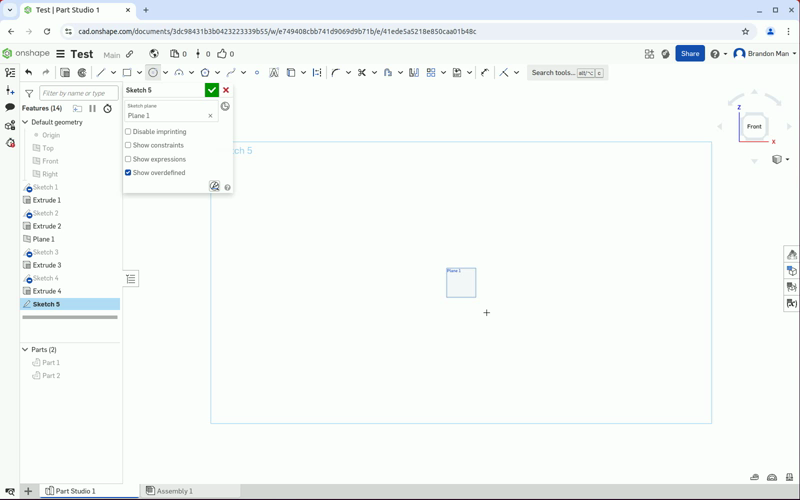
key_up(shift)
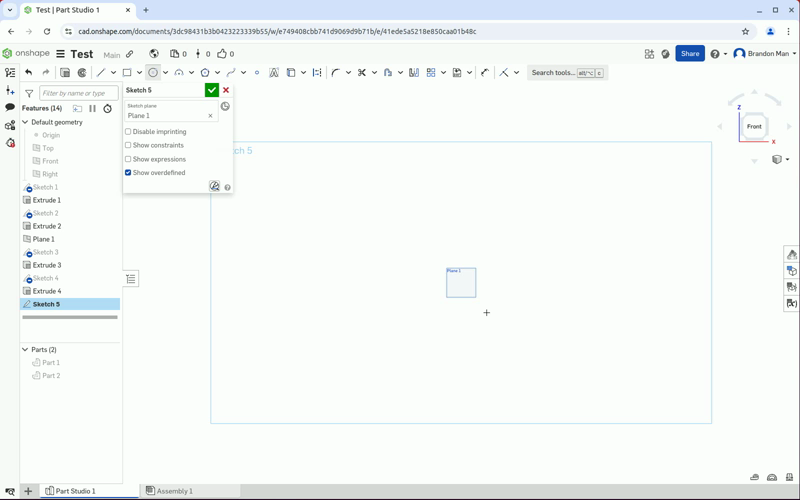
mouse_move(497, 312)
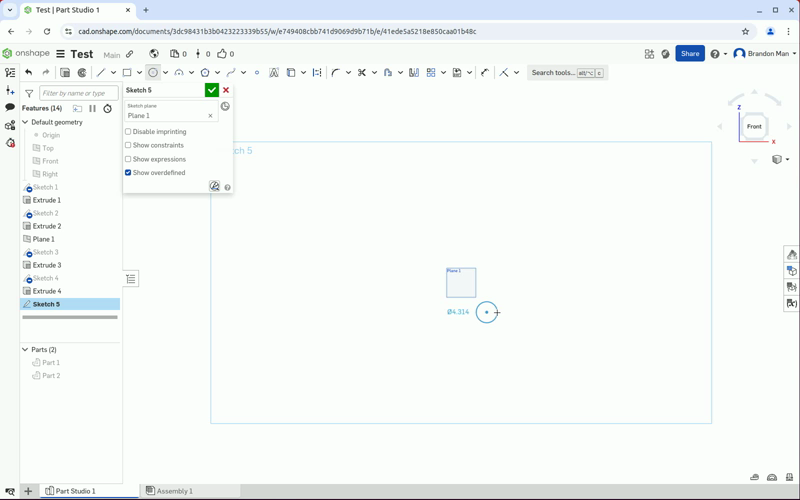
click(497, 312)
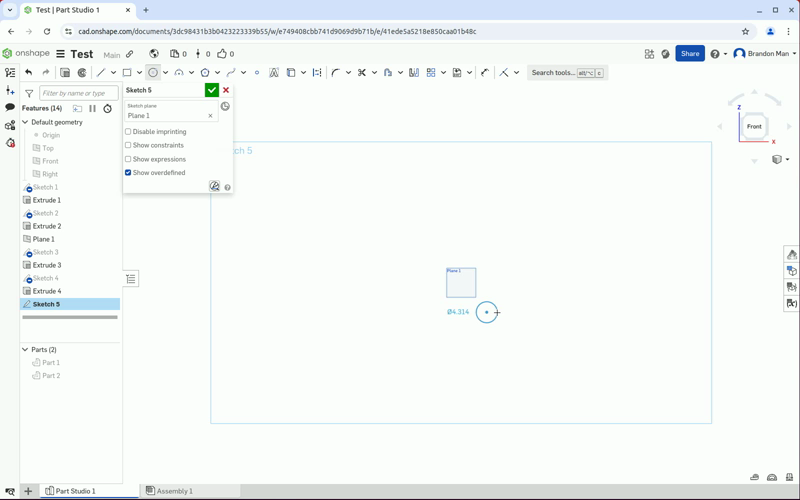
key(esc)
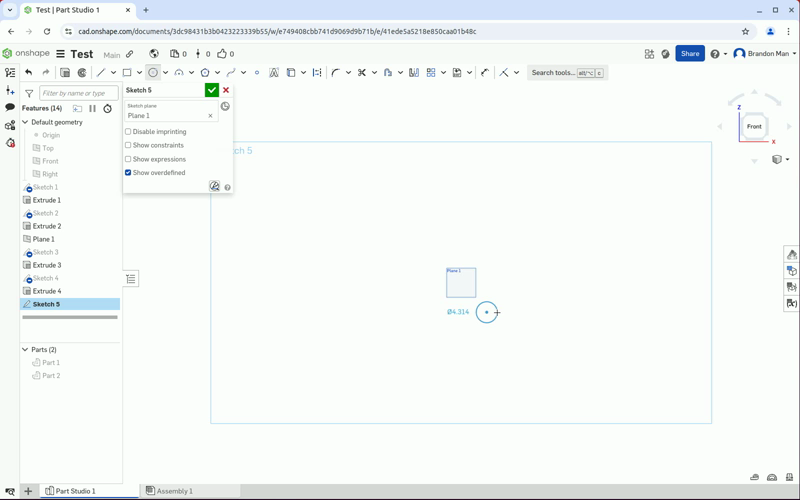
mouse_move(481, 316)
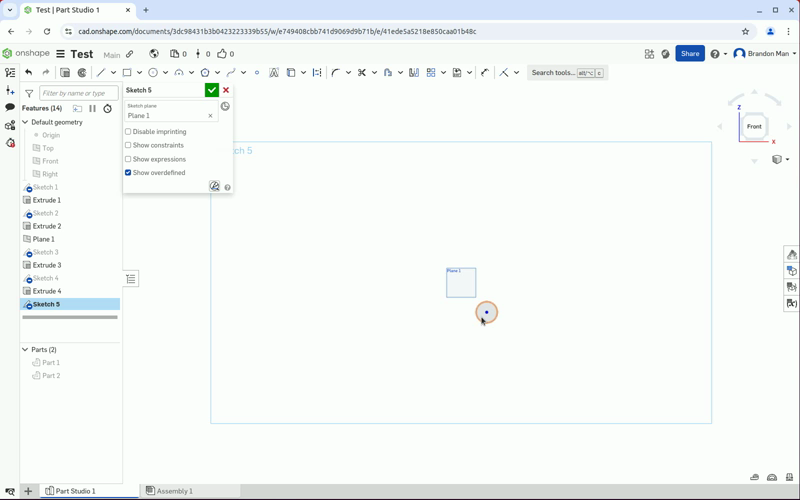
scroll(6)
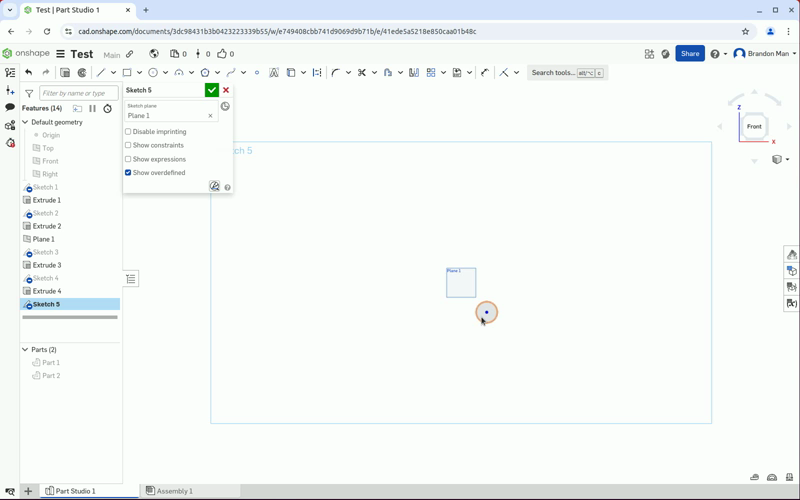
scroll(6)
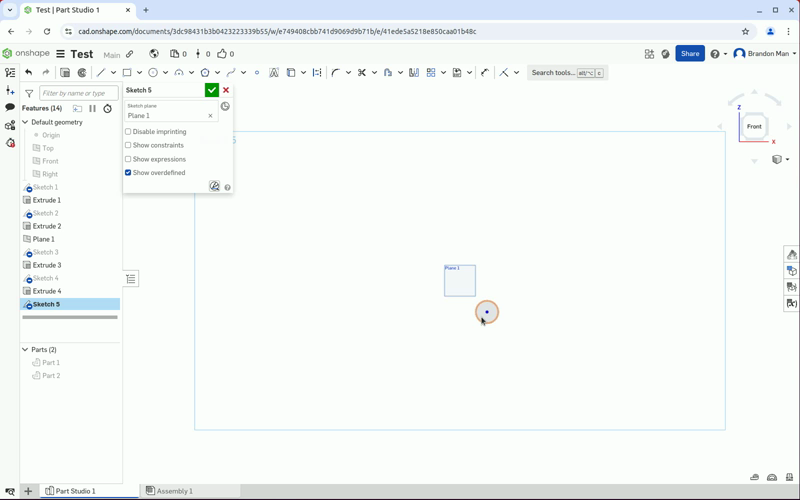
scroll(6)
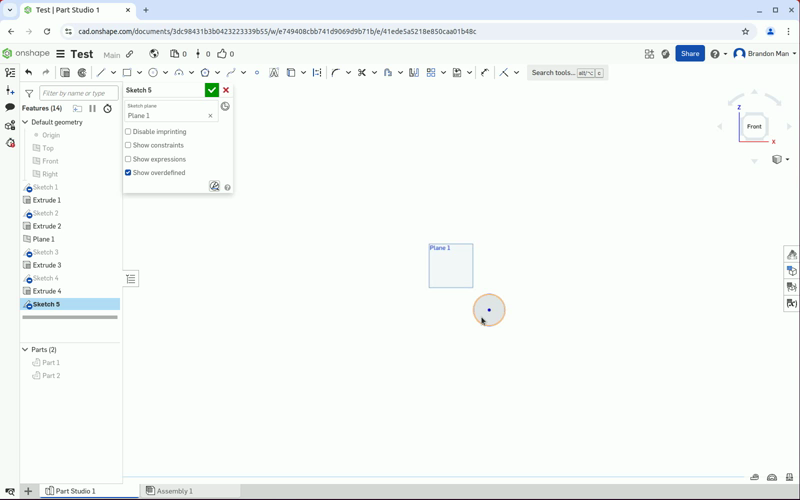
scroll(6)
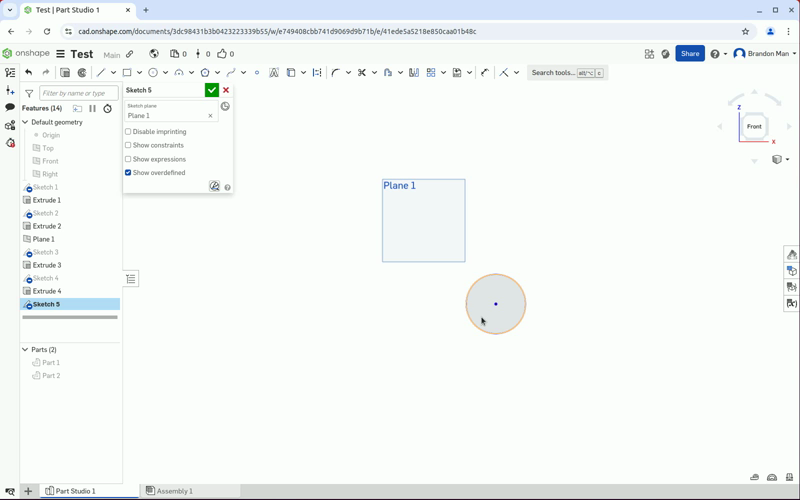
scroll(6)
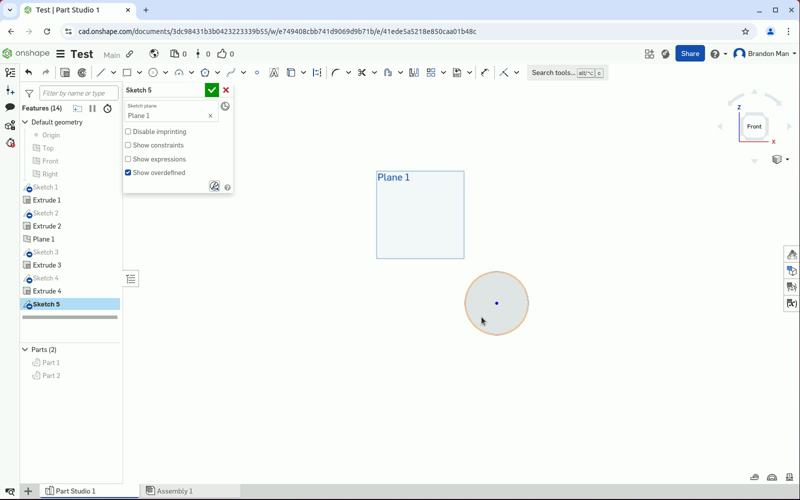
scroll(6)
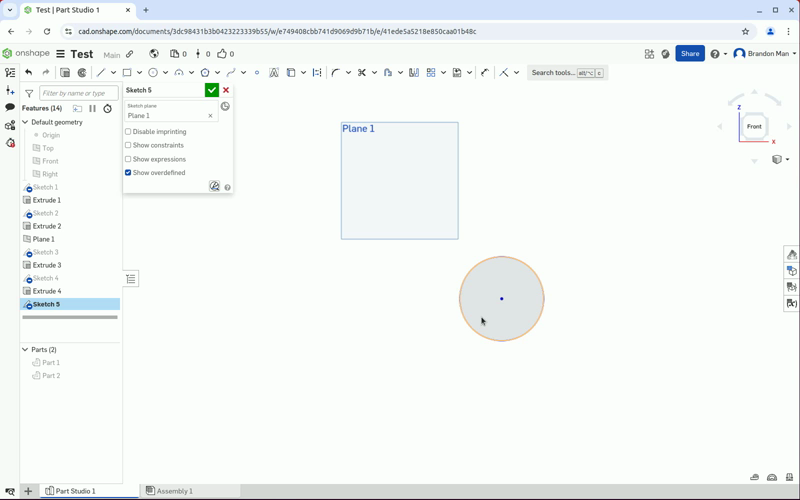
scroll(6)
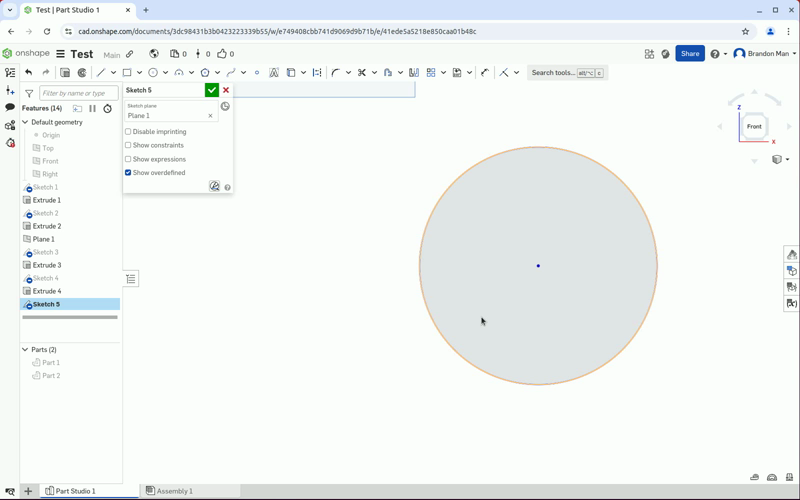
click(481, 316)
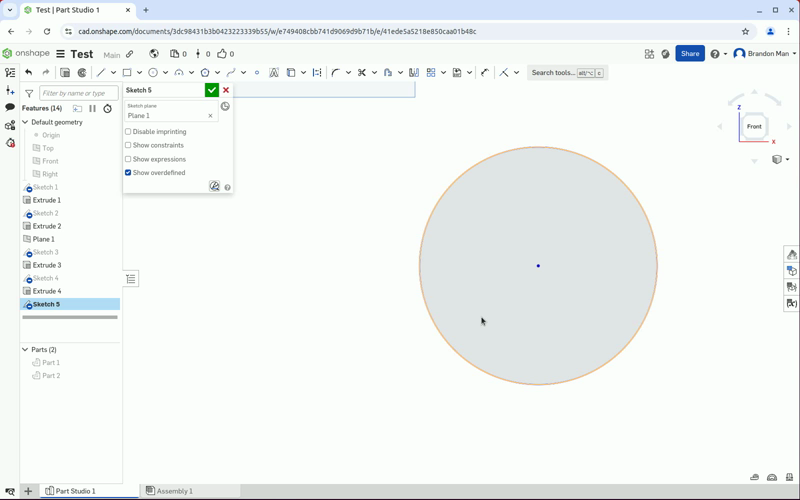
scroll(-6)
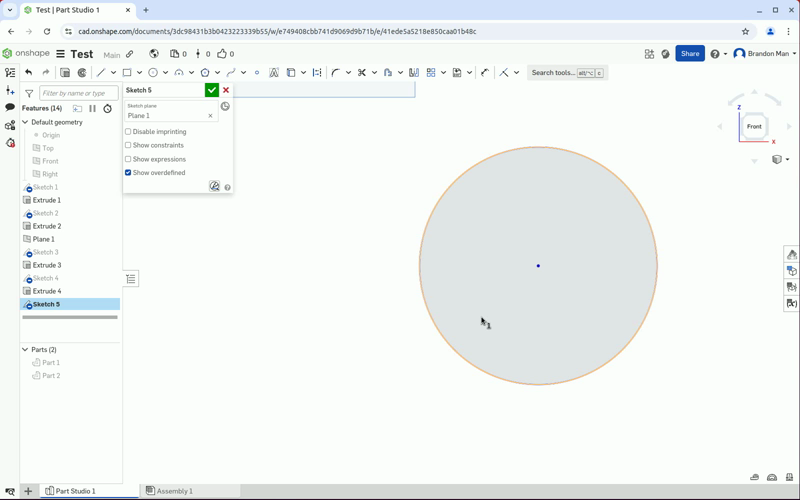
scroll(-6)
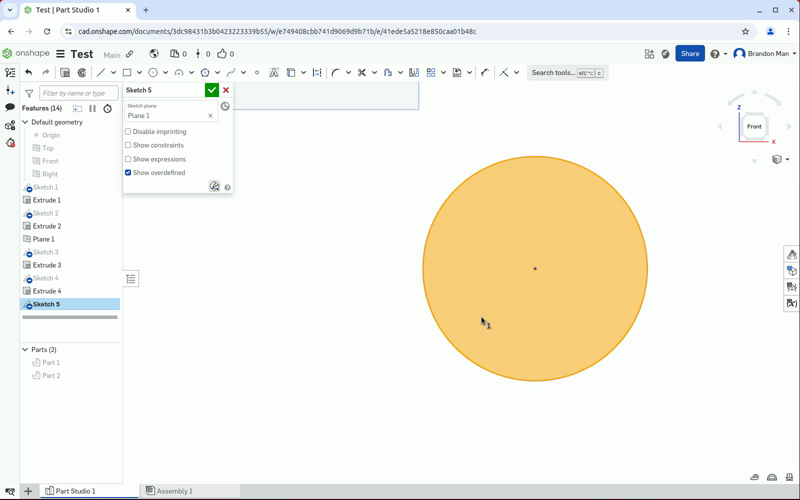
scroll(-6)
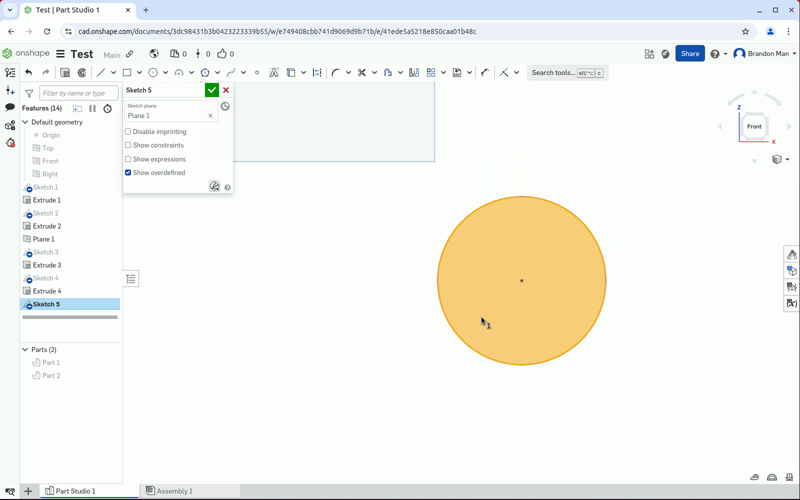
scroll(-6)
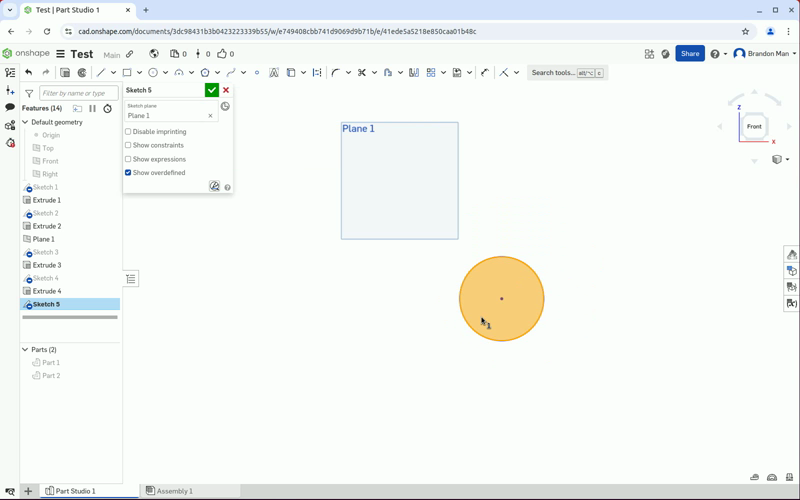
scroll(-6)
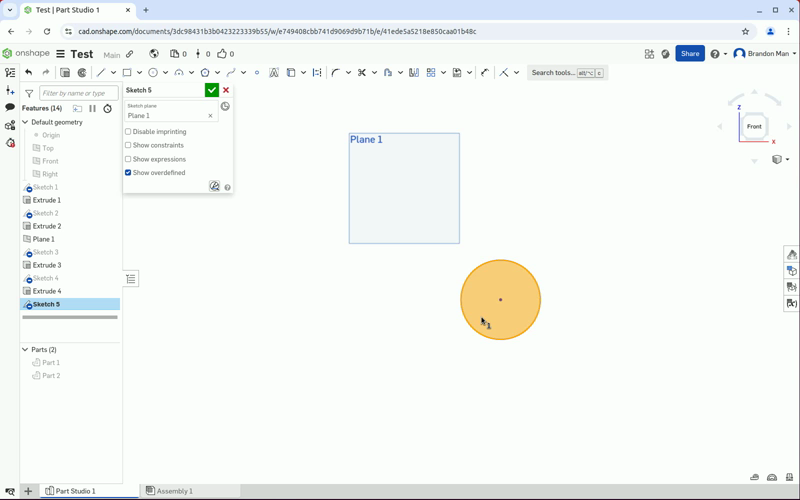
scroll(-6)
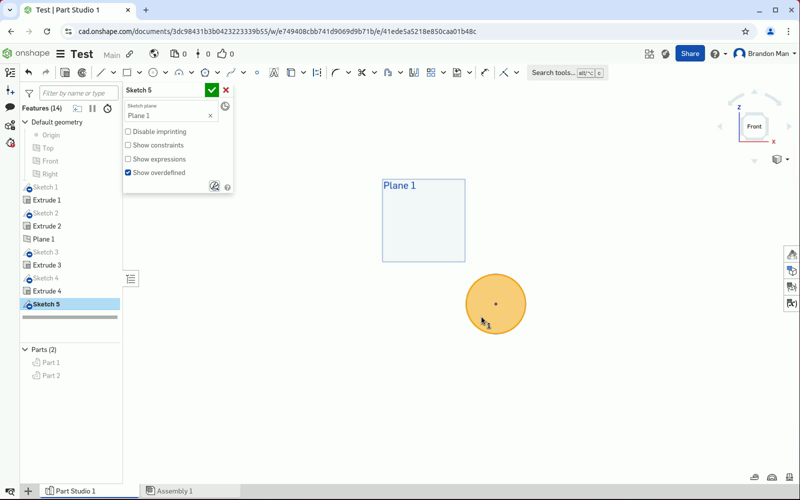
scroll(-6)
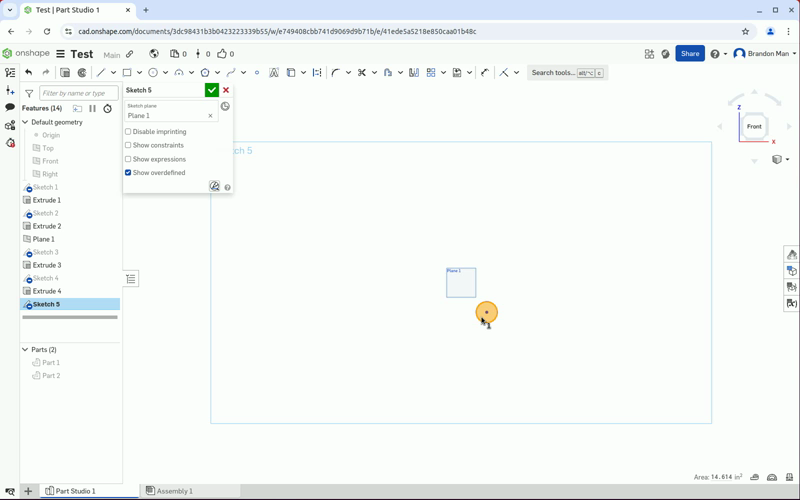
mouse_move(73, 352)
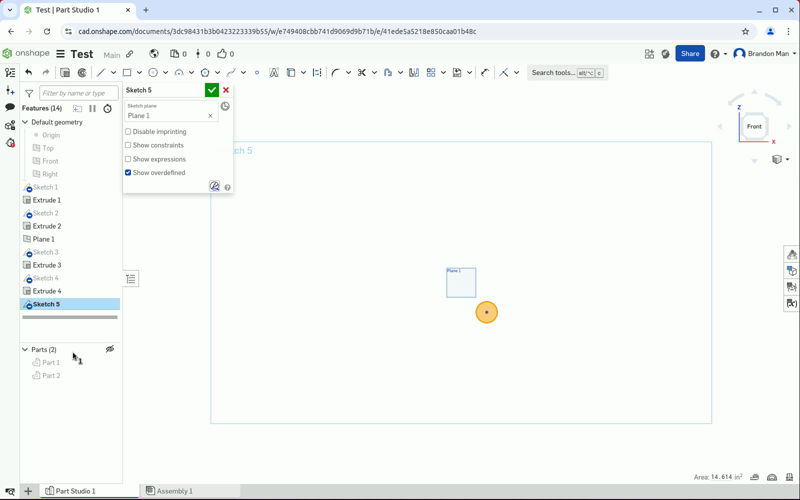
key(shift+y)
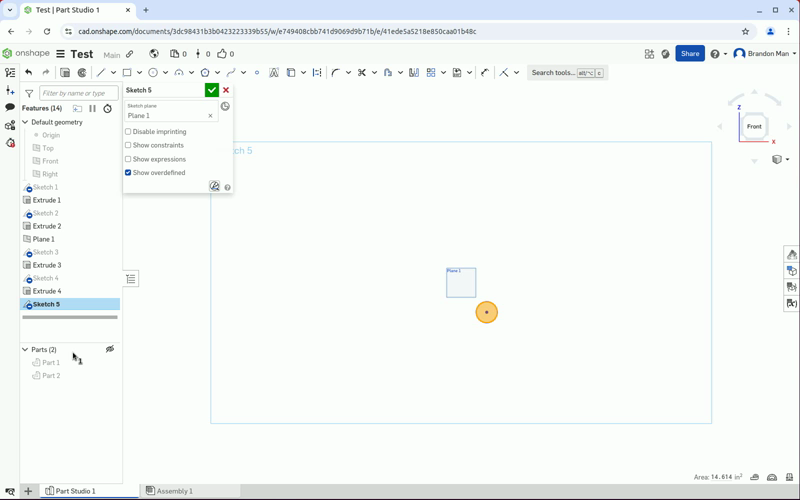
key(shift+e)
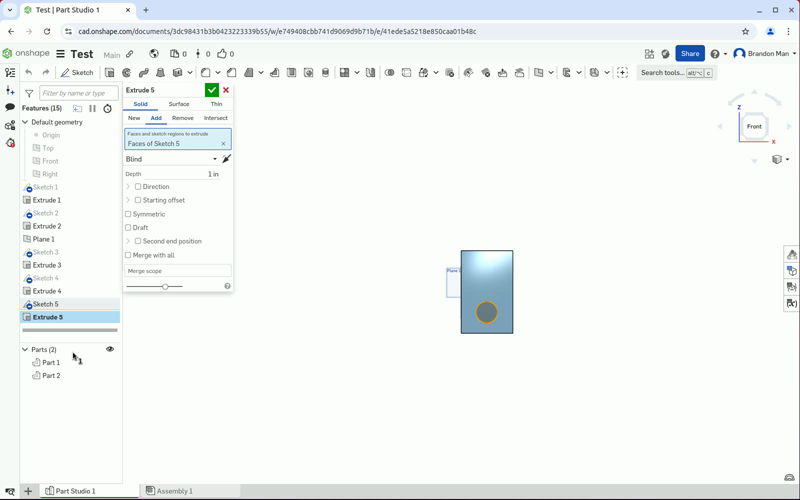
mouse_move(143, 106)
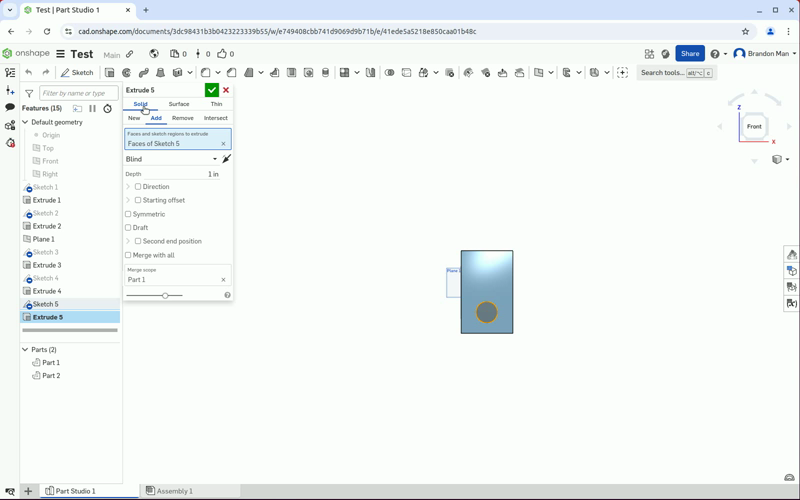
click(143, 106)
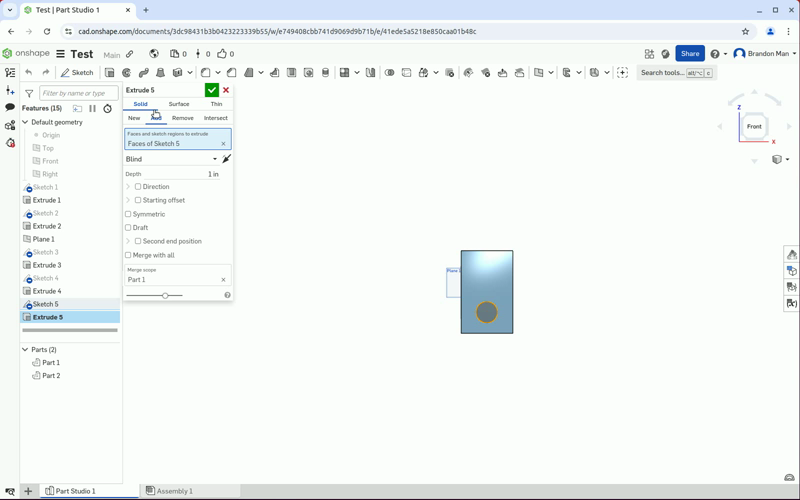
mouse_move(186, 120)
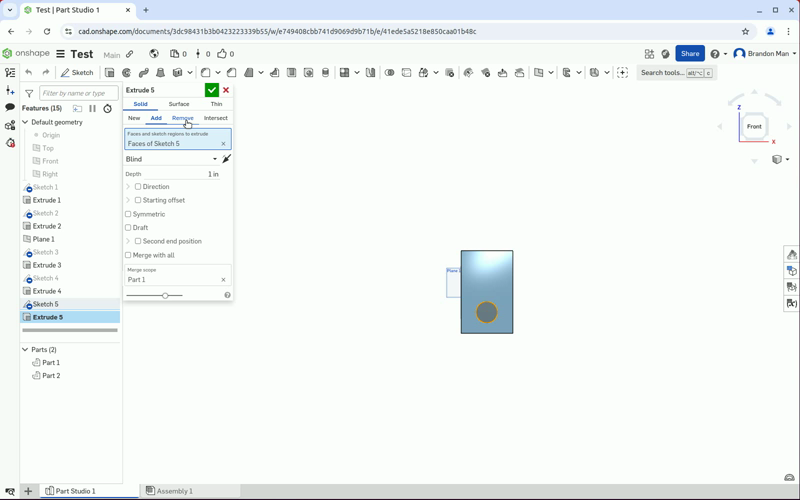
click(186, 120)
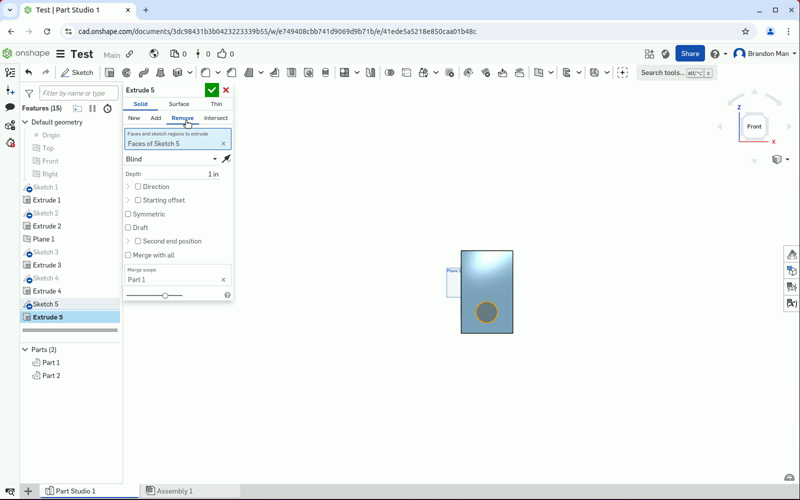
key(tab, 4)
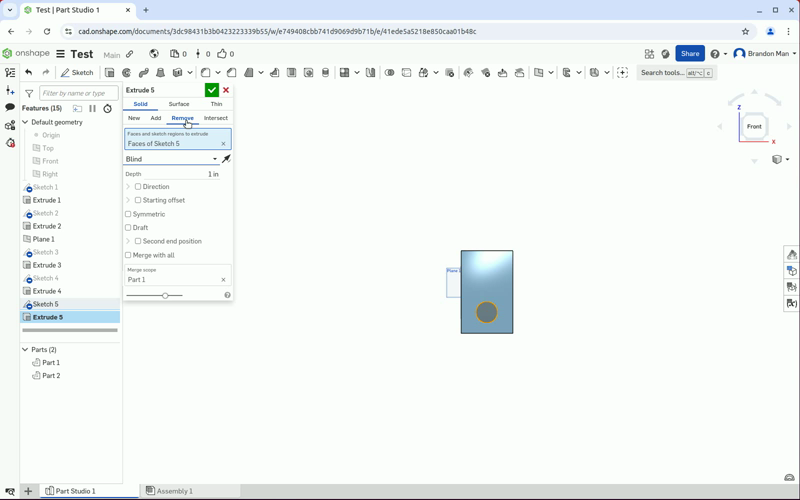
text(10.591)
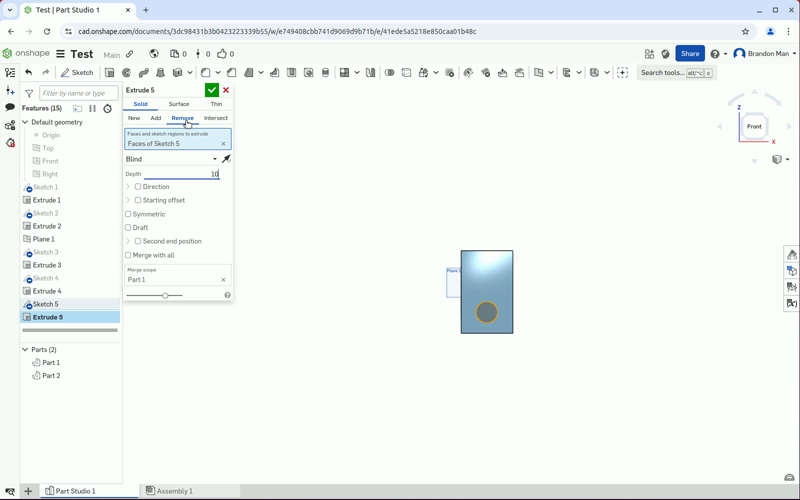
key(tab, 6)
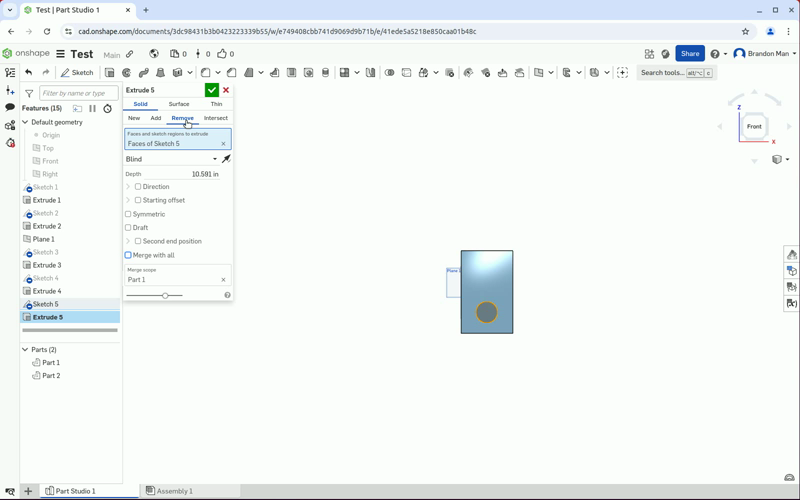
key(space)
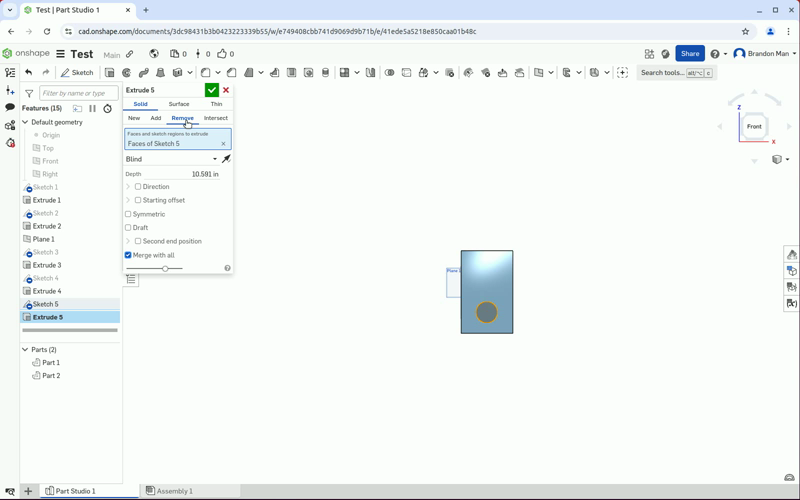
key(enter)
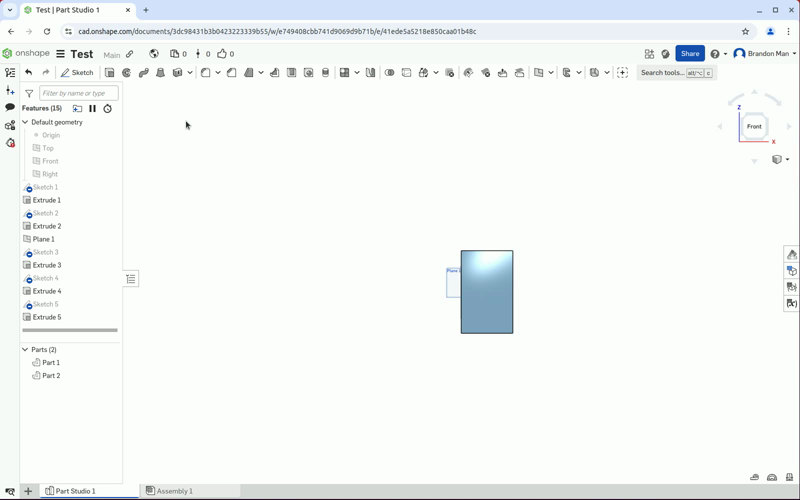
key(shift+h)
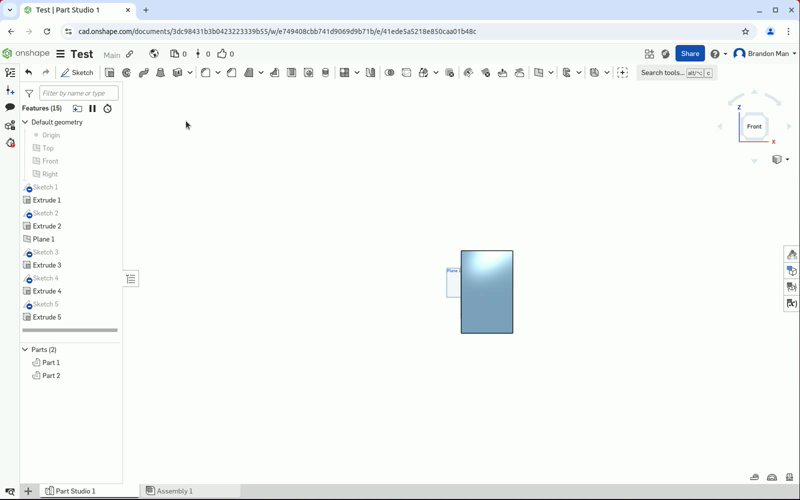
key(shift+h)
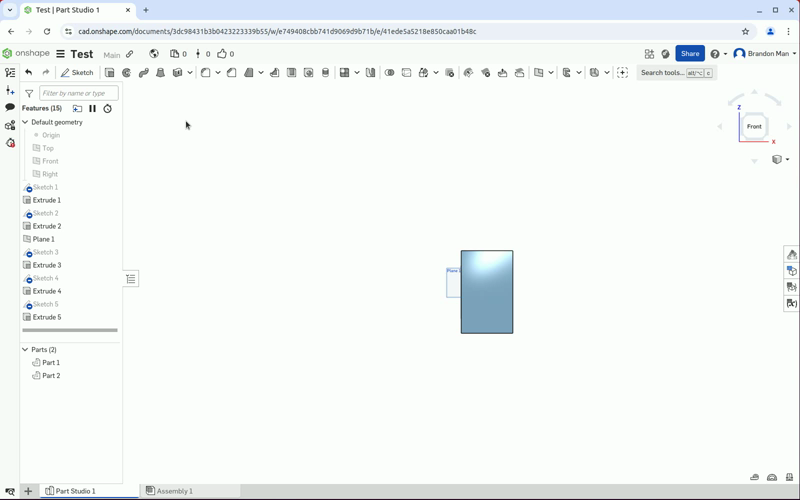
key(shift+7)
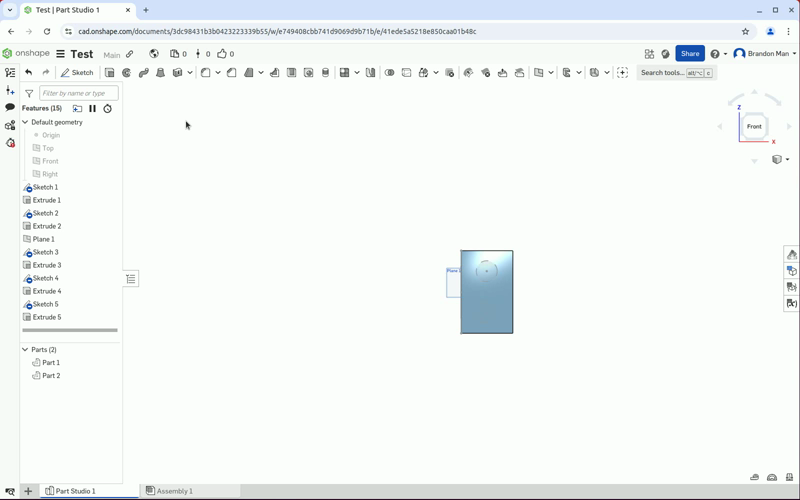
key(left, 2)
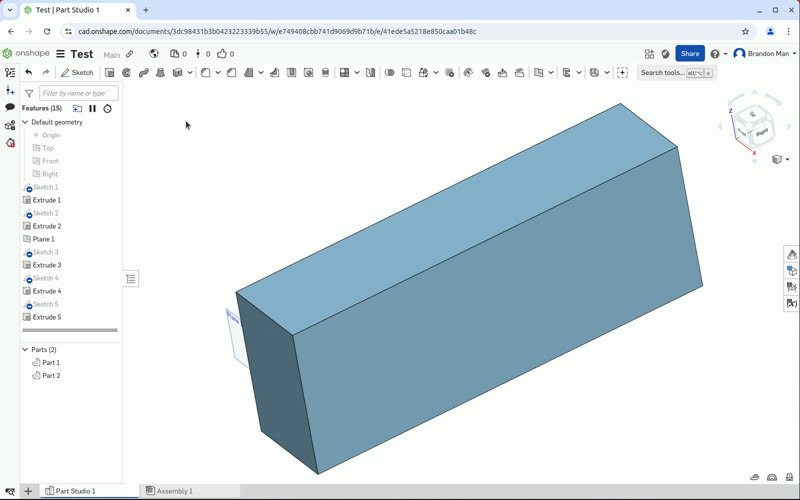
key(down, 2)
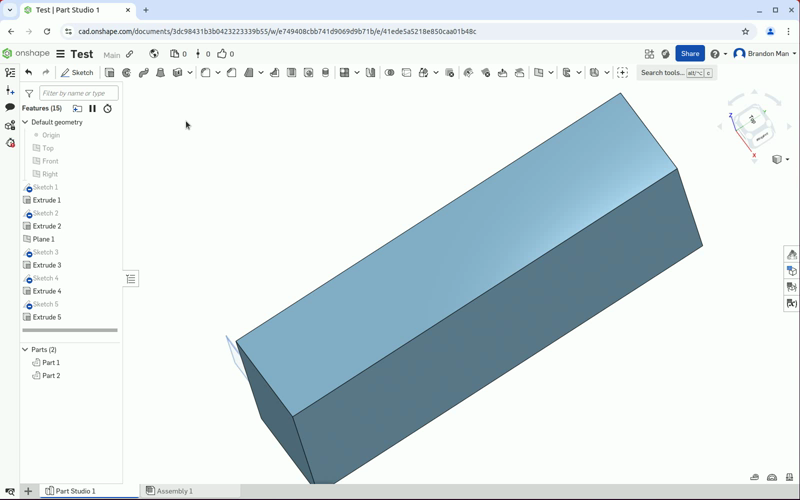
key(up, 2)
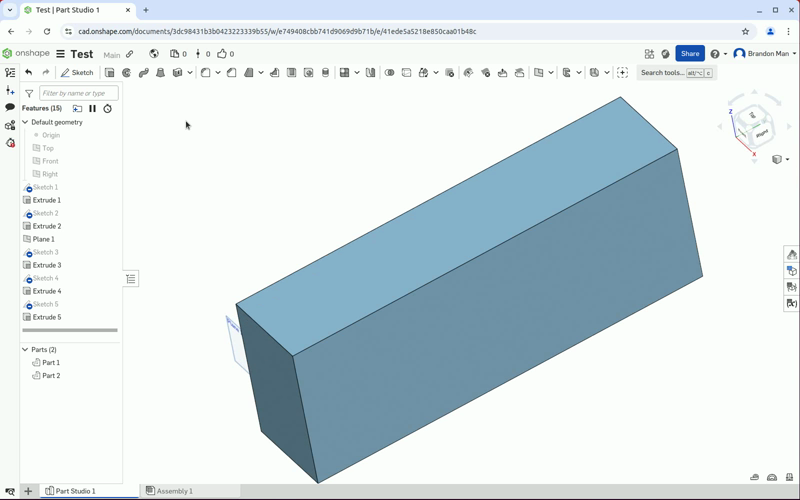
key(right, 2)
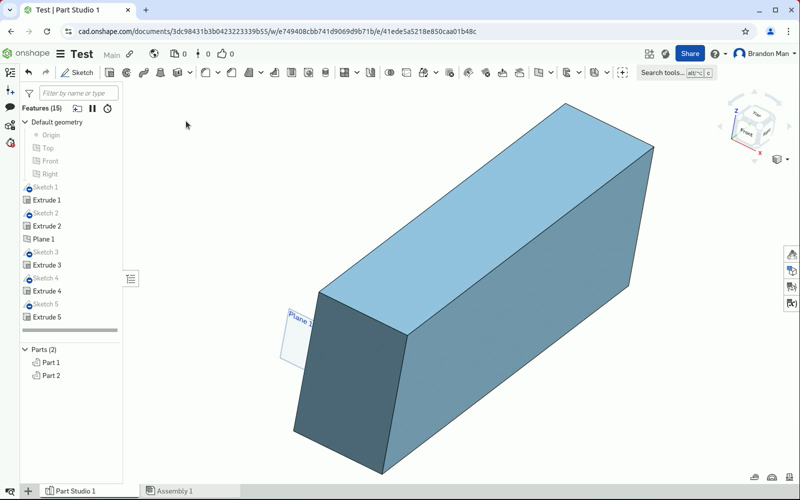
mouse_move(73, 189)
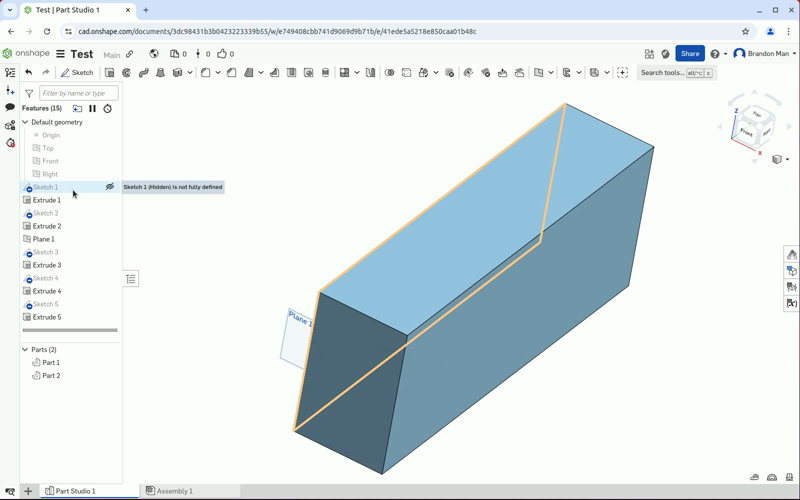
click(73, 189)